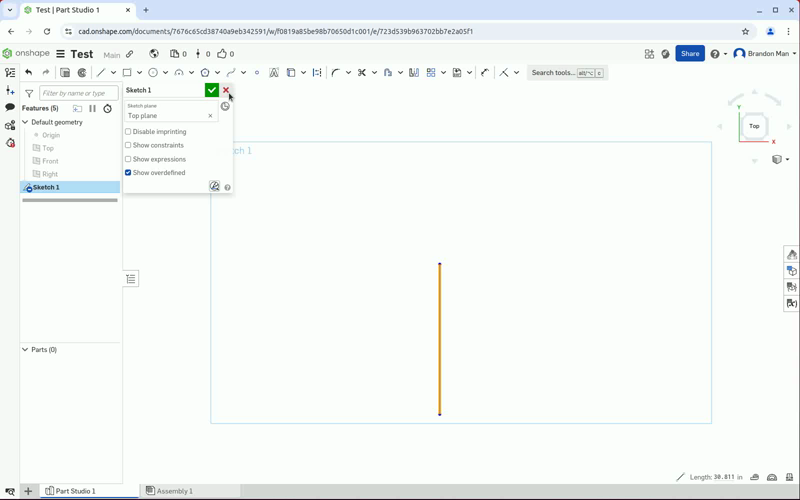
key(shift+h)
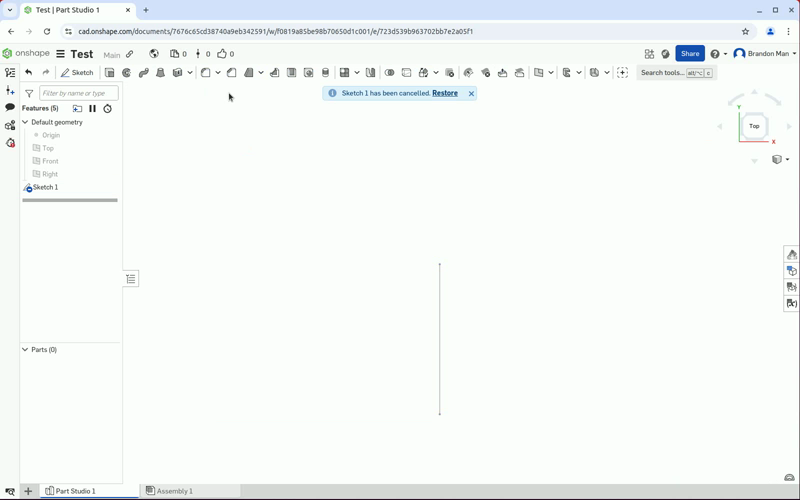
key(shift+s)
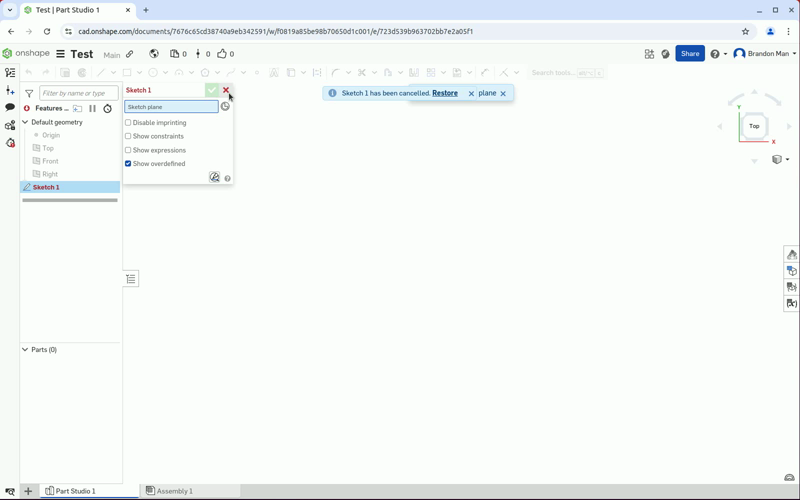
mouse_move(73, 150)
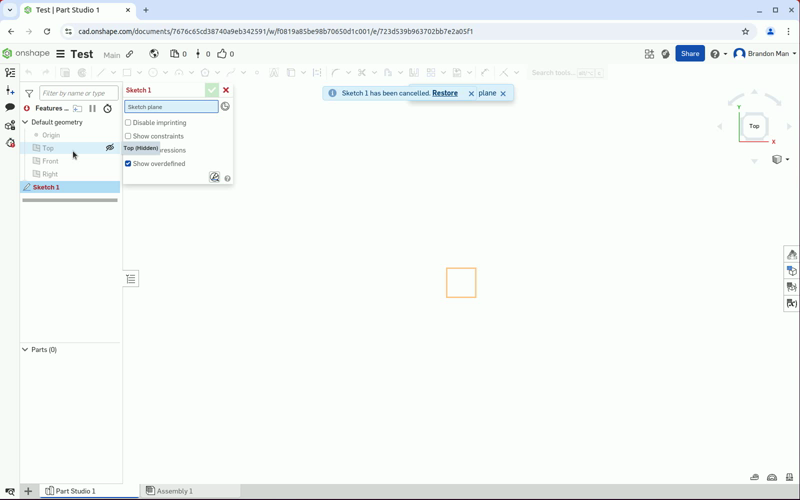
click(73, 150)
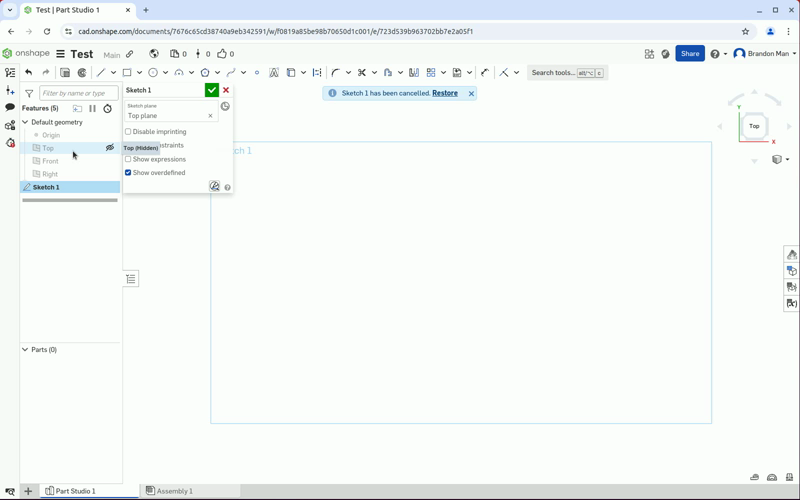
mouse_move(73, 352)
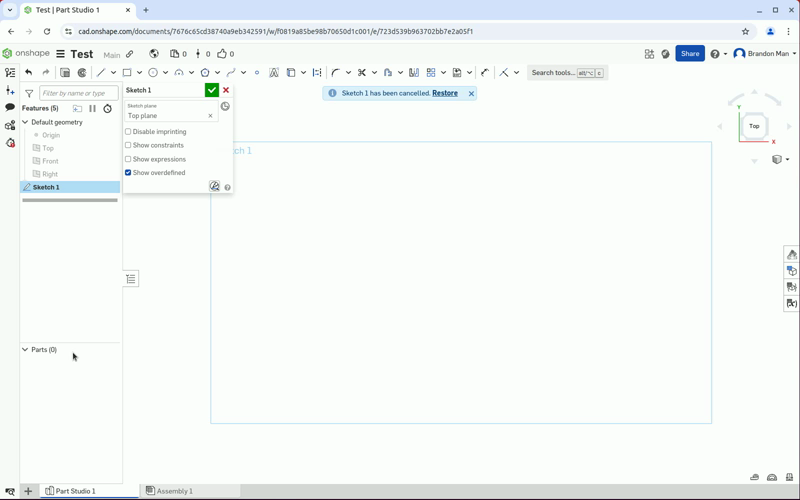
key(y)
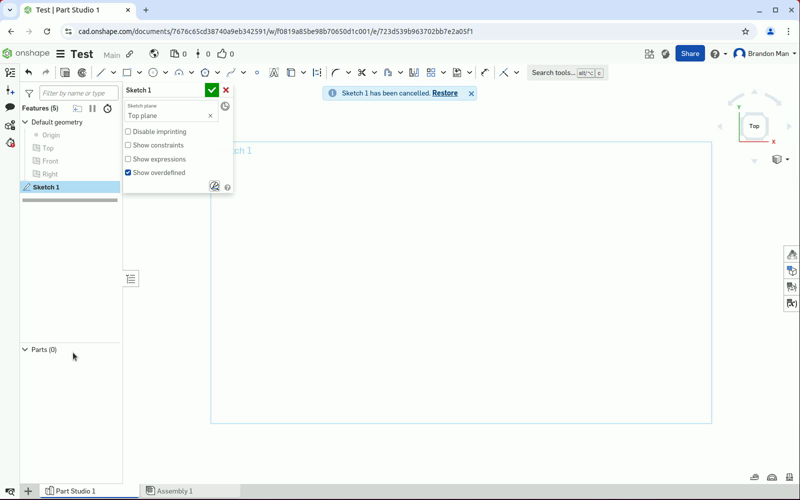
key(l)
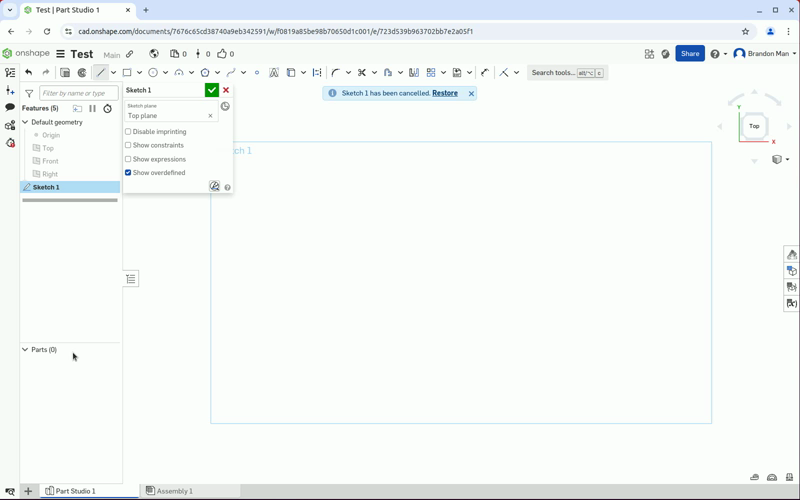
key_down(shift)
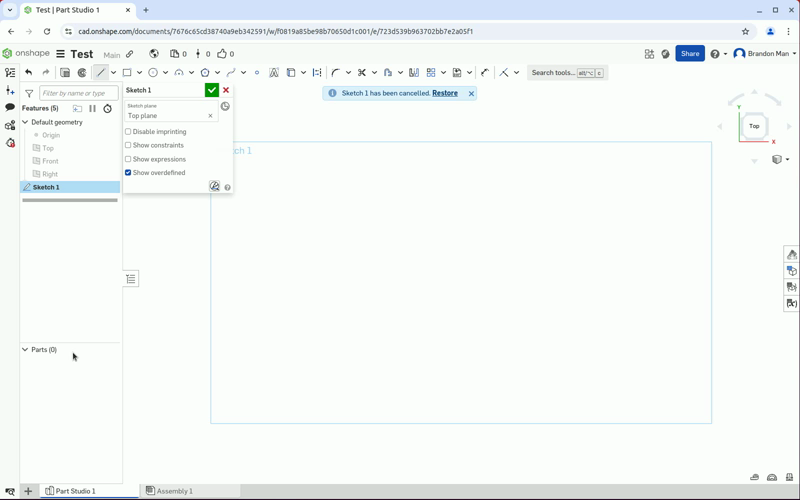
mouse_move(460, 282)
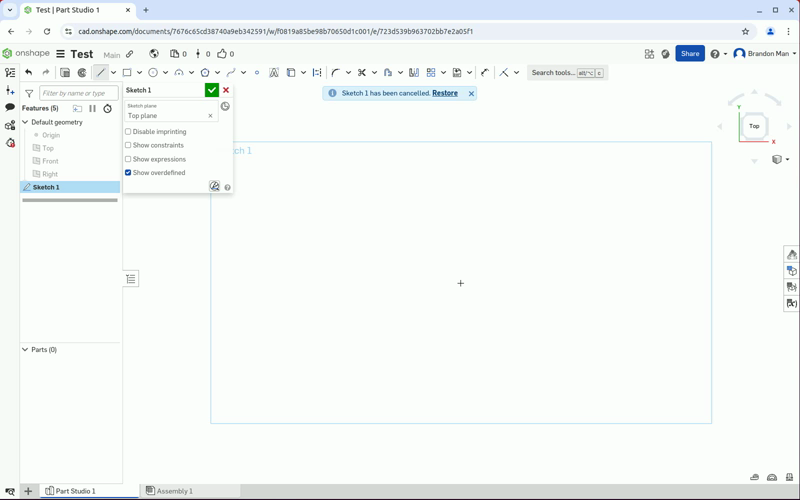
click(460, 282)
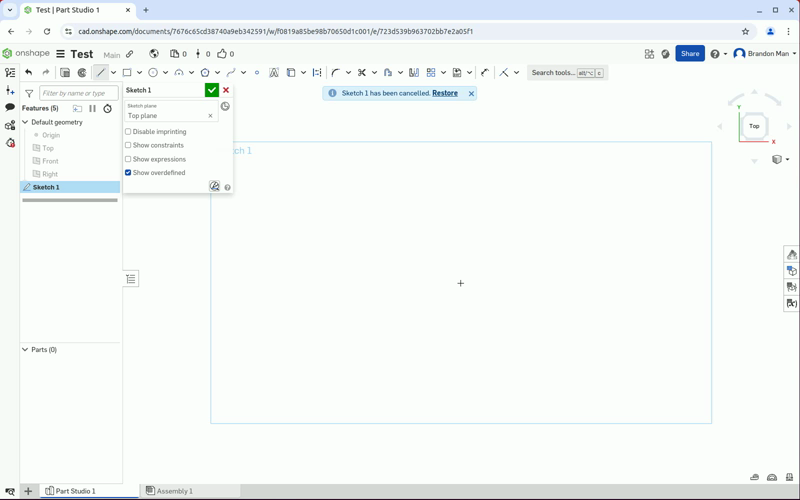
key_up(shift)
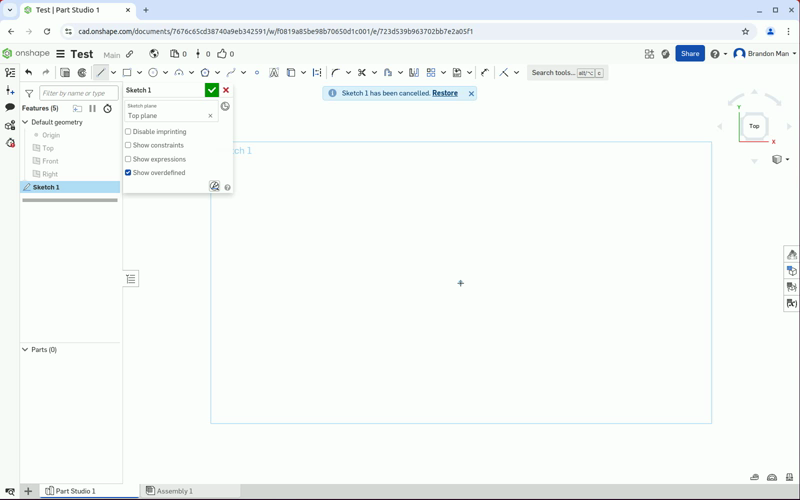
key_down(shift)
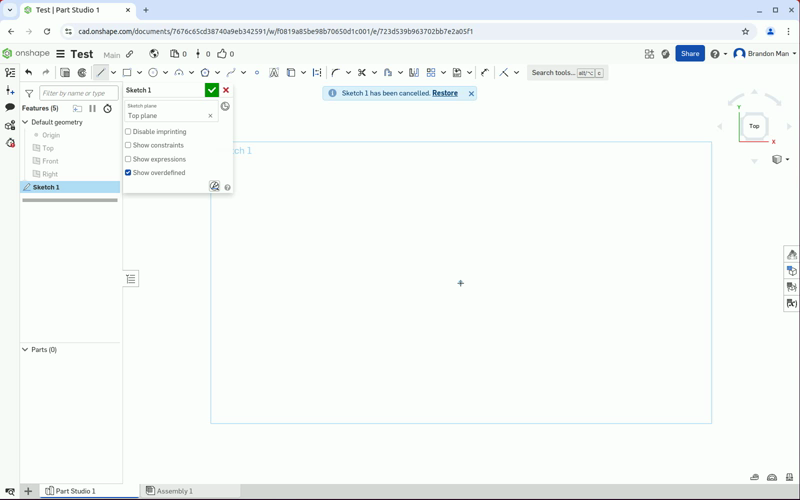
mouse_move(573, 282)
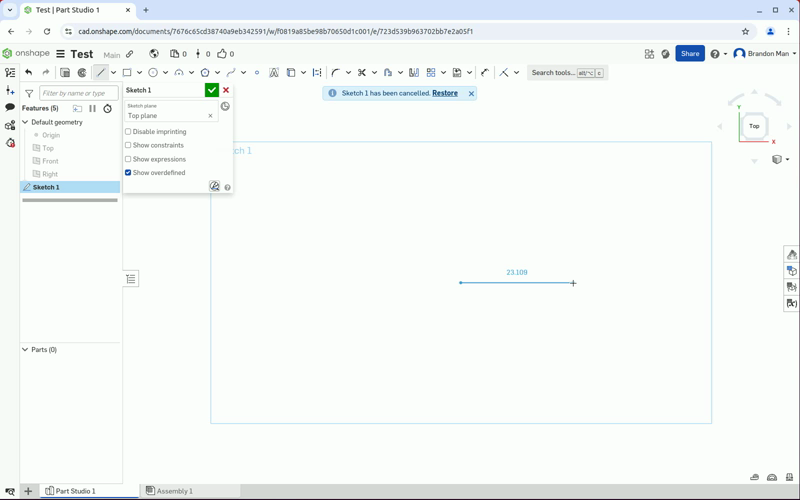
click(573, 282)
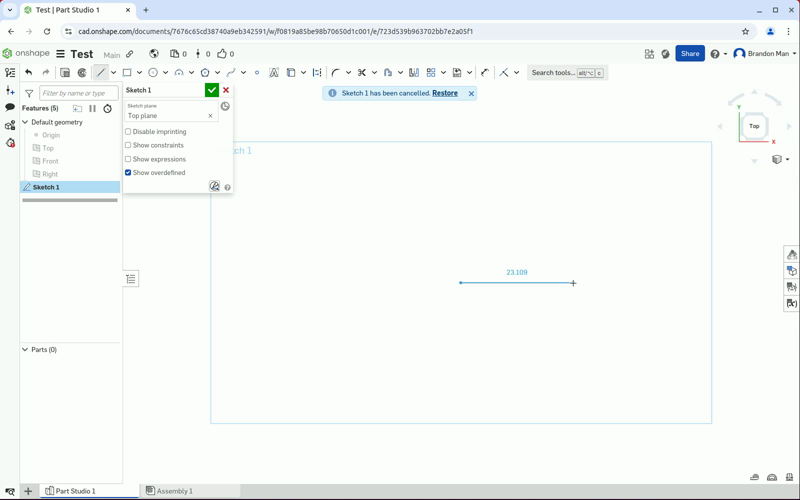
key_up(shift)
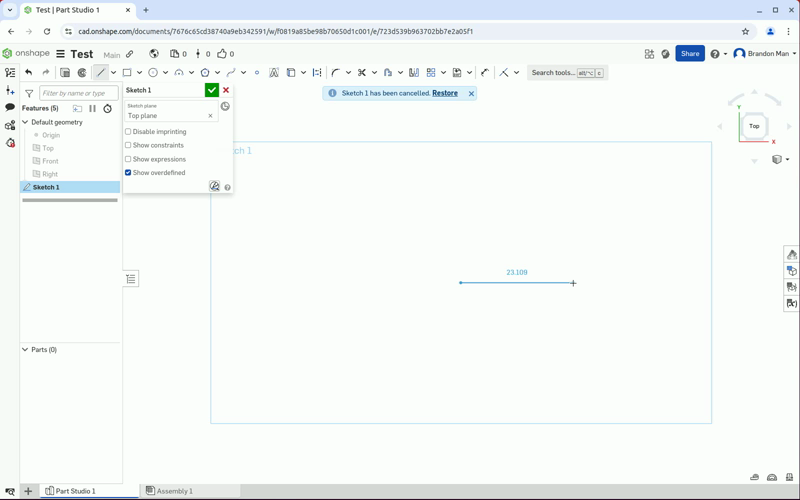
key_down(shift)
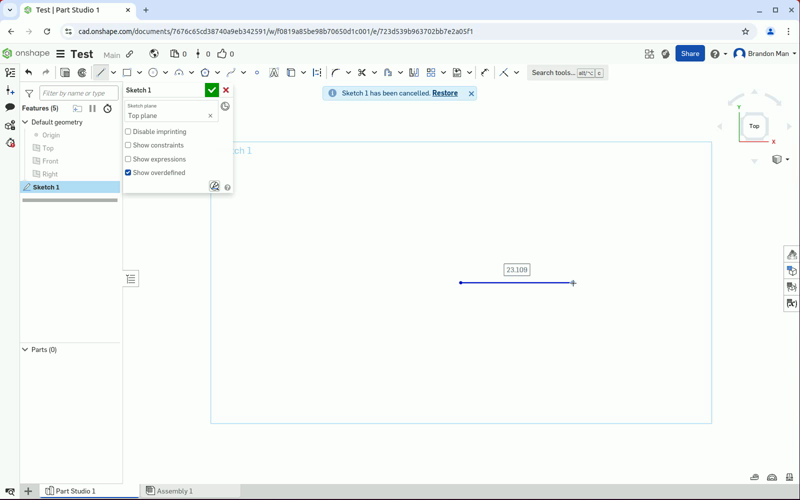
mouse_move(589, 282)
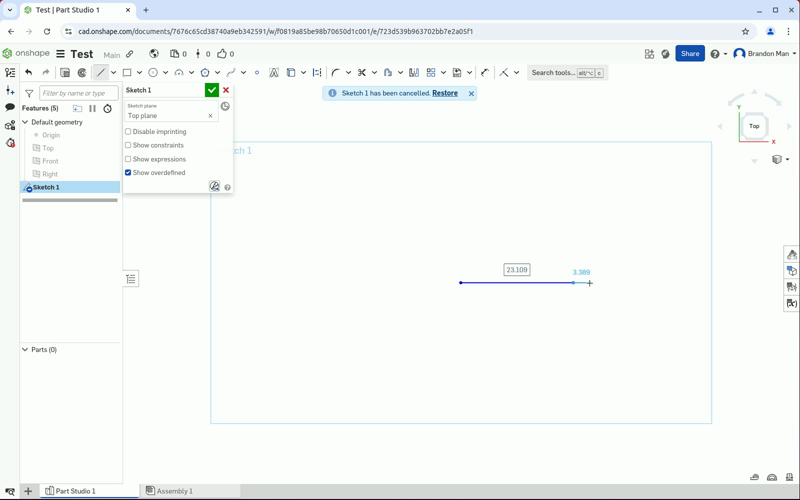
mouse_move(573, 266)
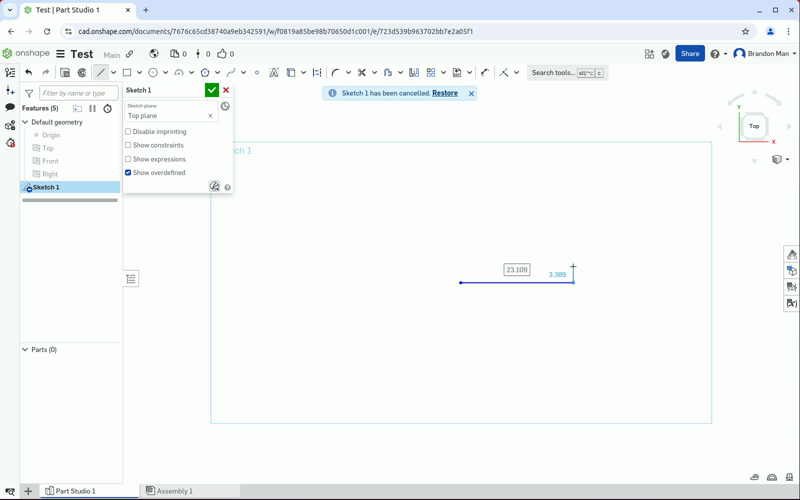
click(573, 266)
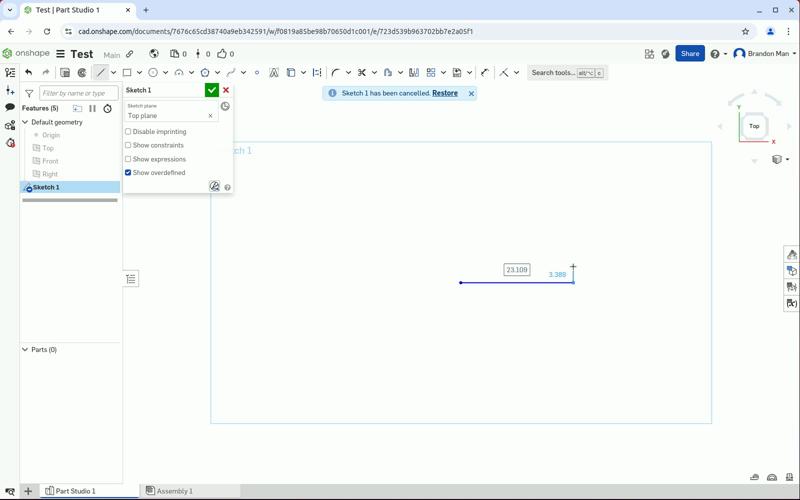
key_up(shift)
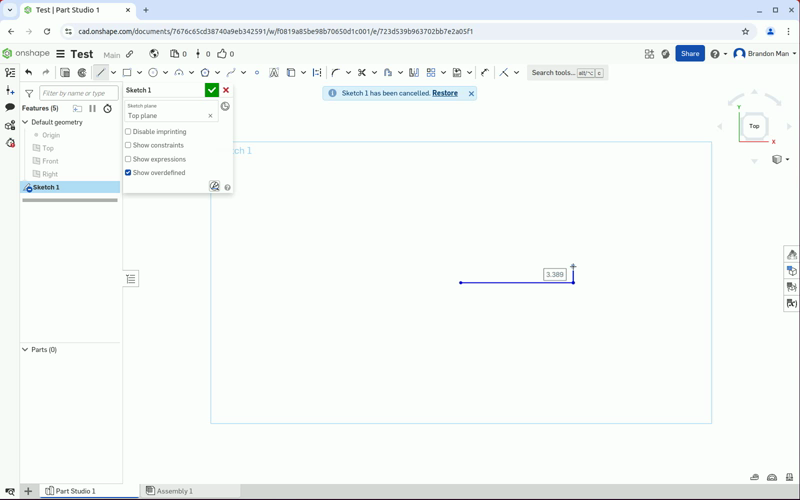
key_down(shift)
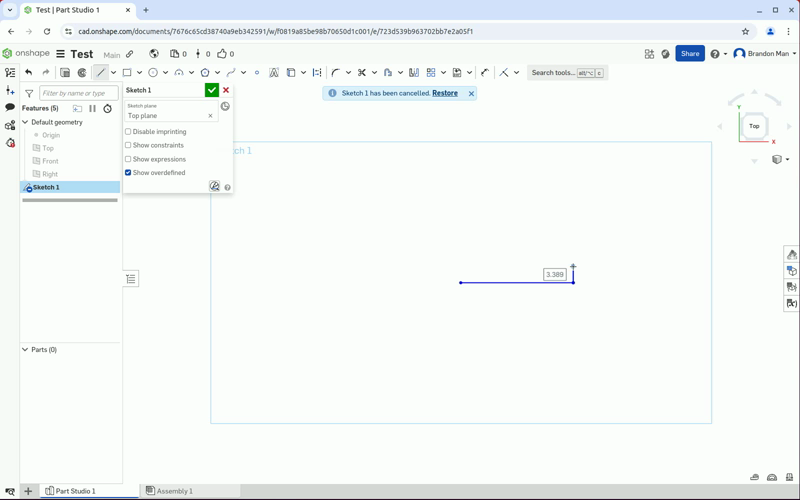
mouse_move(589, 266)
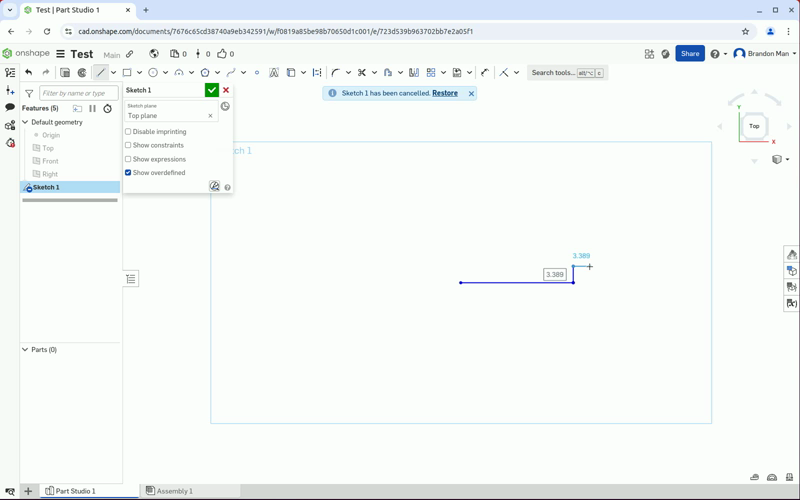
mouse_move(523, 266)
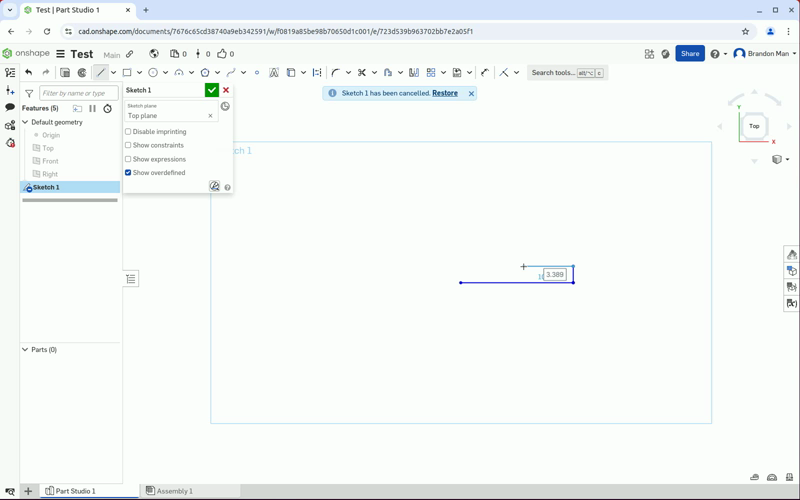
click(523, 266)
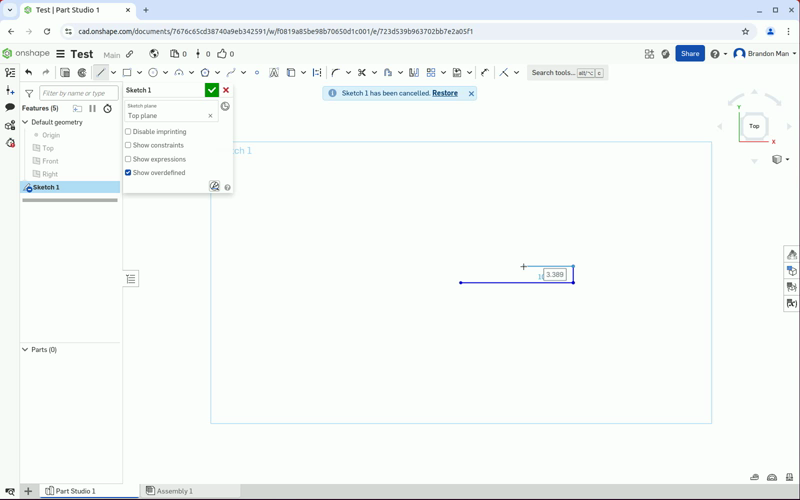
key_up(shift)
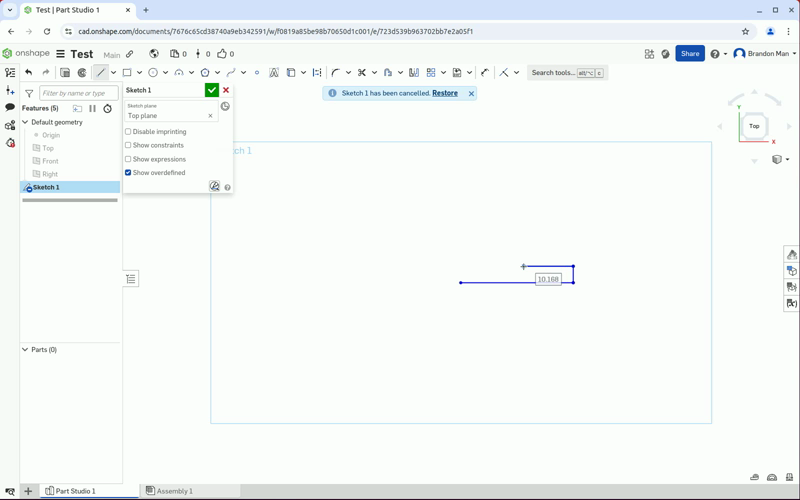
key(esc)
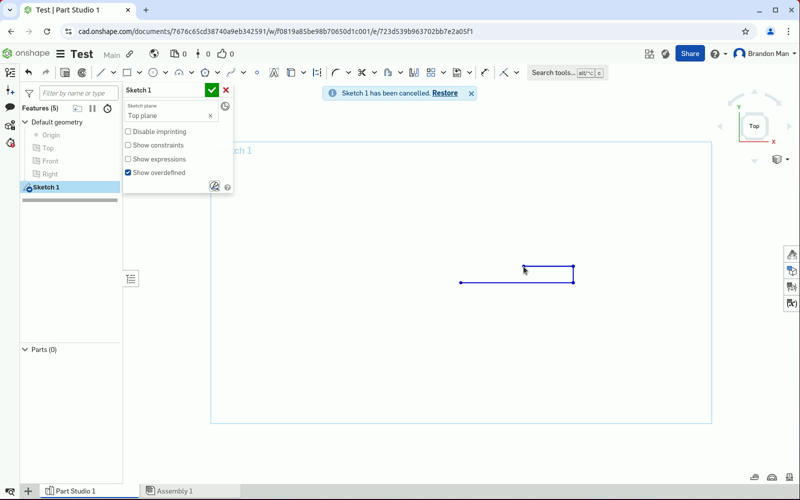
key(a)
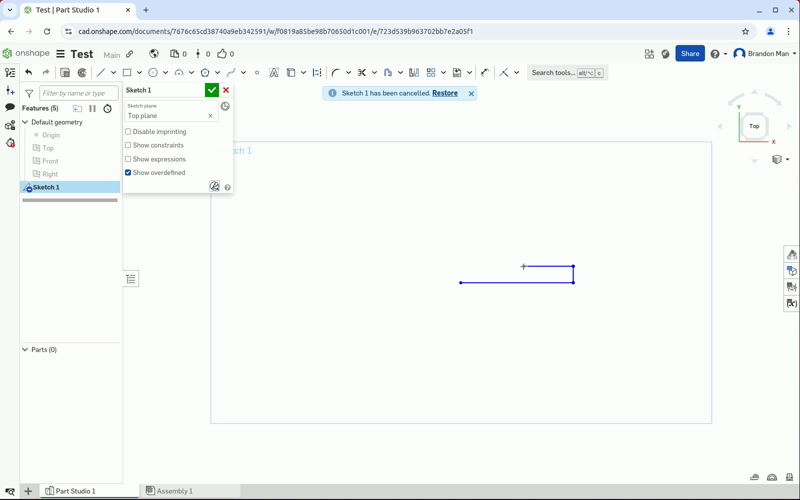
mouse_move(523, 266)
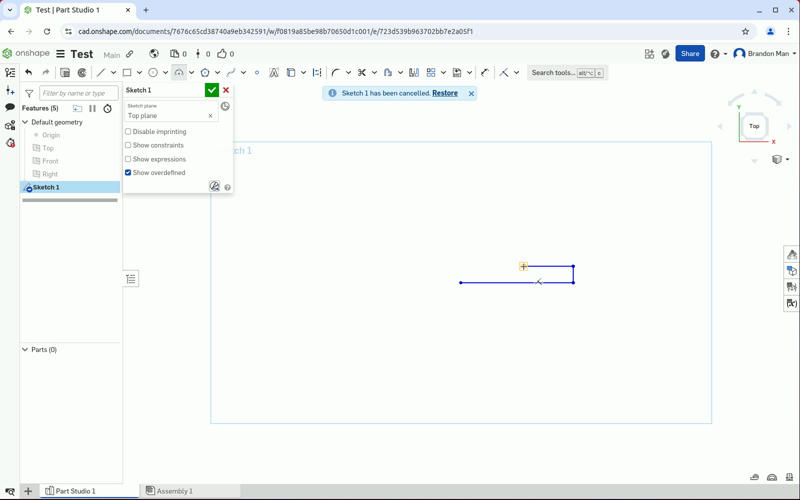
click(523, 266)
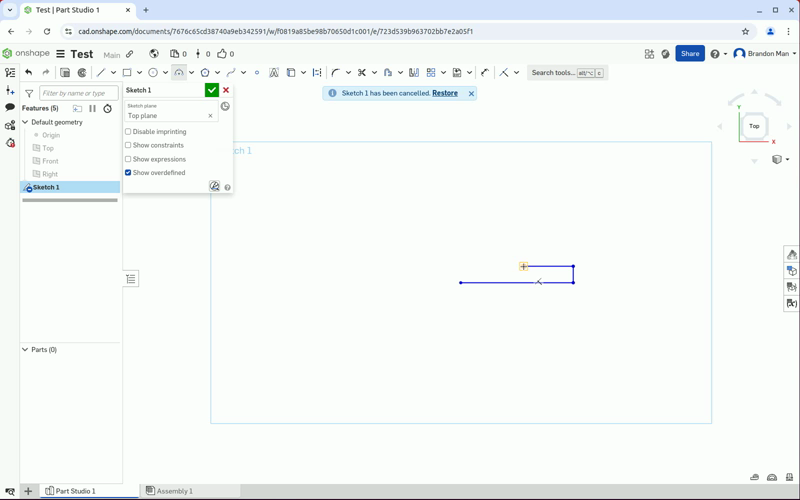
key_down(shift)
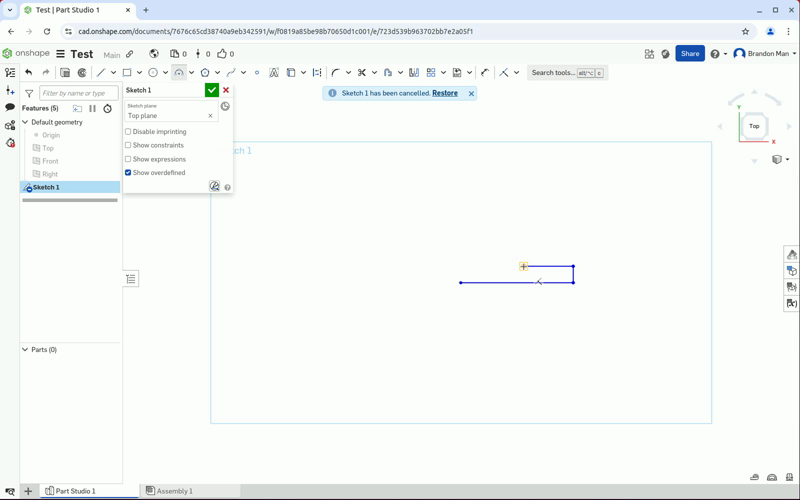
mouse_move(523, 261)
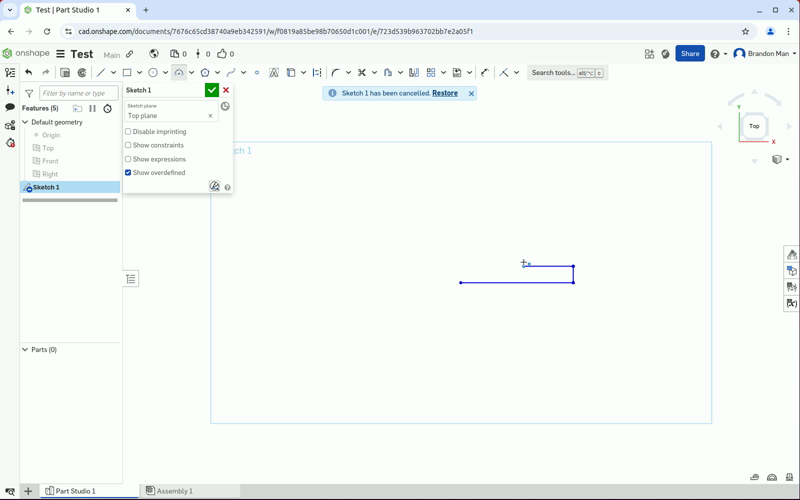
scroll(6)
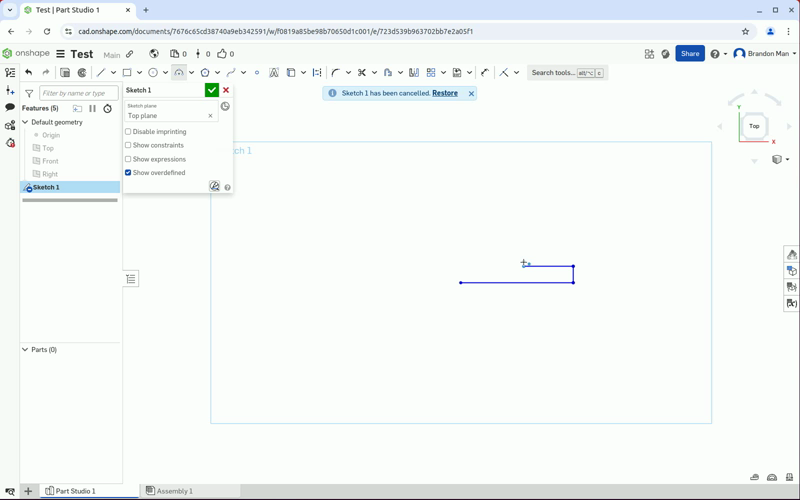
scroll(6)
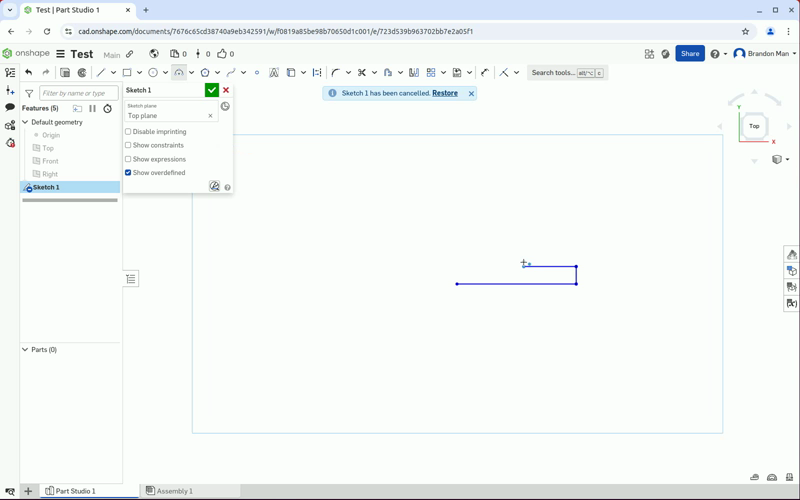
scroll(6)
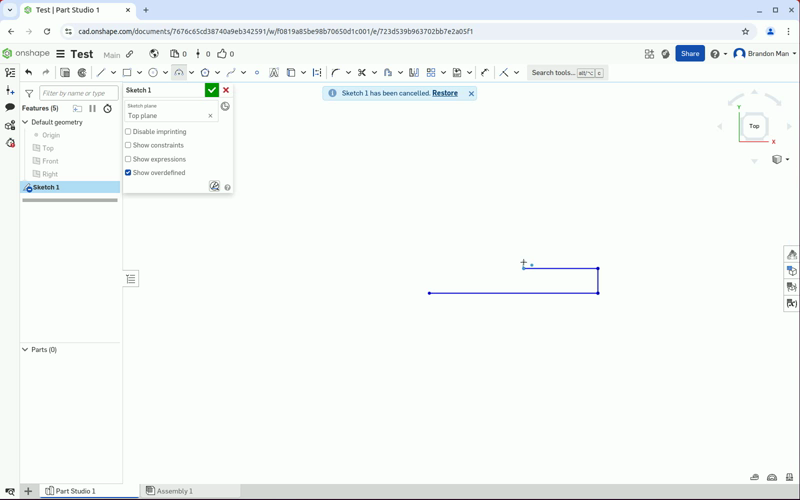
scroll(6)
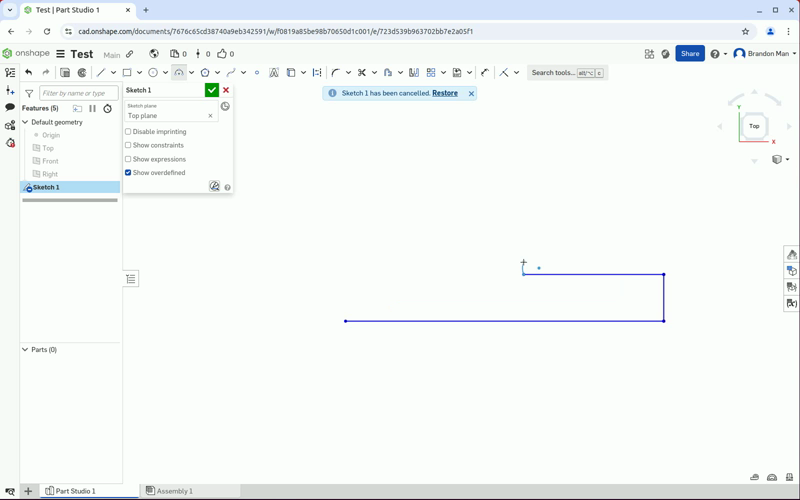
scroll(6)
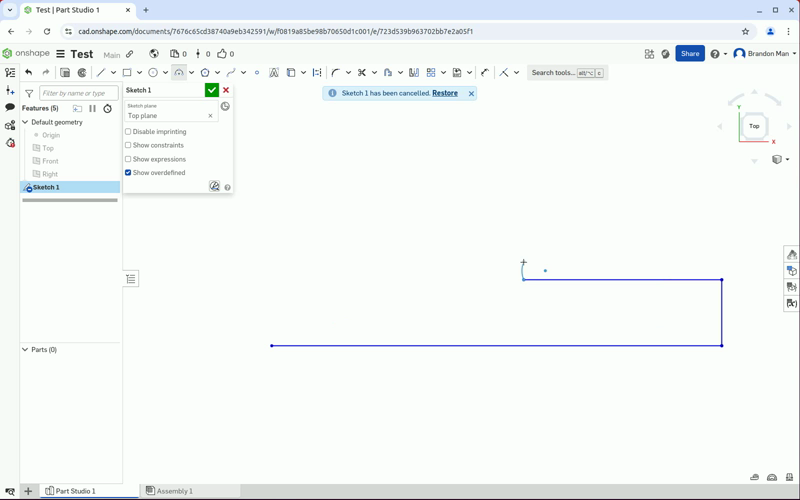
scroll(6)
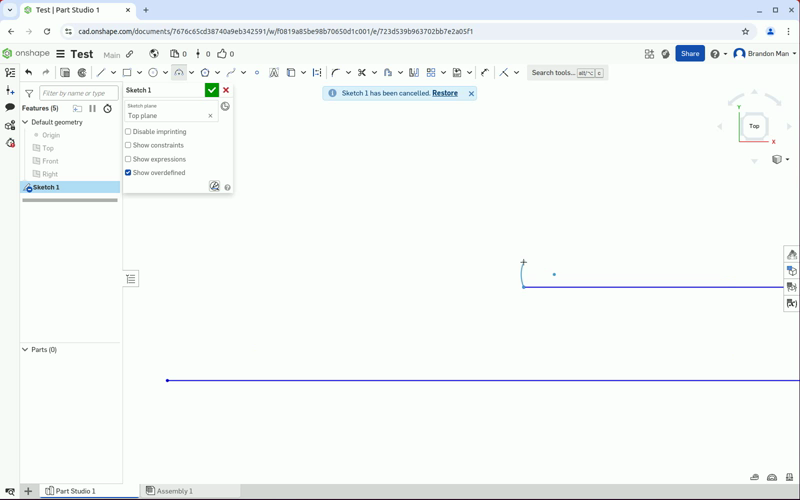
scroll(6)
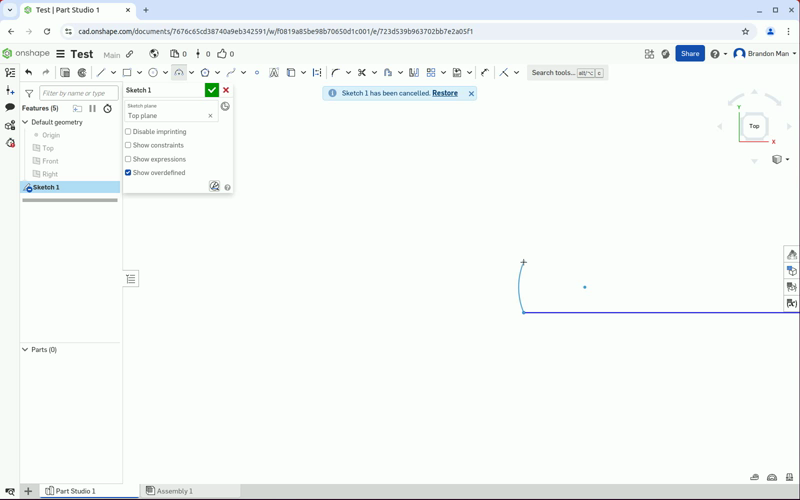
click(523, 261)
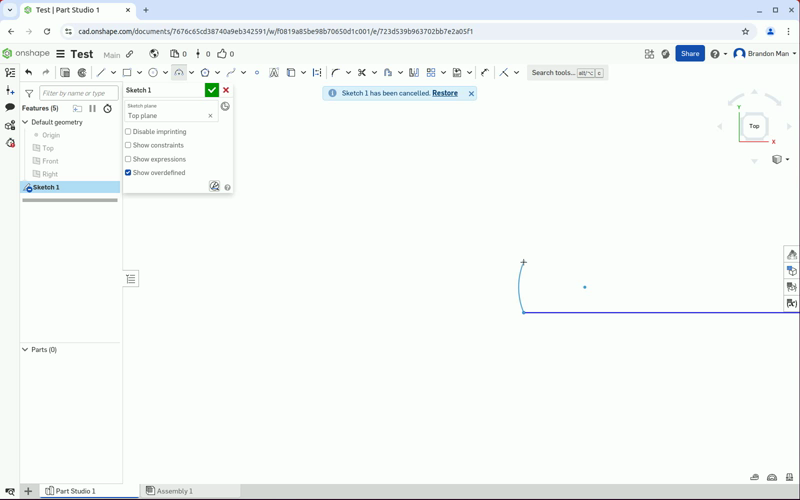
scroll(-6)
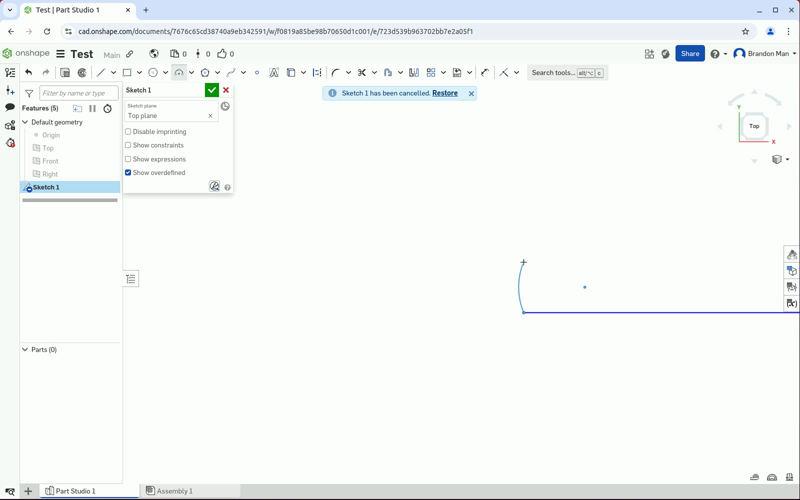
scroll(-6)
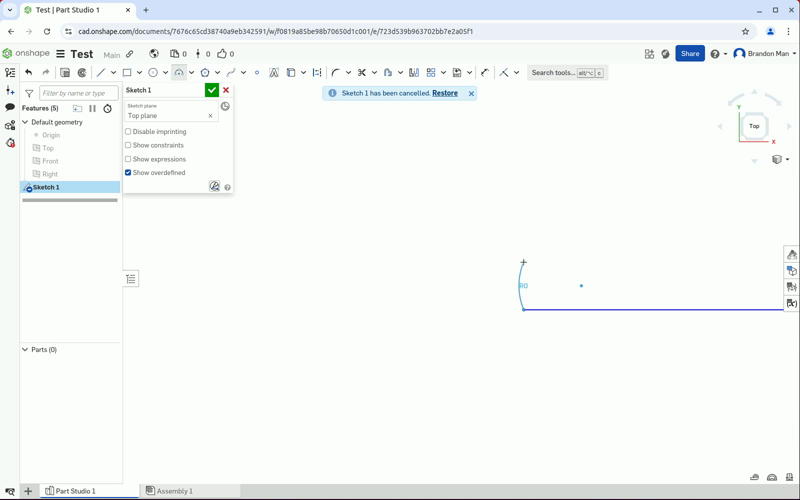
scroll(-6)
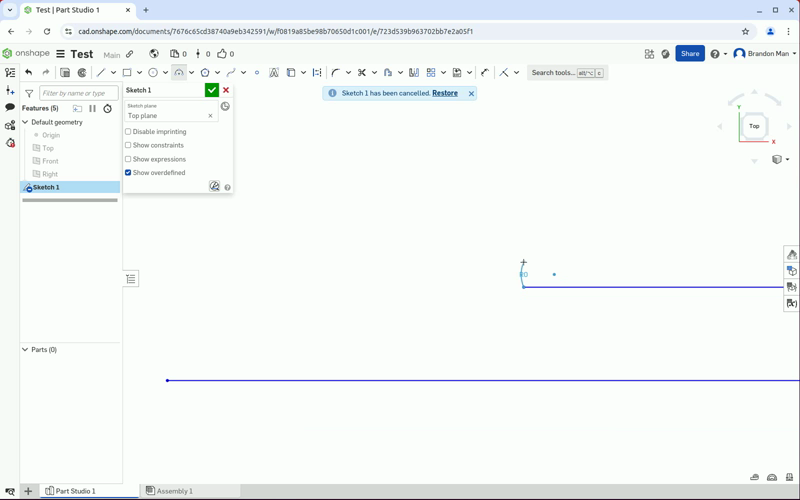
scroll(-6)
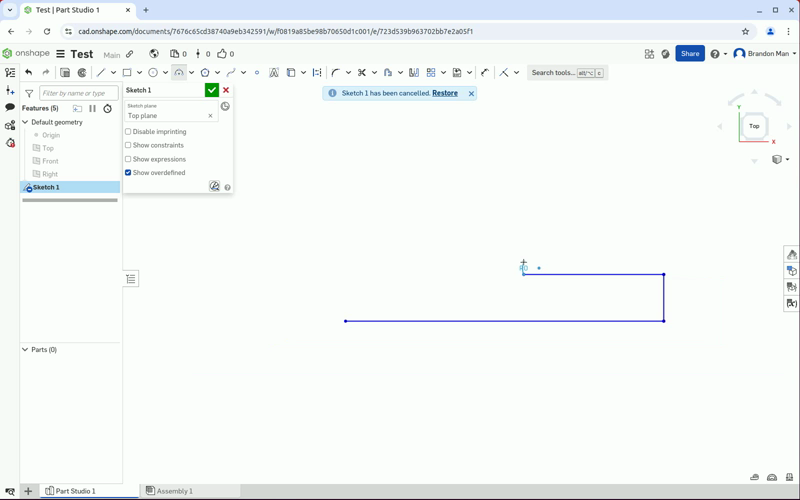
scroll(-6)
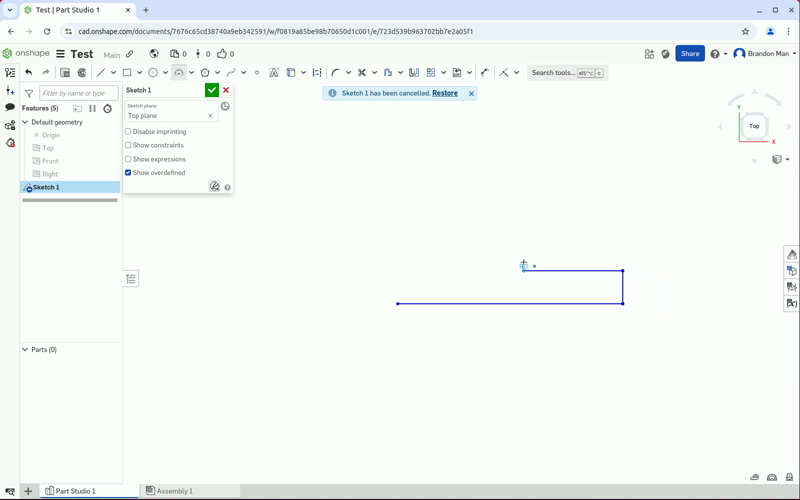
scroll(-6)
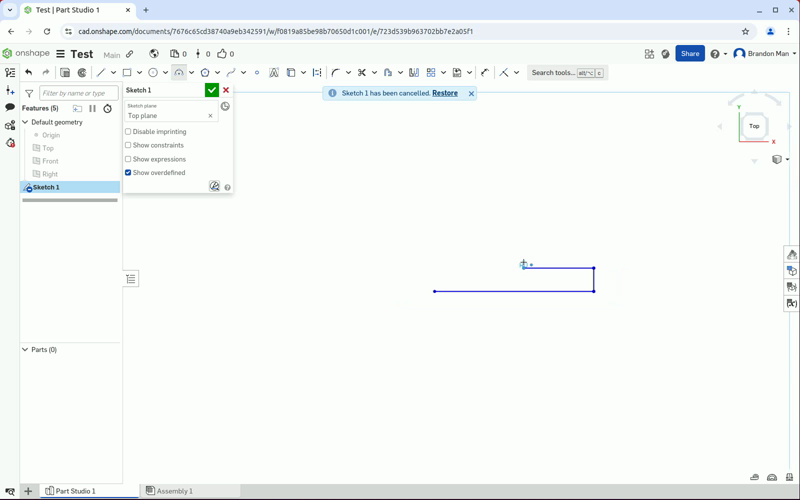
scroll(-6)
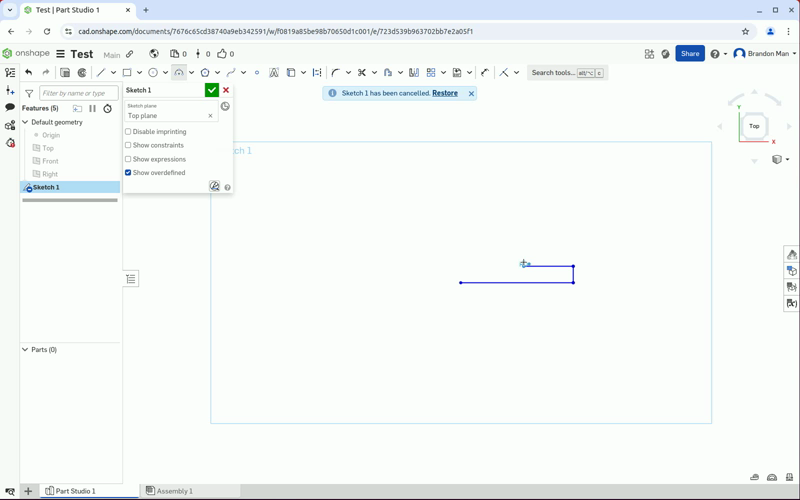
mouse_move(508, 264)
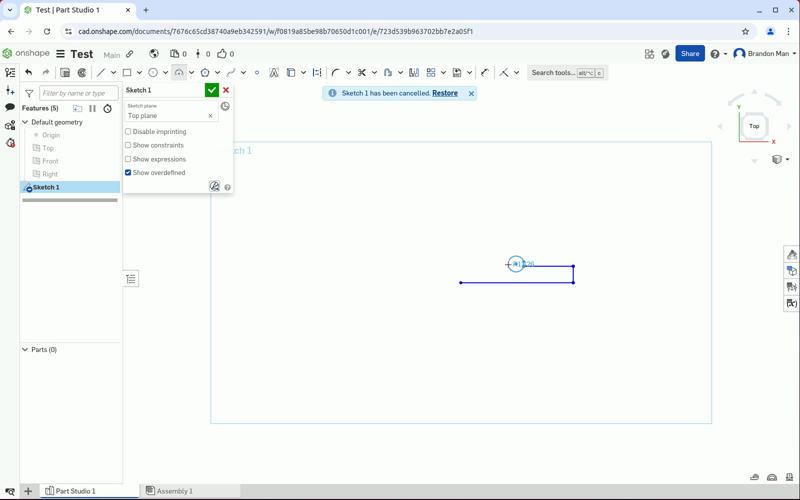
scroll(6)
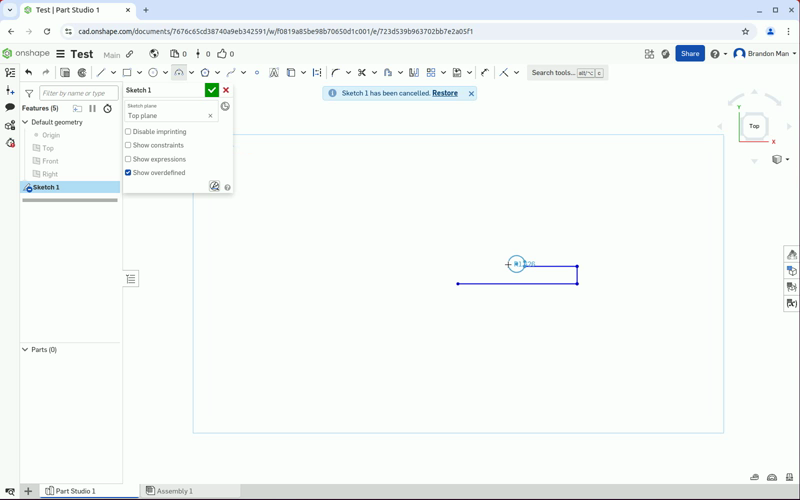
scroll(6)
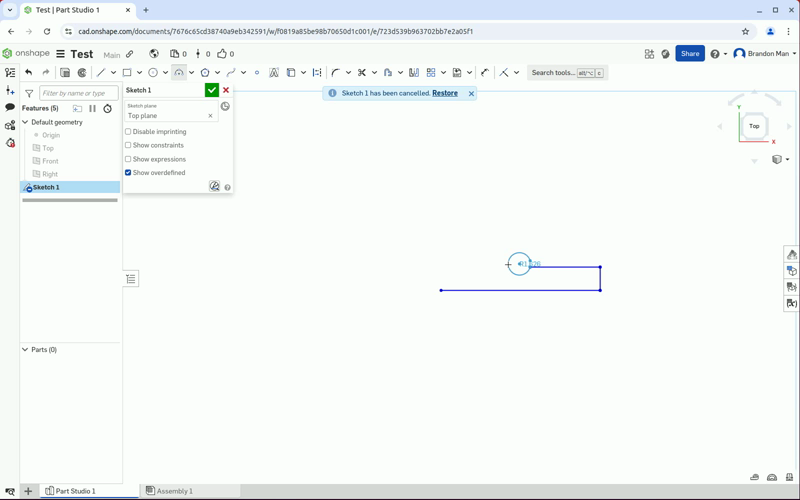
scroll(6)
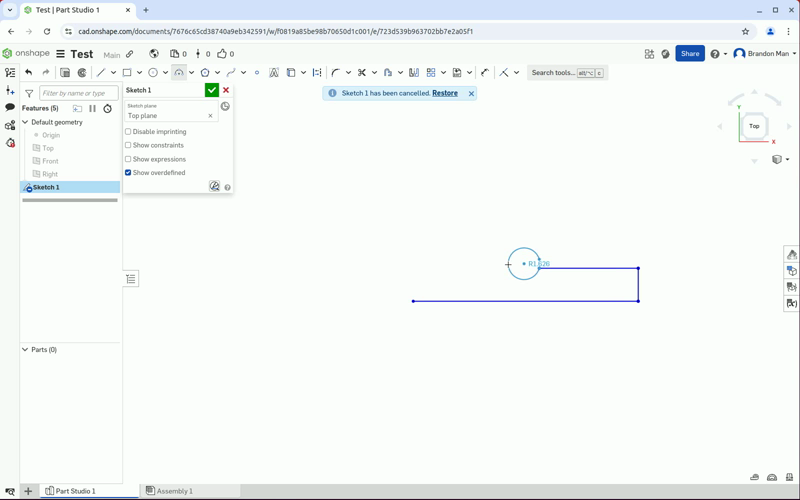
scroll(6)
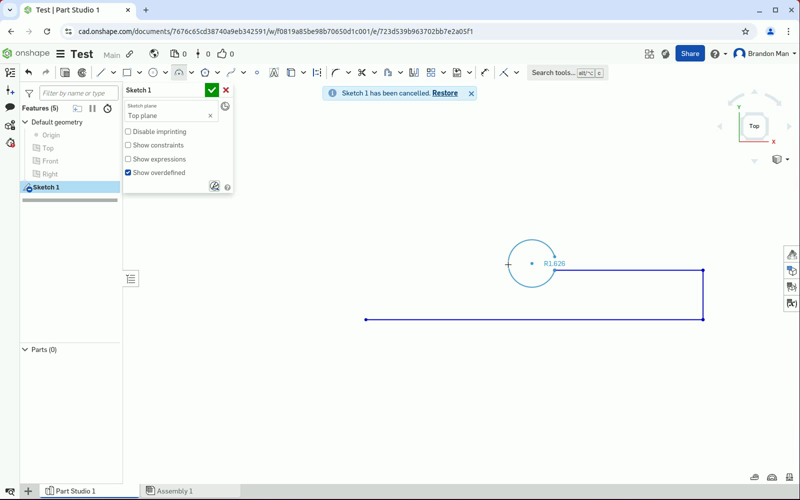
scroll(6)
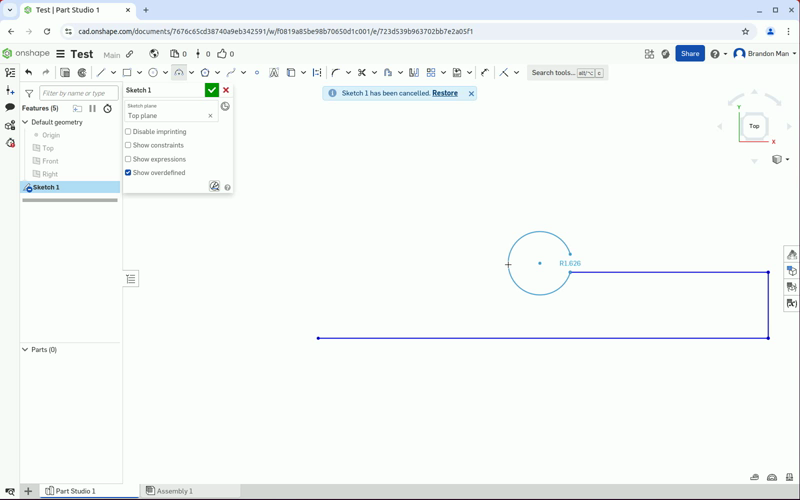
scroll(6)
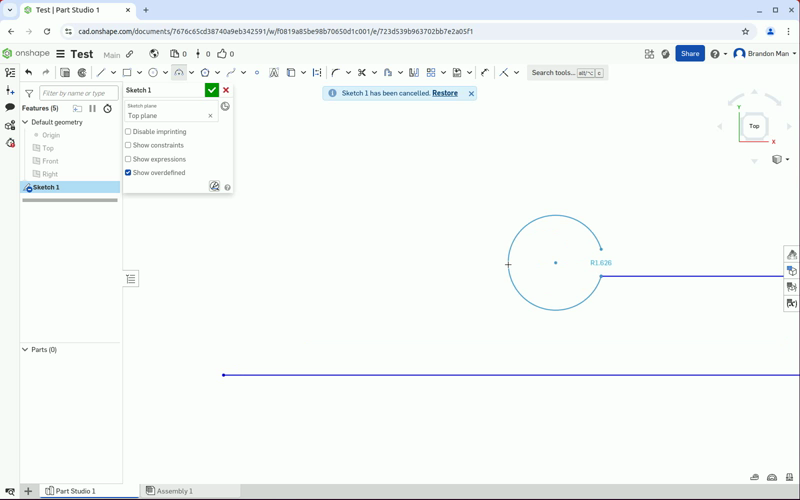
scroll(6)
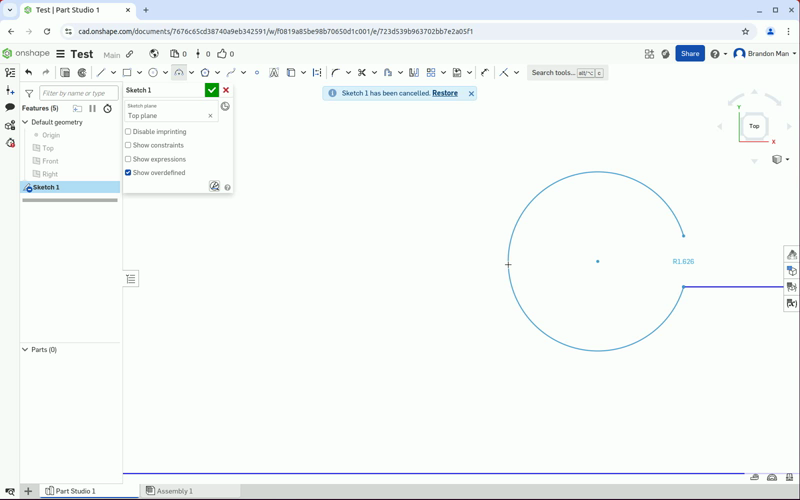
click(508, 264)
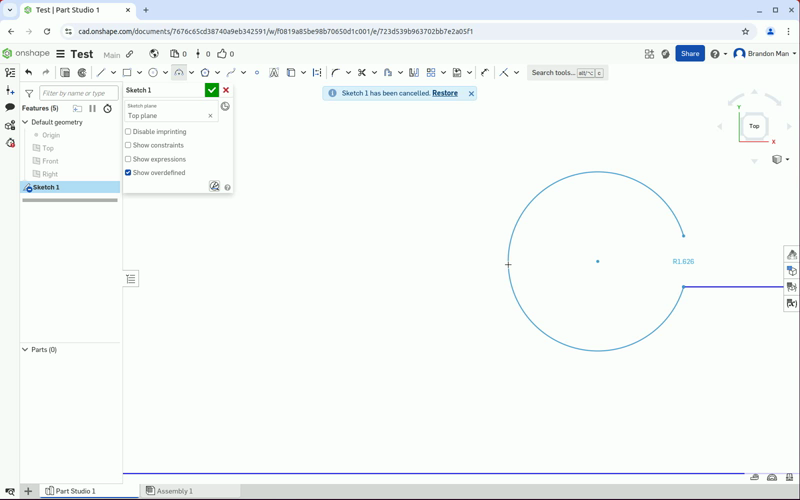
scroll(-6)
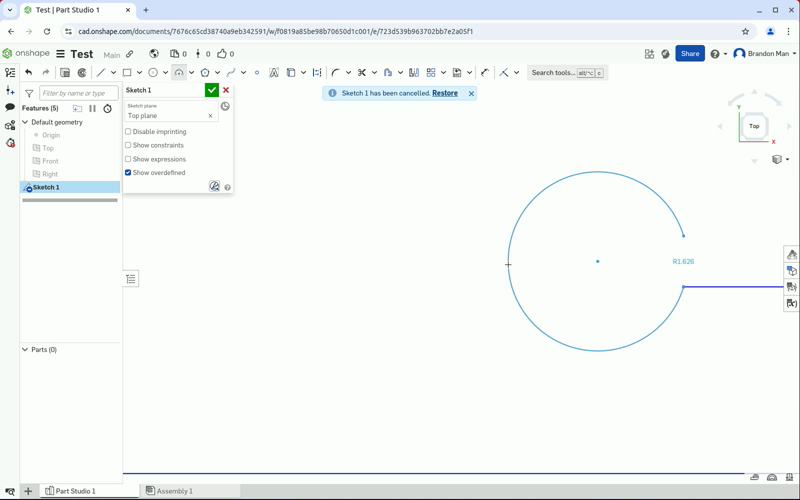
scroll(-6)
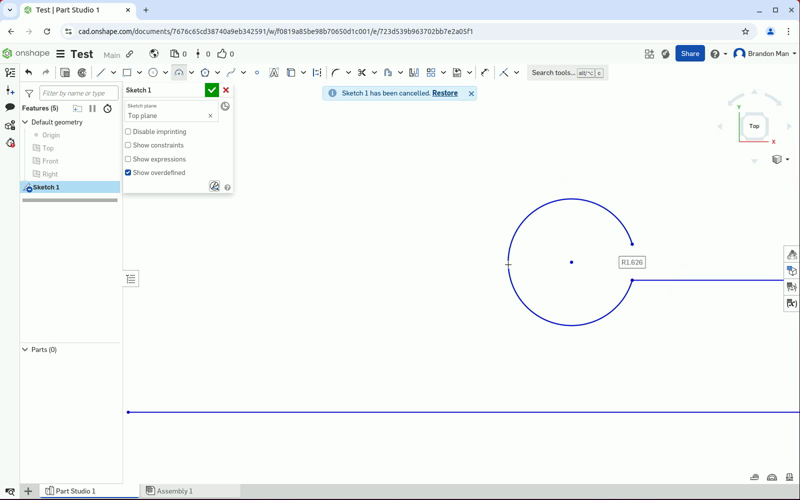
scroll(-6)
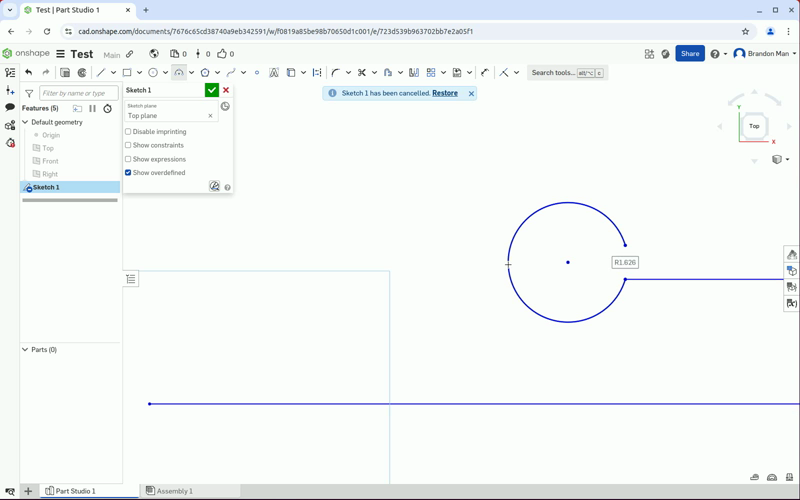
scroll(-6)
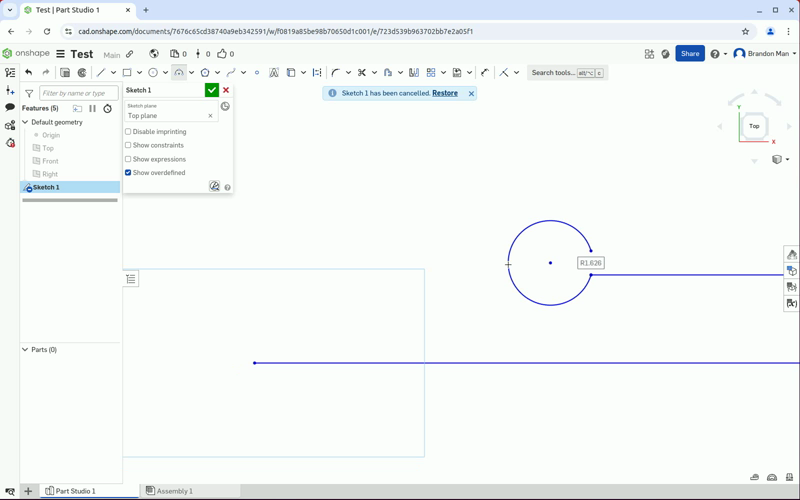
scroll(-6)
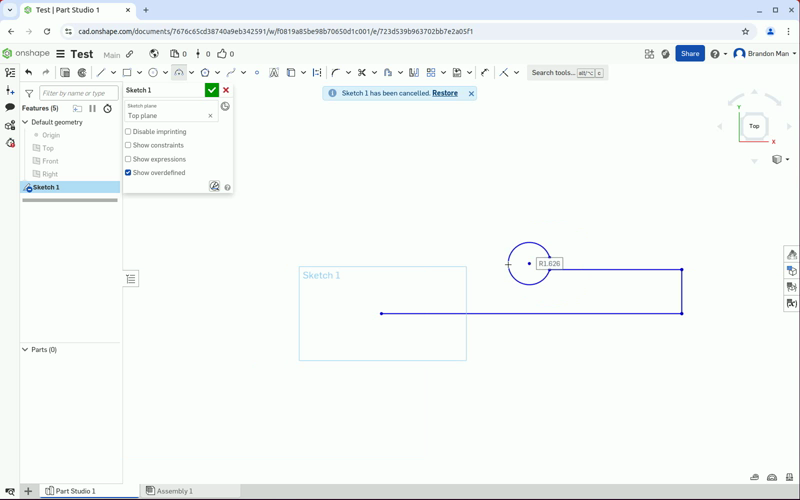
scroll(-6)
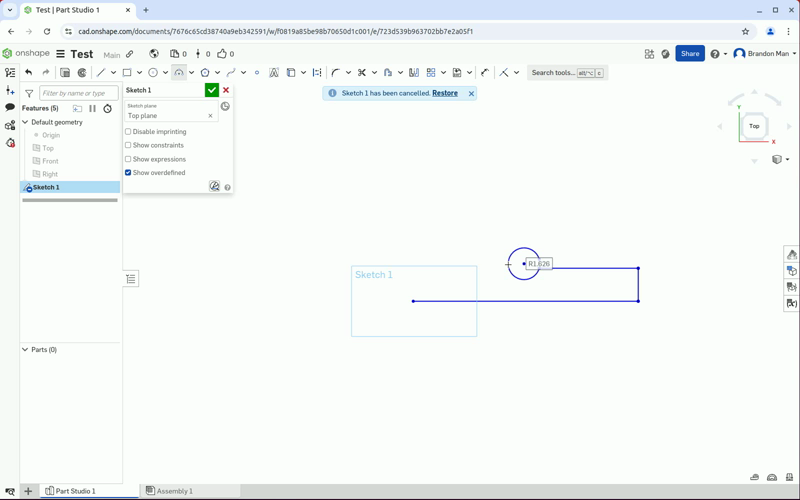
scroll(-6)
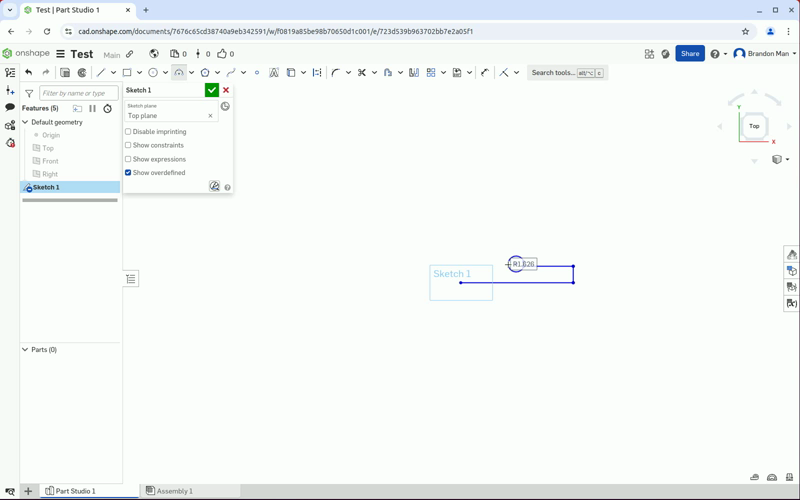
key_up(shift)
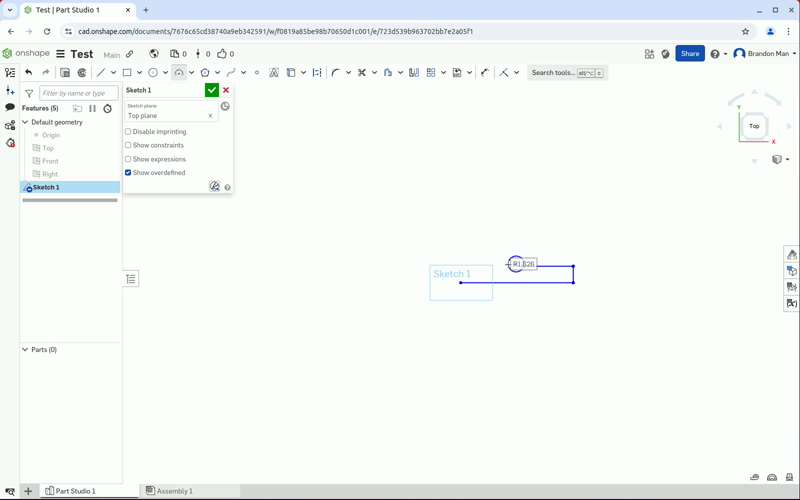
key(esc)
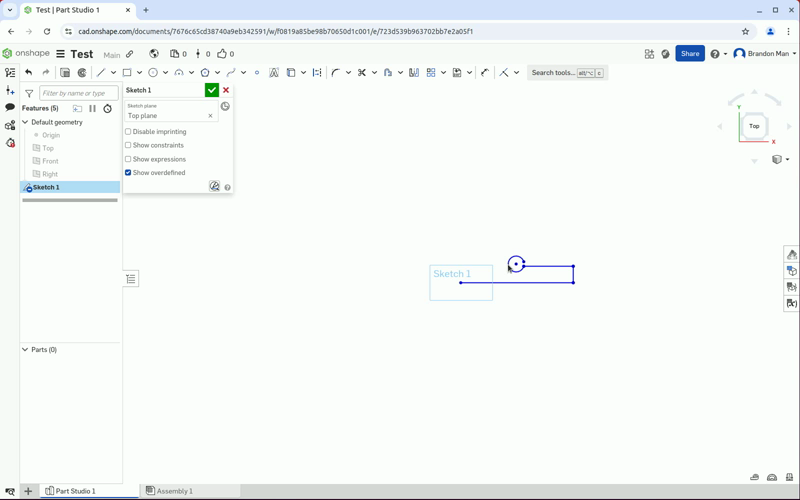
key(l)
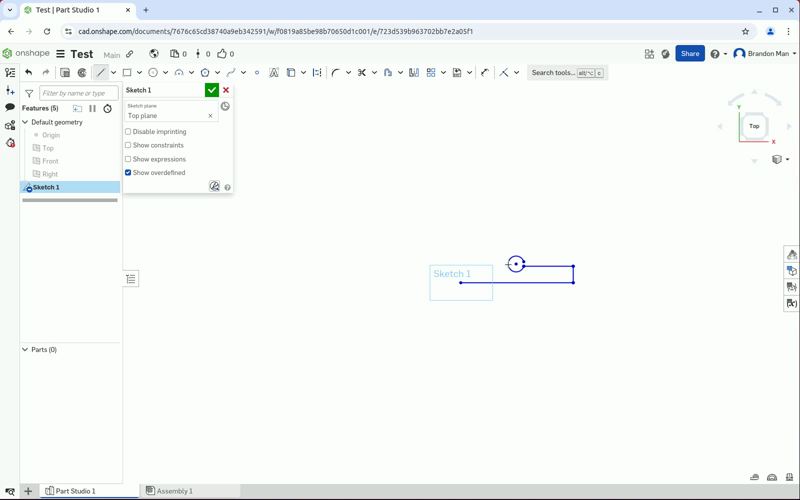
mouse_move(523, 261)
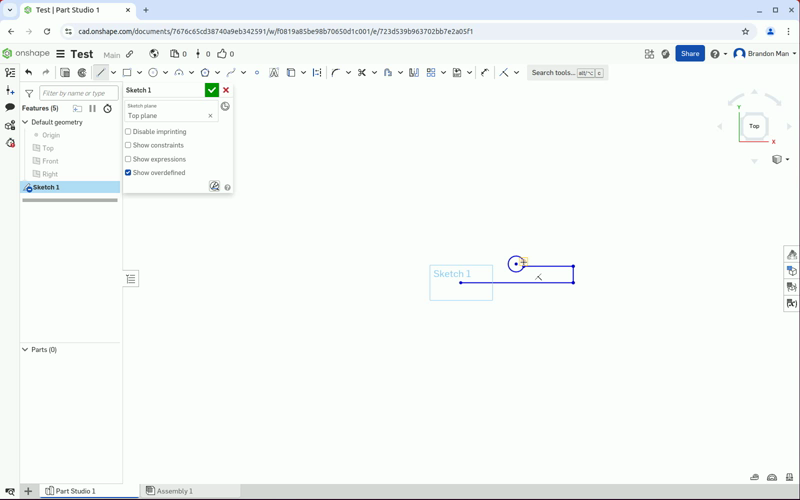
click(523, 261)
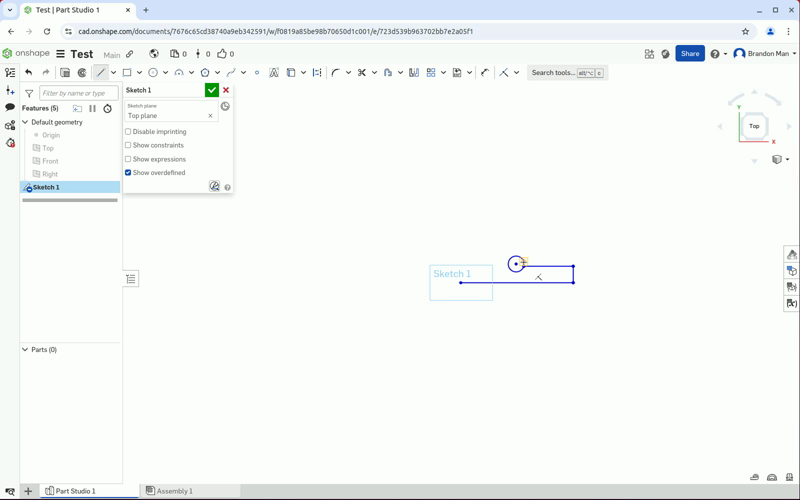
key_down(shift)
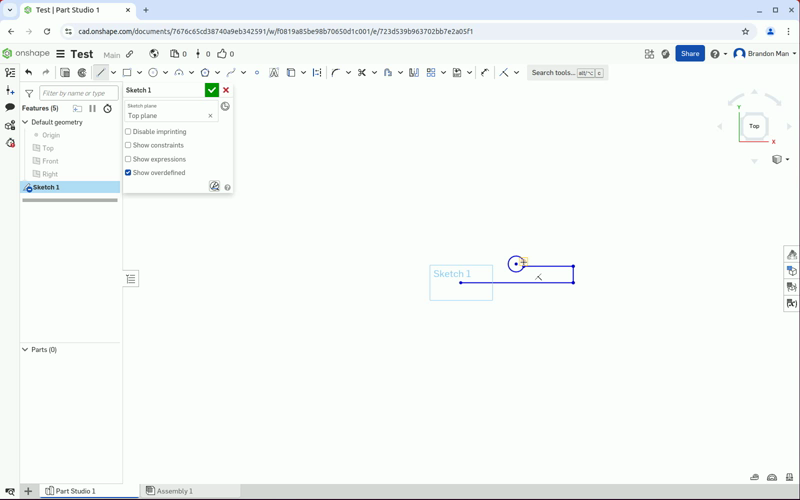
mouse_move(553, 261)
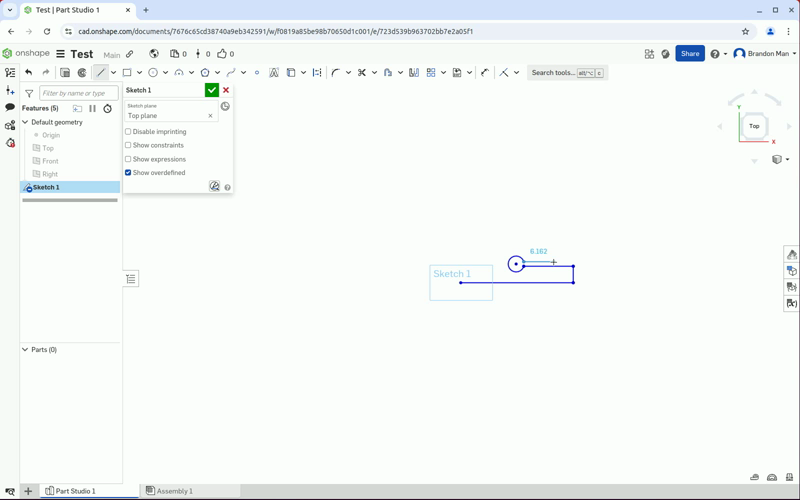
mouse_move(573, 261)
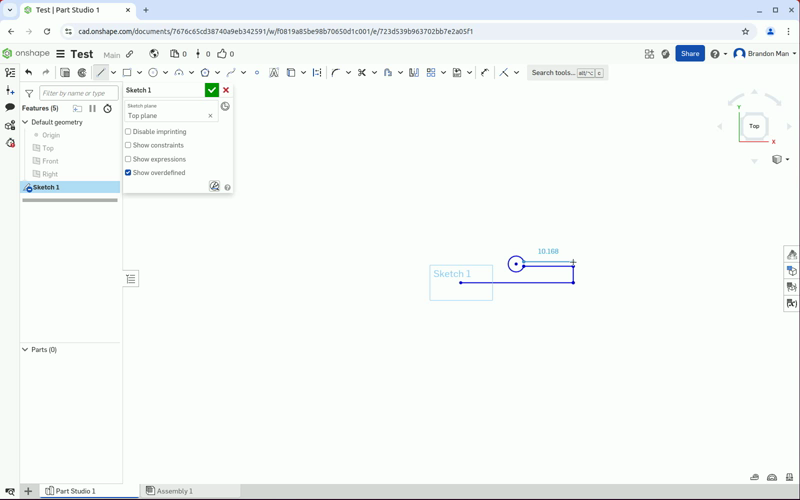
click(573, 261)
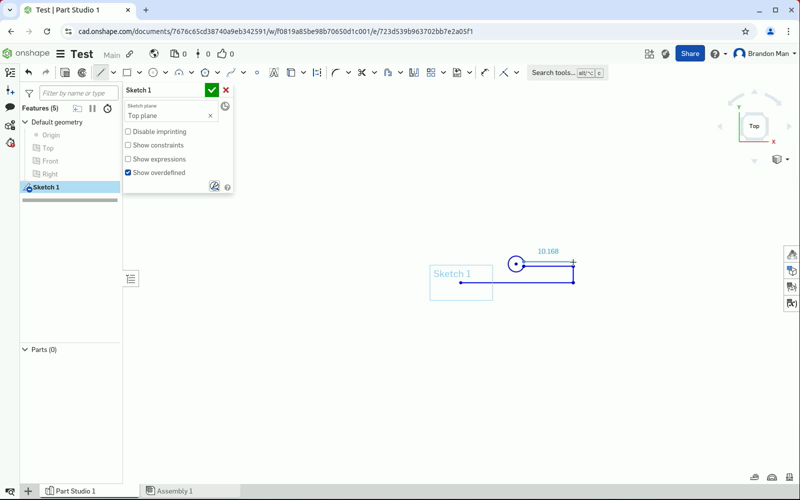
key_up(shift)
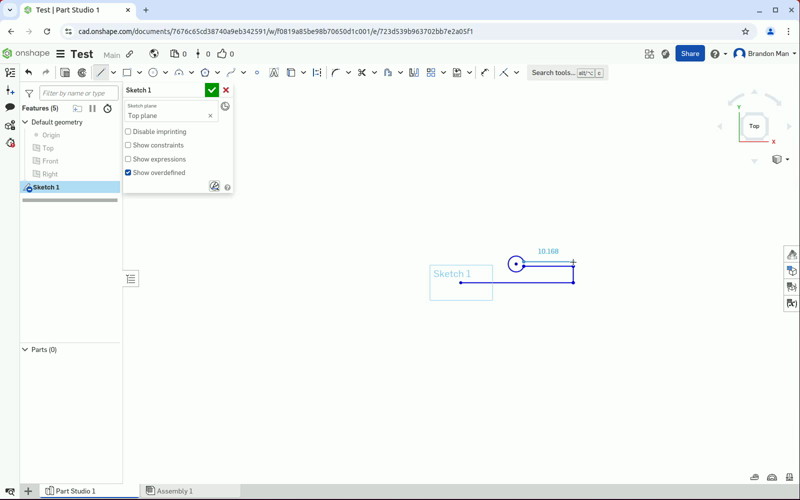
key_down(shift)
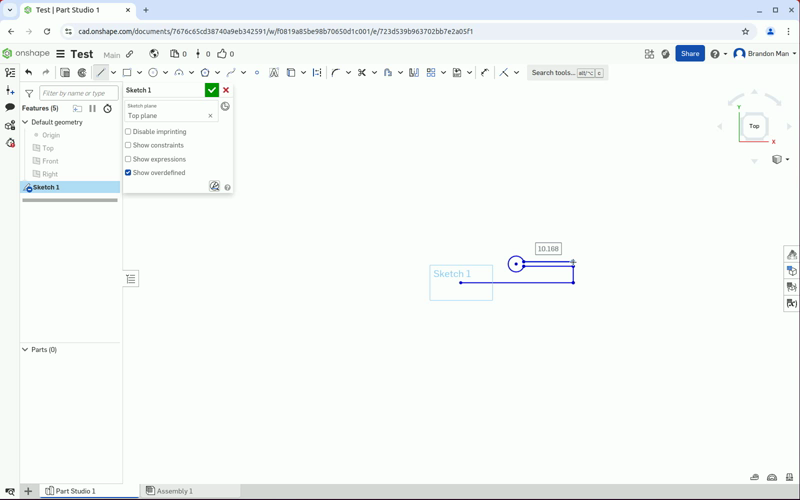
mouse_move(589, 261)
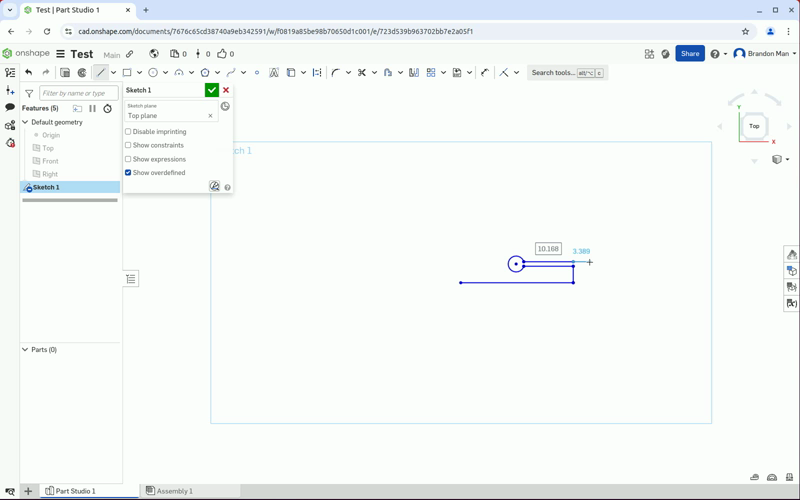
mouse_move(573, 245)
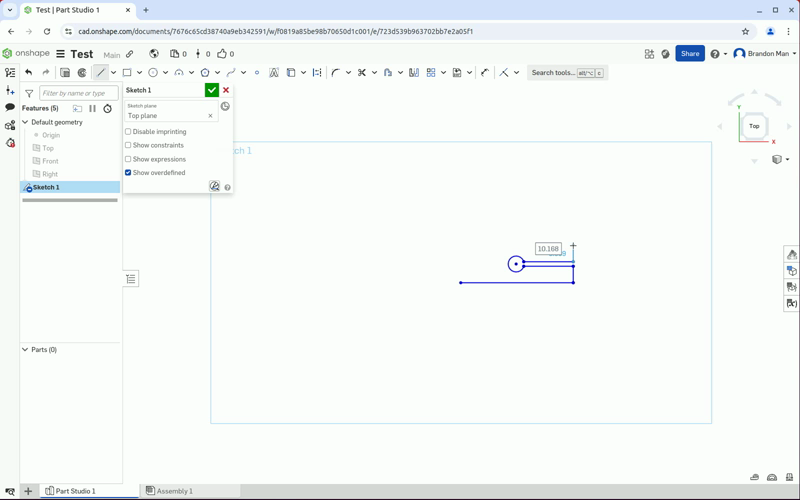
click(573, 245)
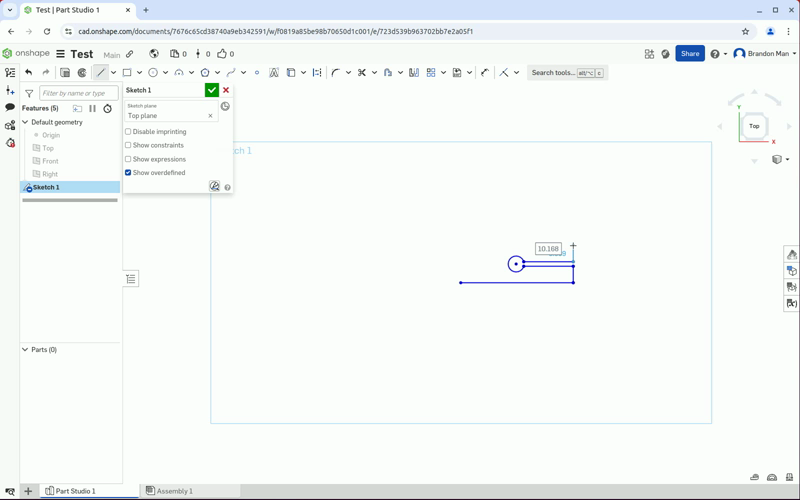
key_up(shift)
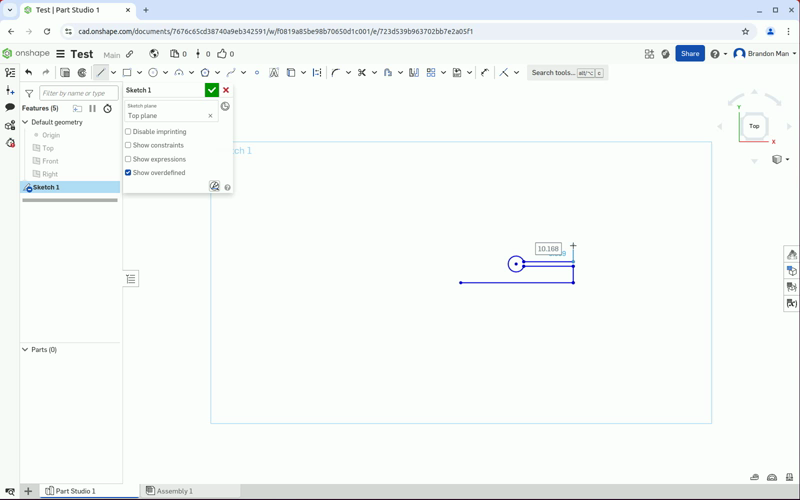
key_down(shift)
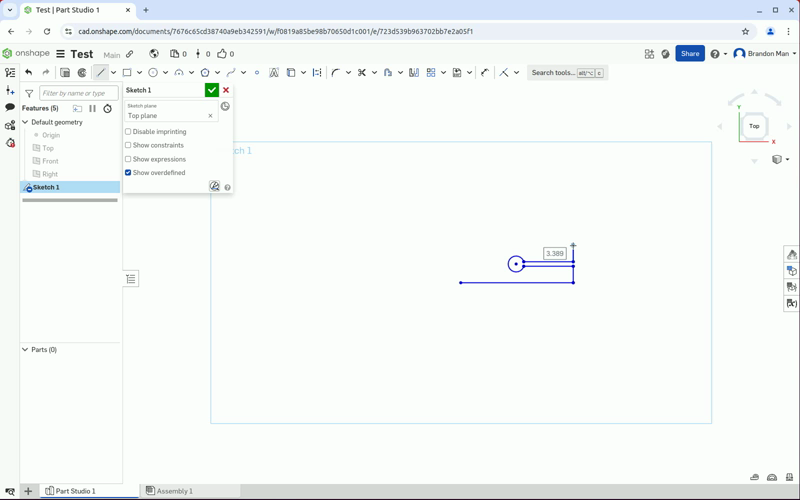
mouse_move(460, 245)
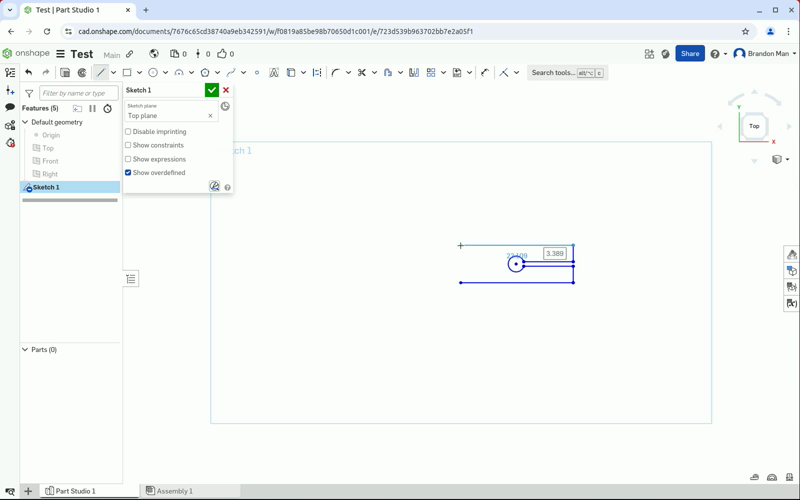
click(460, 245)
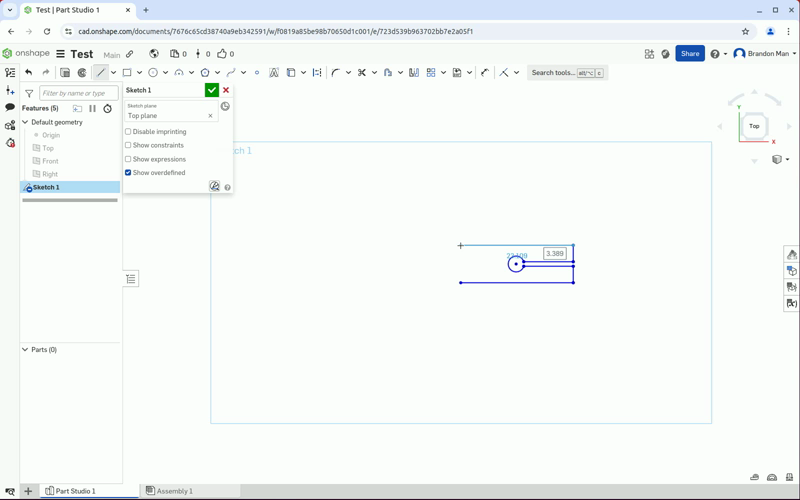
key_up(shift)
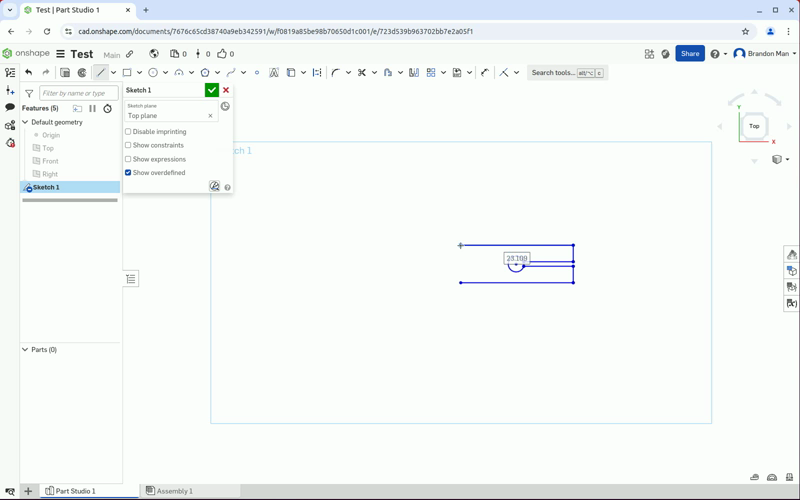
mouse_move(490, 245)
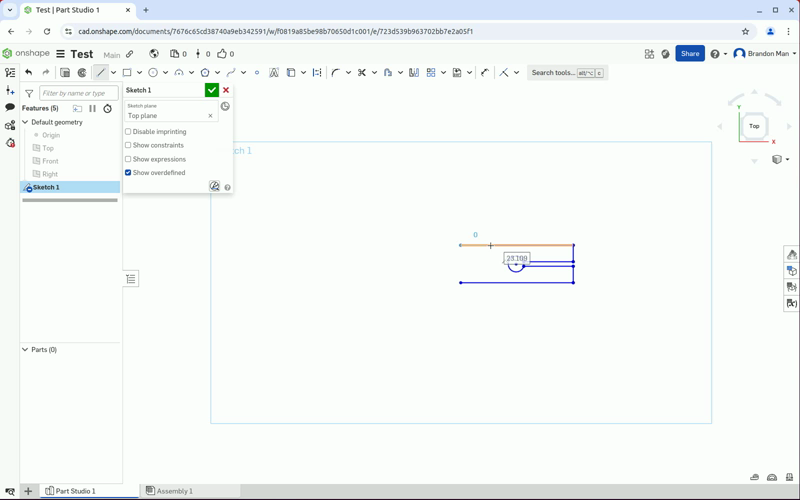
key_down(shift)
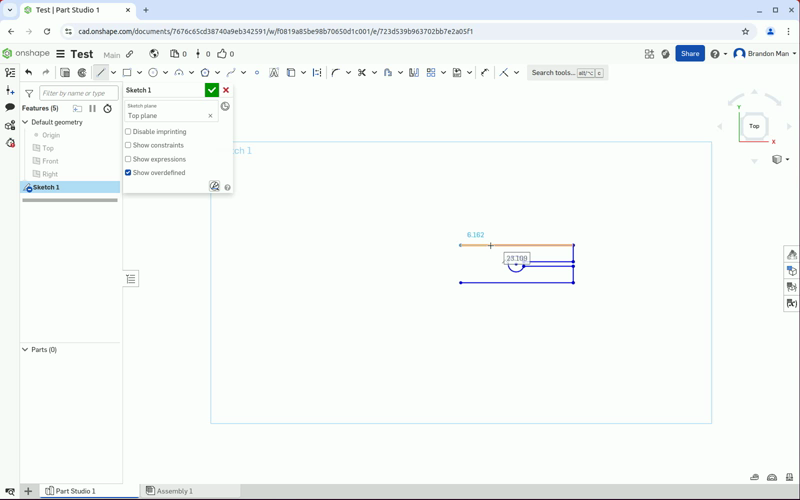
mouse_move(460, 282)
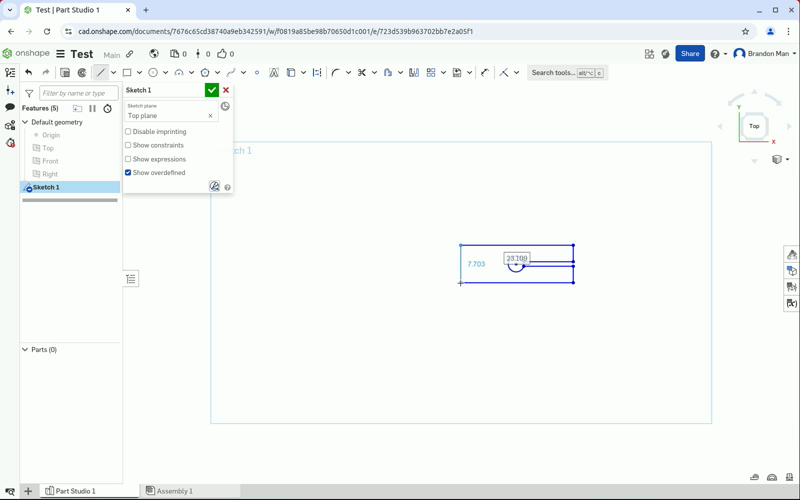
key_up(shift)
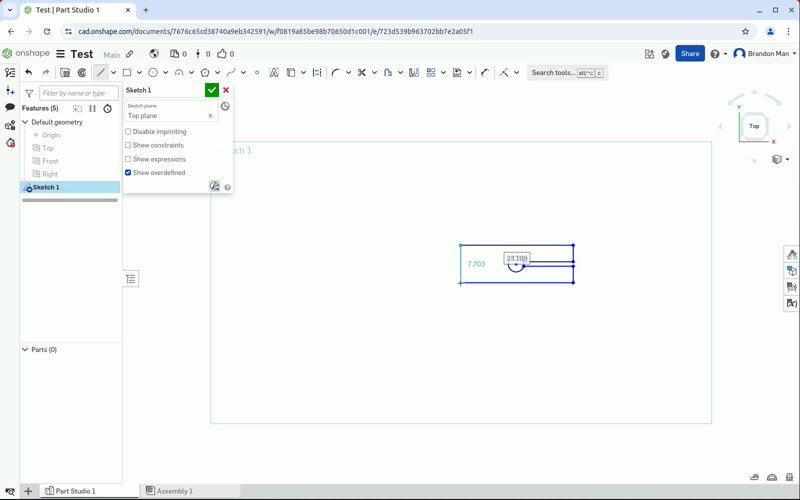
click(460, 282)
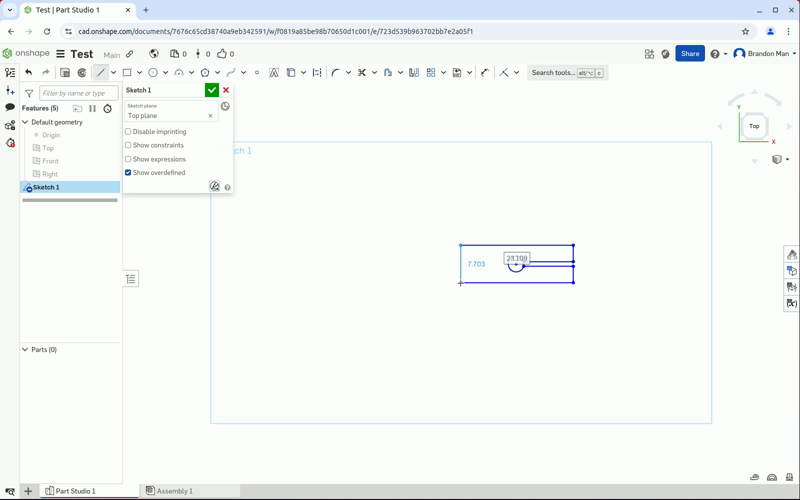
key(esc)
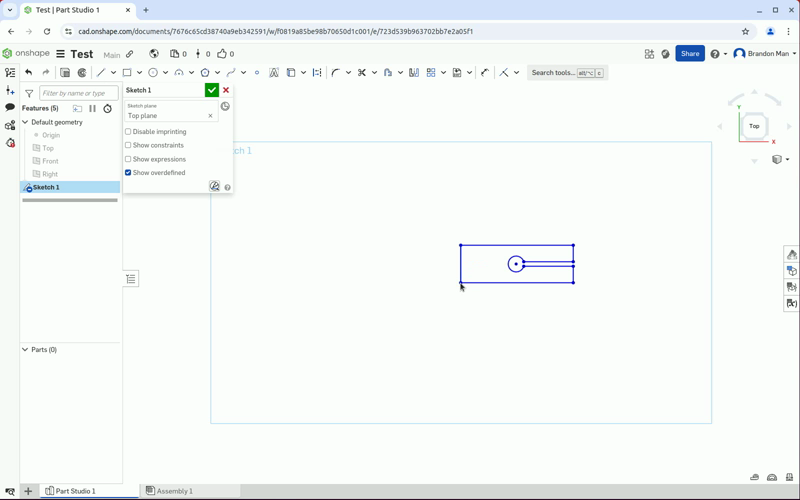
mouse_move(505, 254)
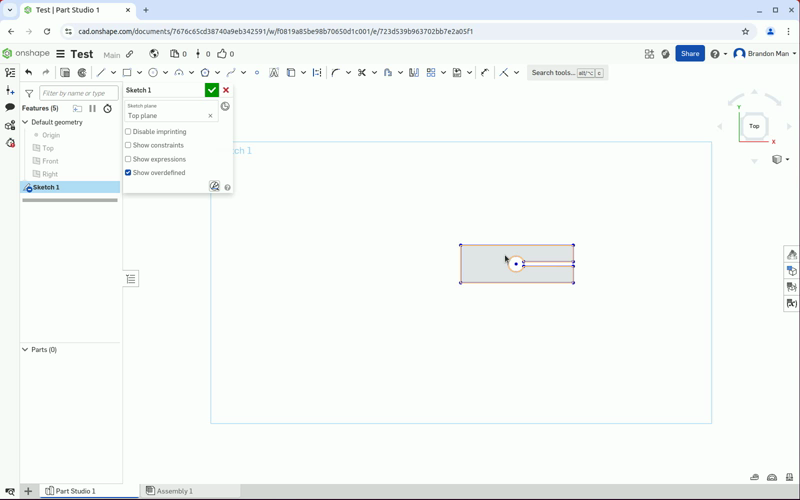
click(505, 254)
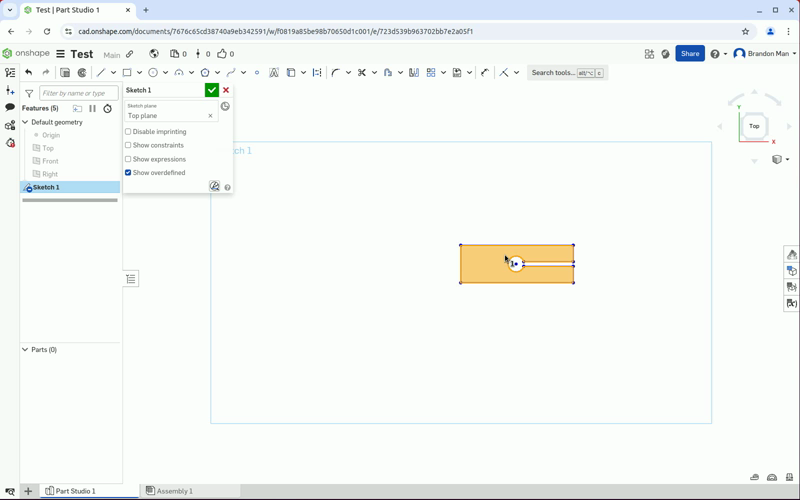
mouse_move(73, 352)
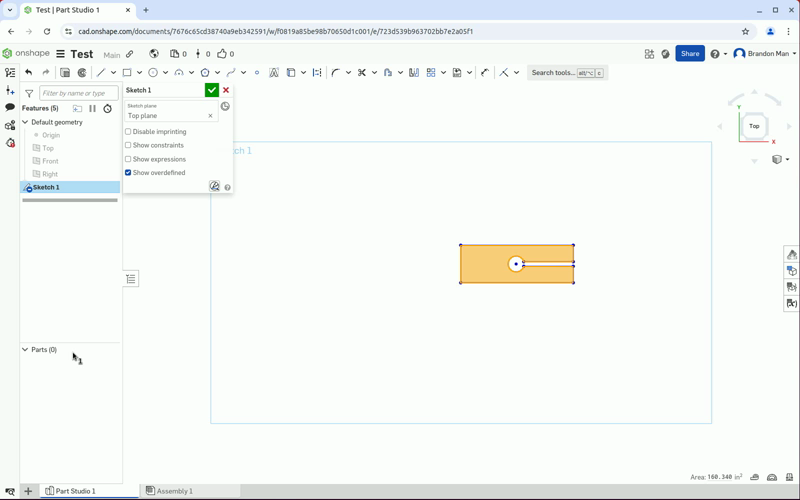
key(shift+y)
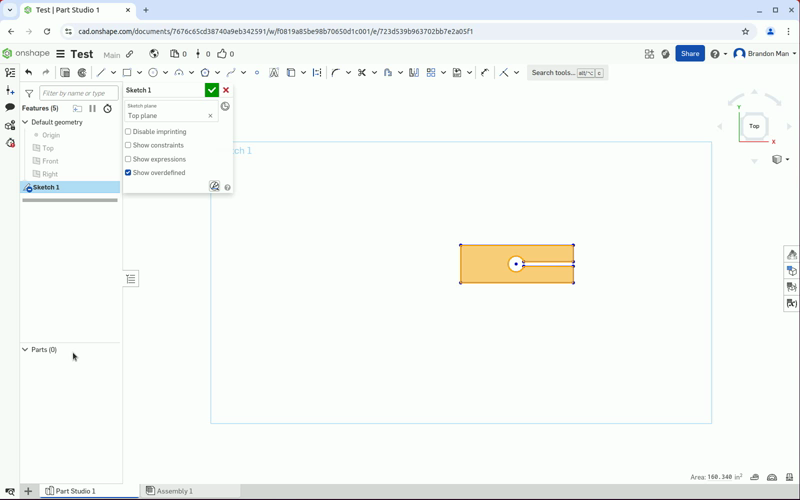
key(shift+e)
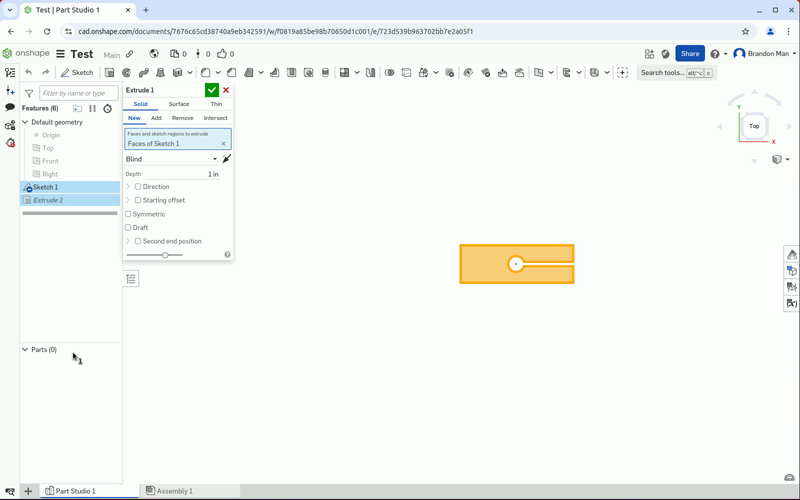
mouse_move(143, 106)
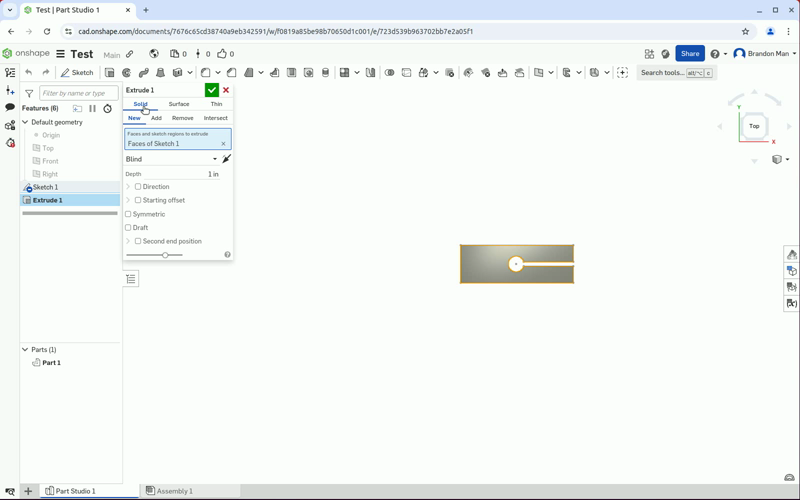
click(143, 106)
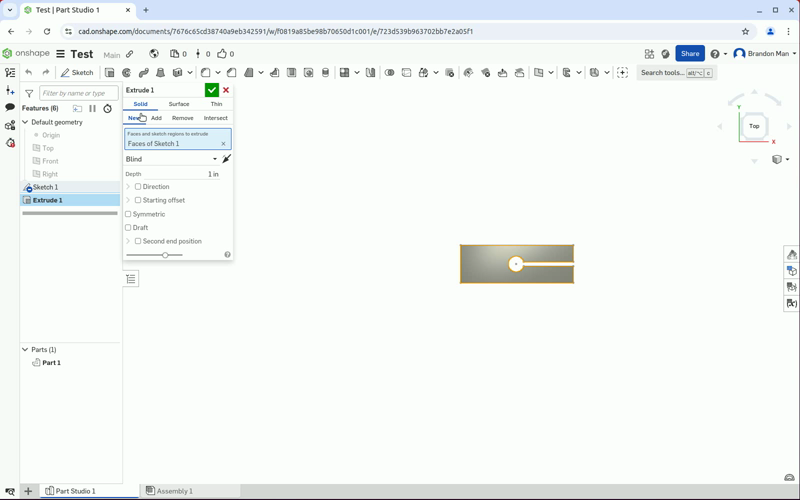
mouse_move(137, 120)
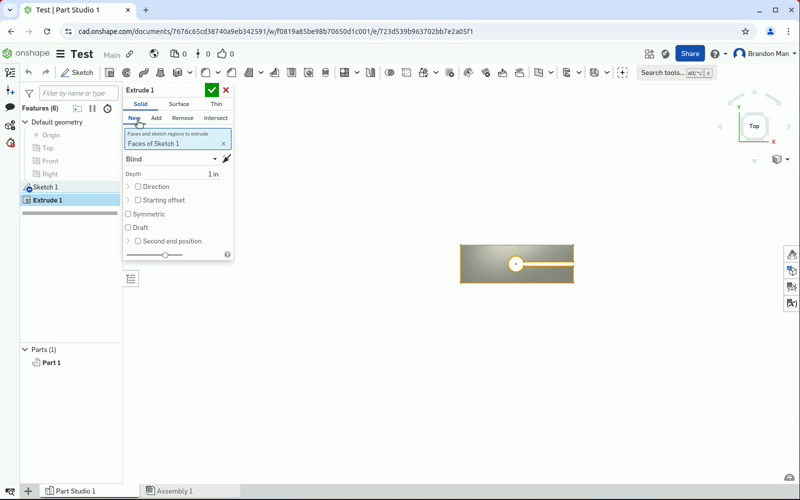
click(137, 120)
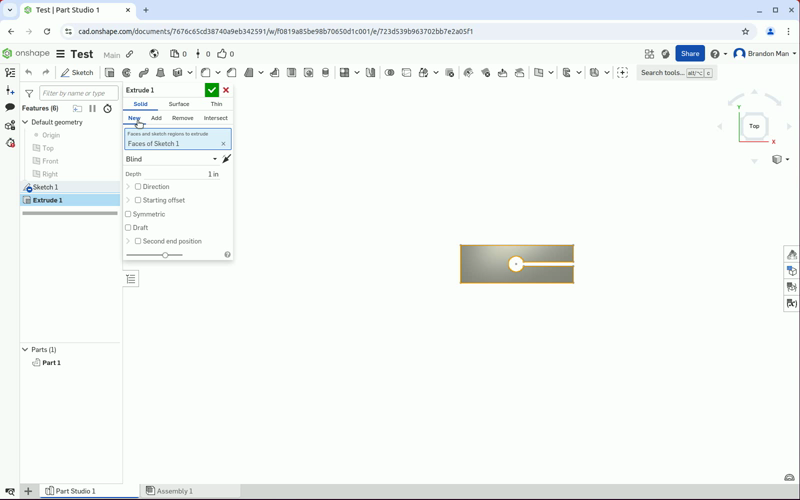
key(tab, 4)
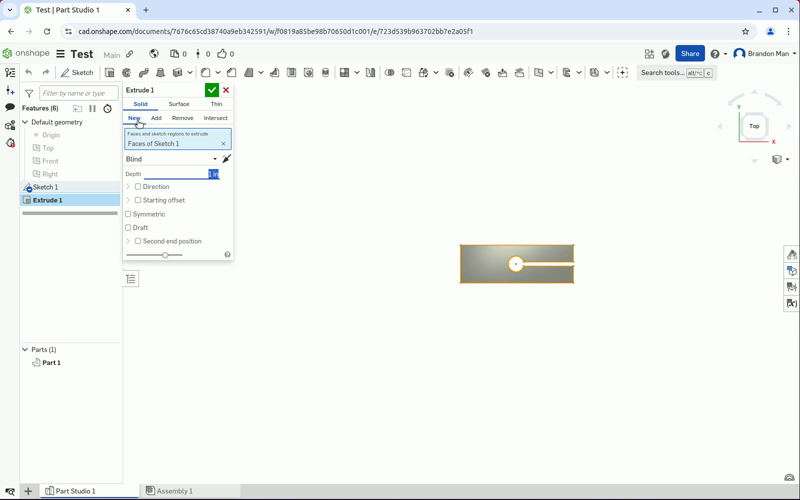
text(11.554)
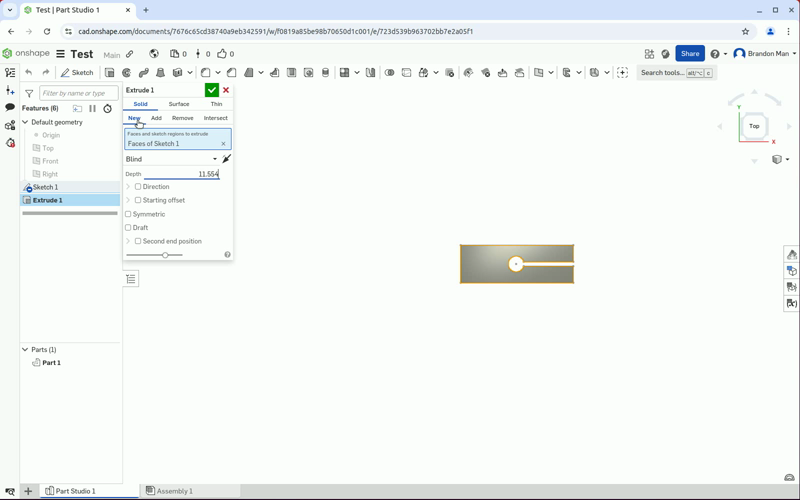
key(enter)
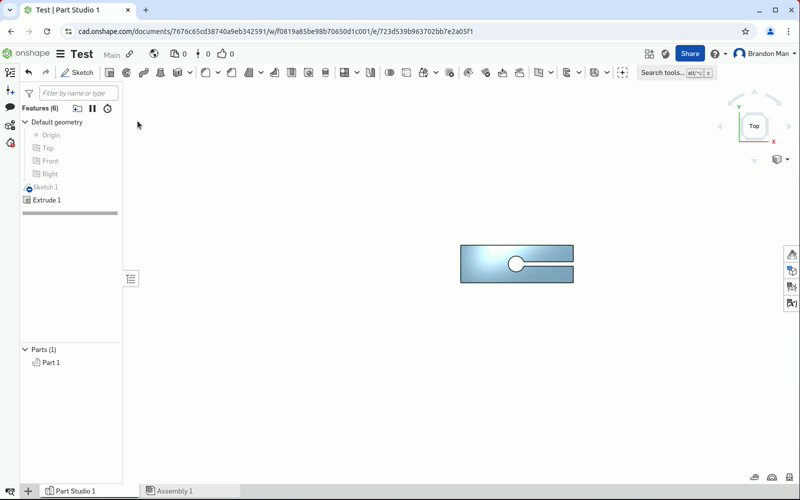
key(shift+h)
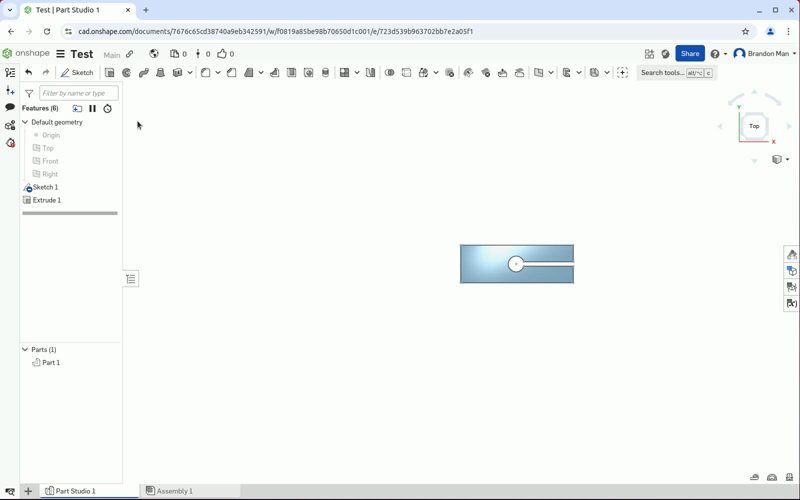
key(shift+h)
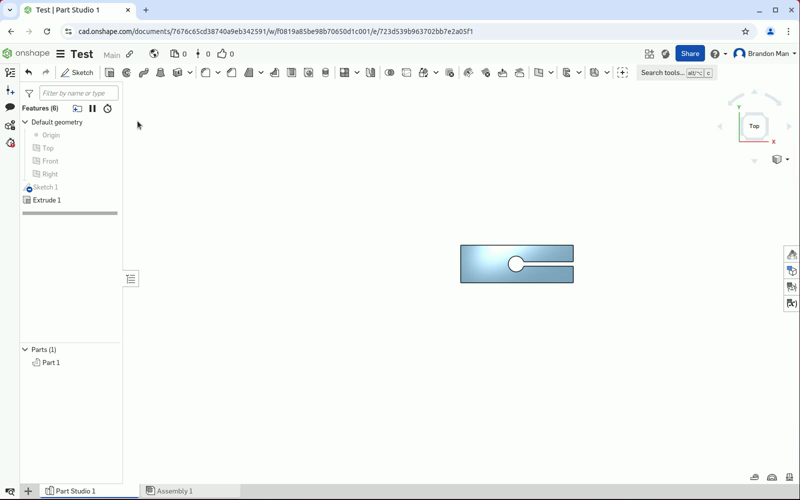
mouse_move(73, 189)
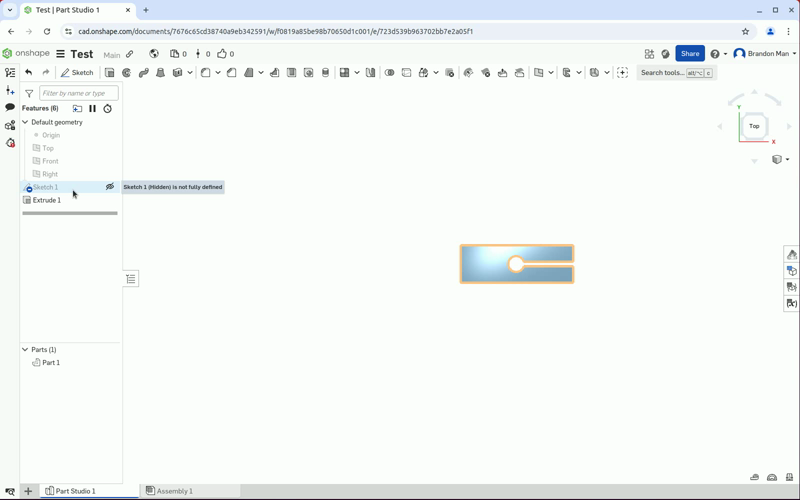
click(73, 189)
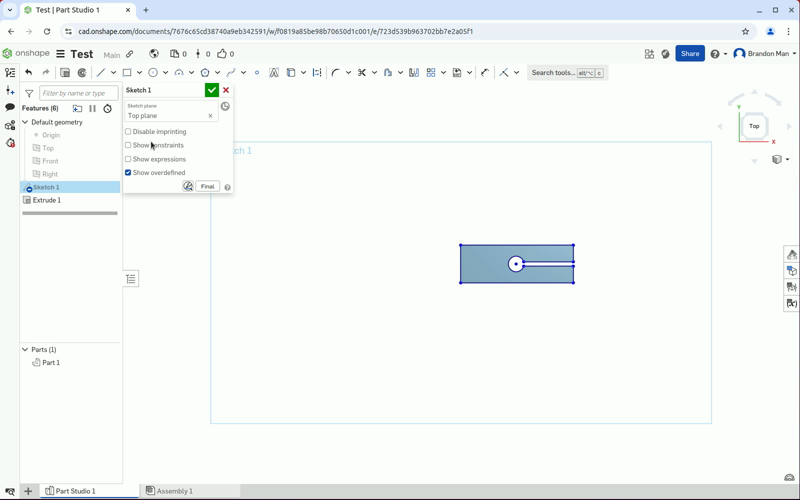
mouse_move(229, 92)
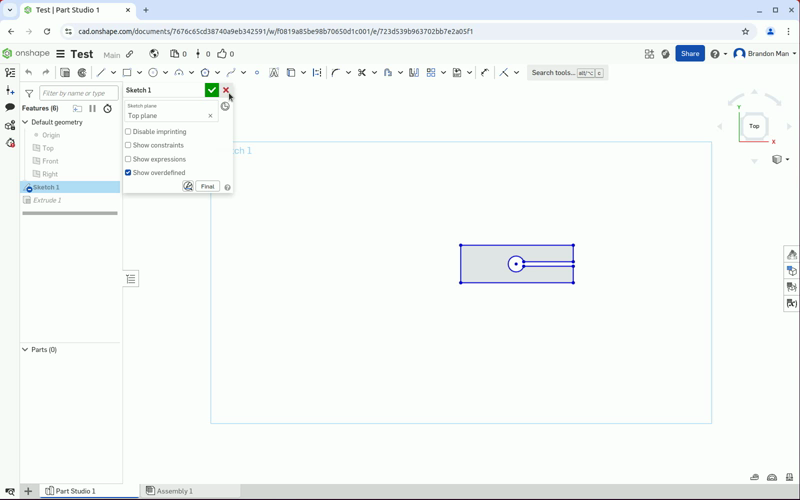
click(229, 92)
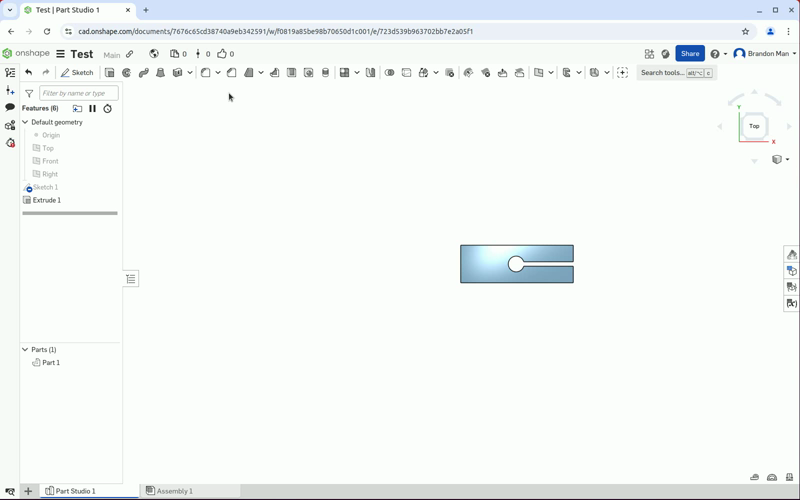
mouse_move(73, 352)
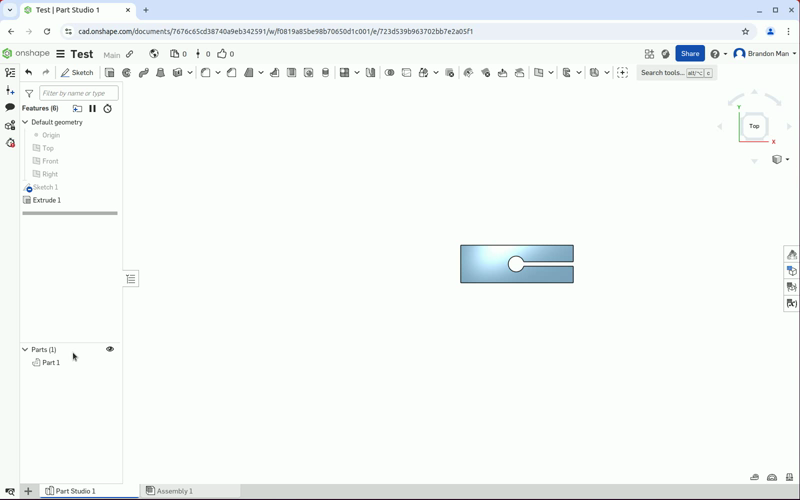
key(y)
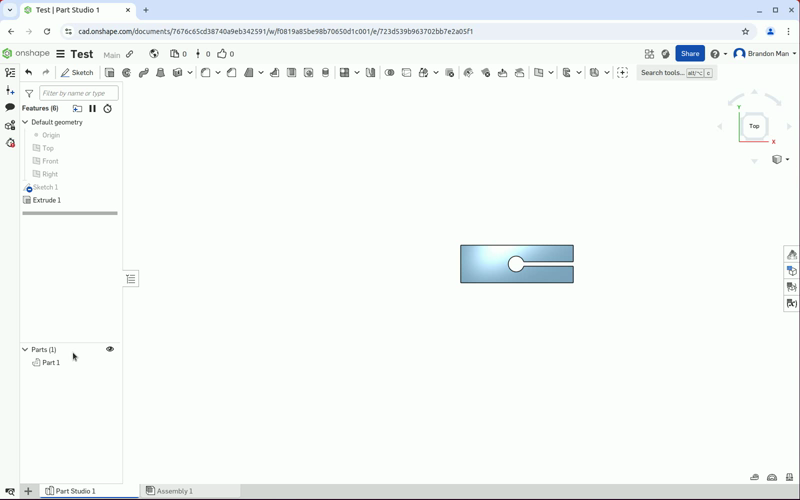
key(shift+p)
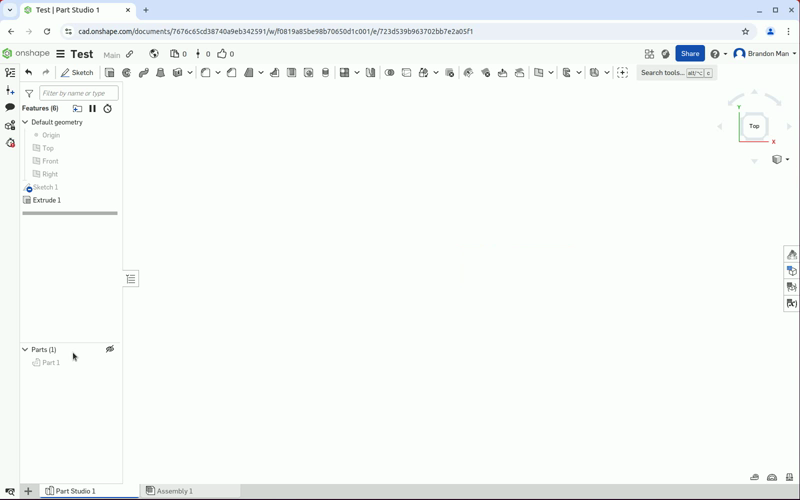
key(space)
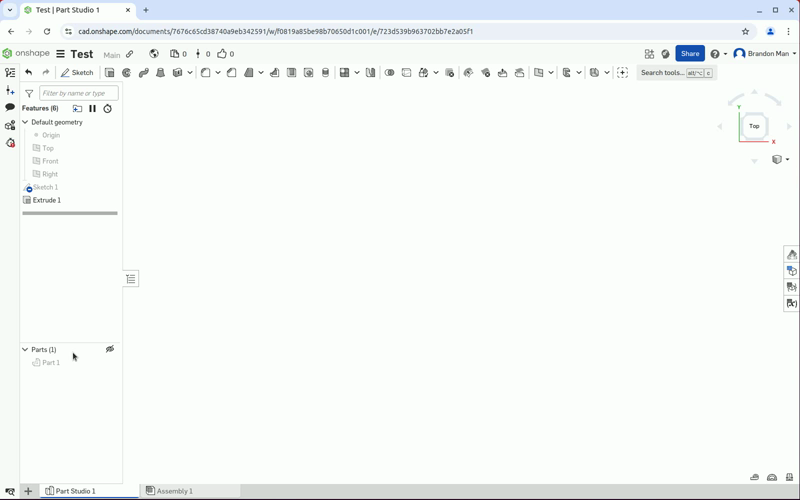
key_down(shift)
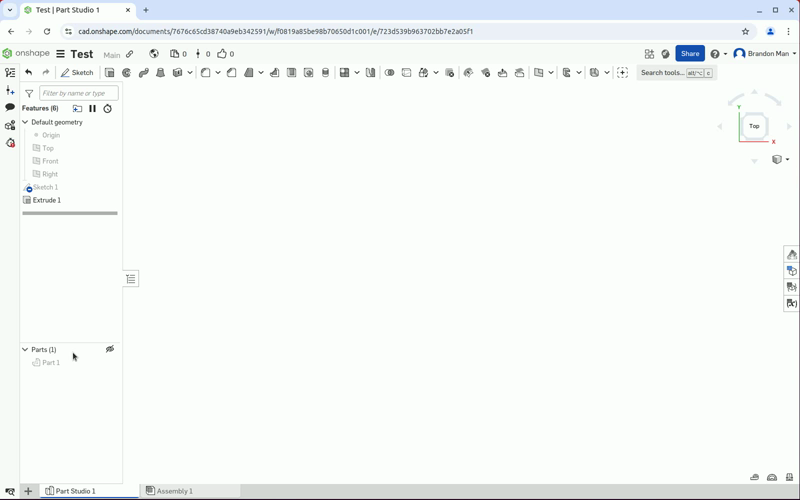
key(up)
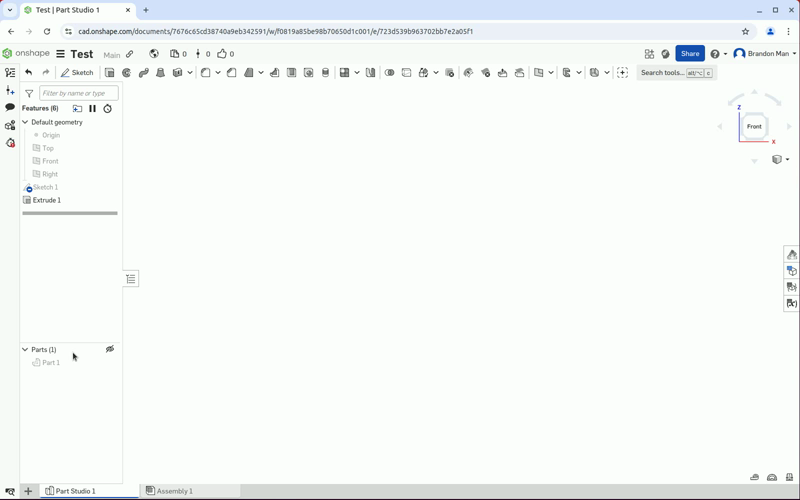
key_up(shift)
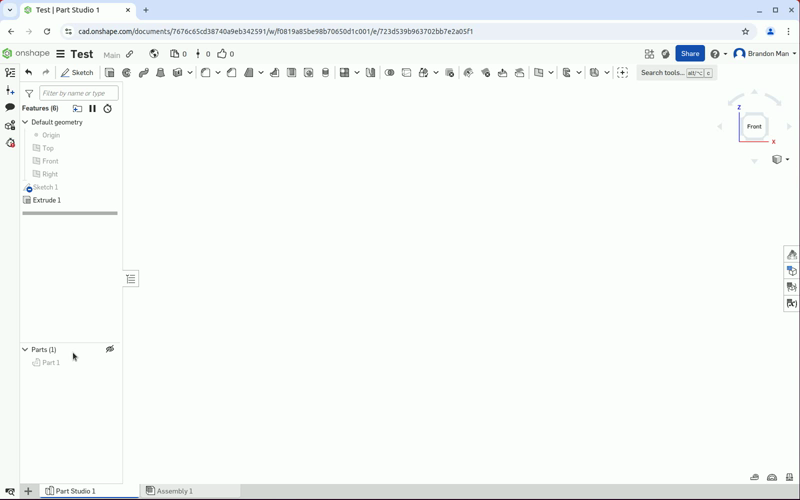
mouse_move(73, 352)
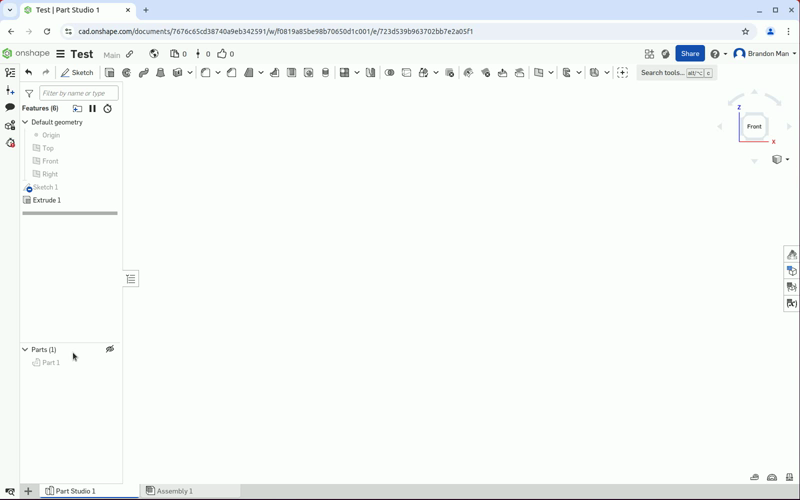
key(shift+y)
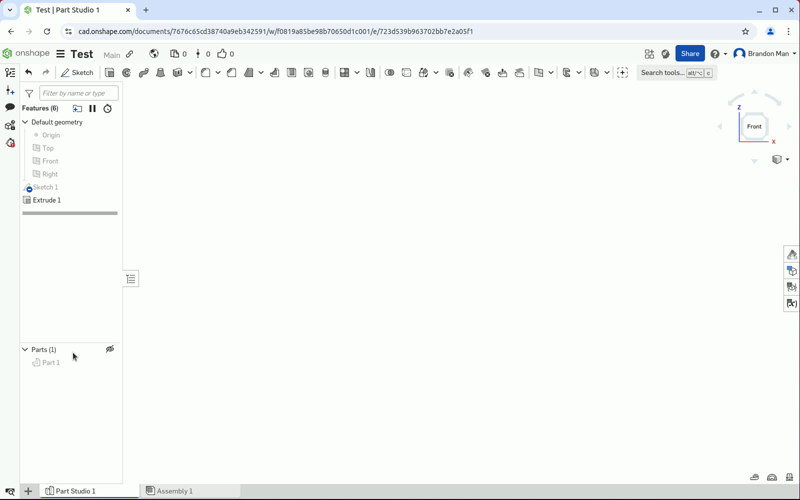
key(shift+s)
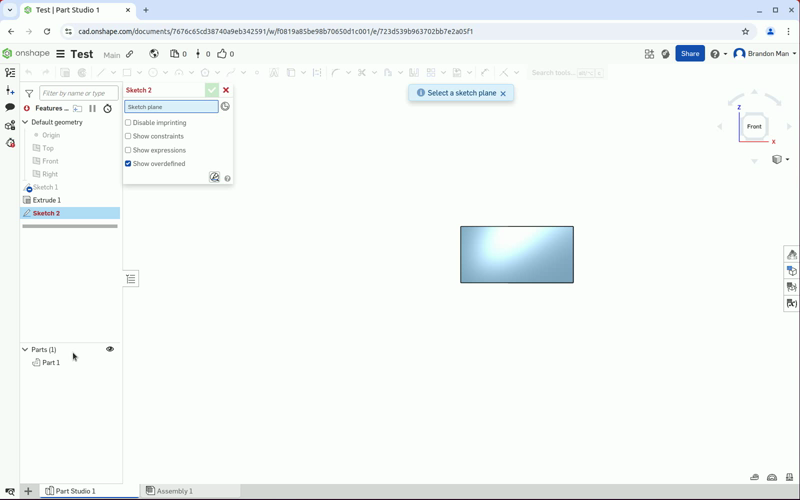
mouse_move(73, 163)
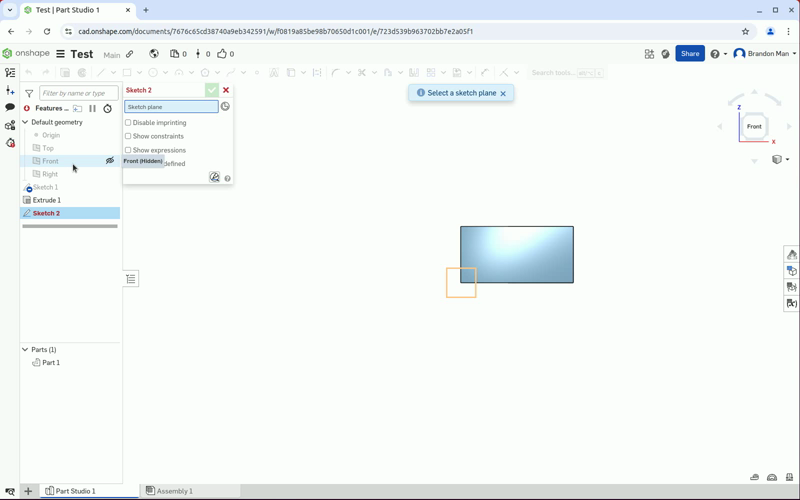
click(73, 163)
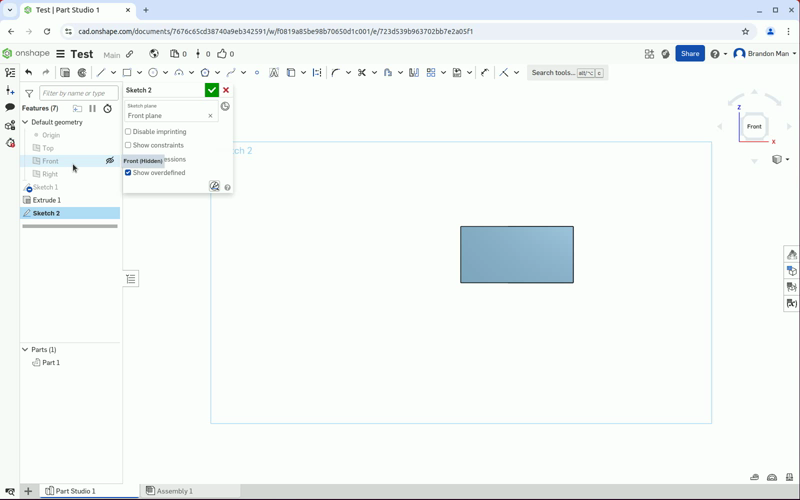
mouse_move(73, 352)
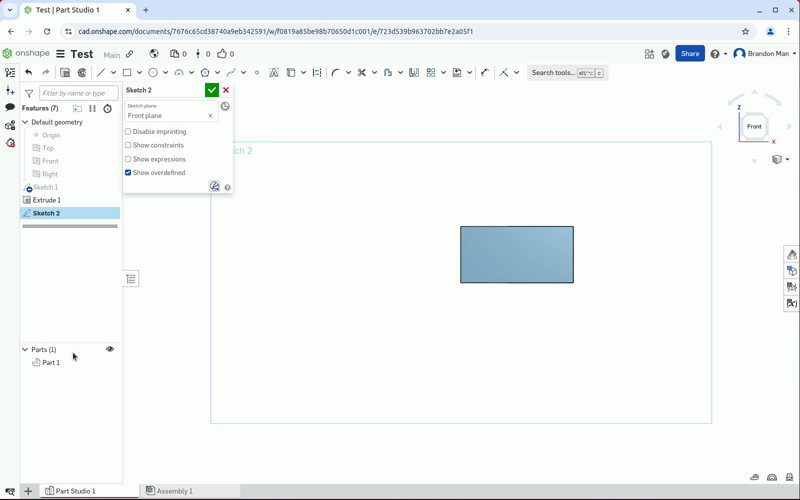
key(y)
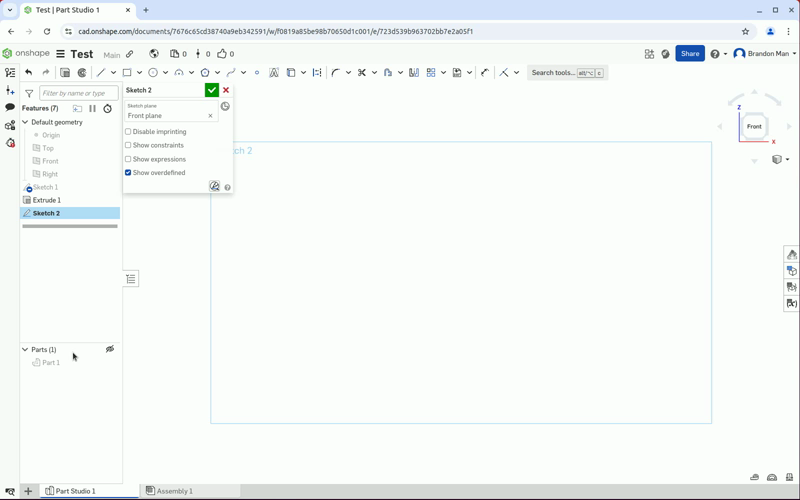
key(c)
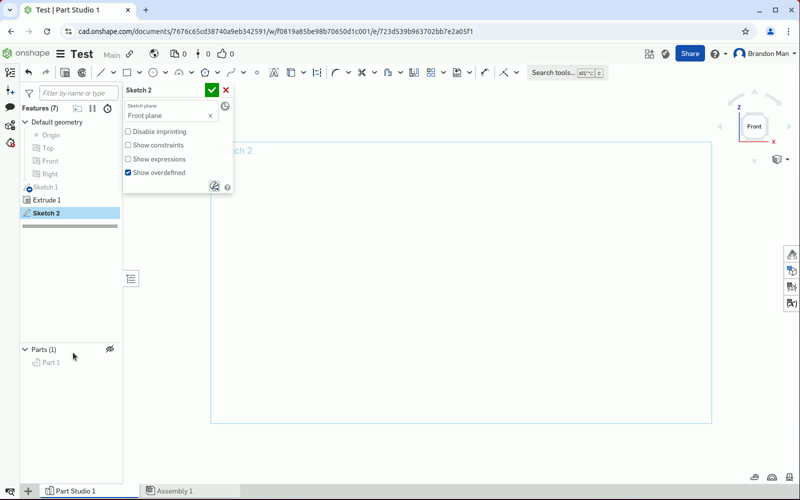
key_down(shift)
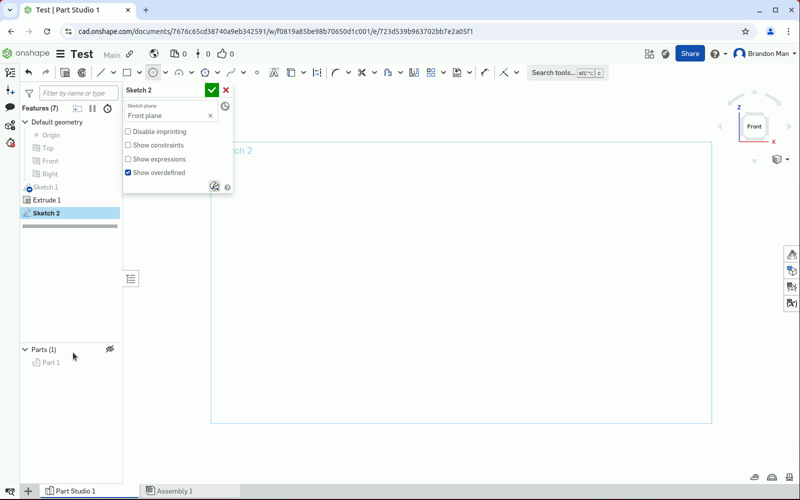
mouse_move(549, 265)
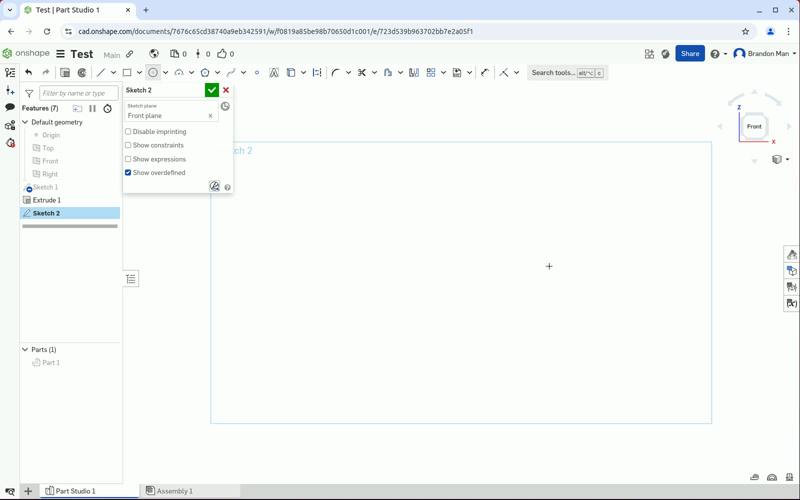
click(549, 265)
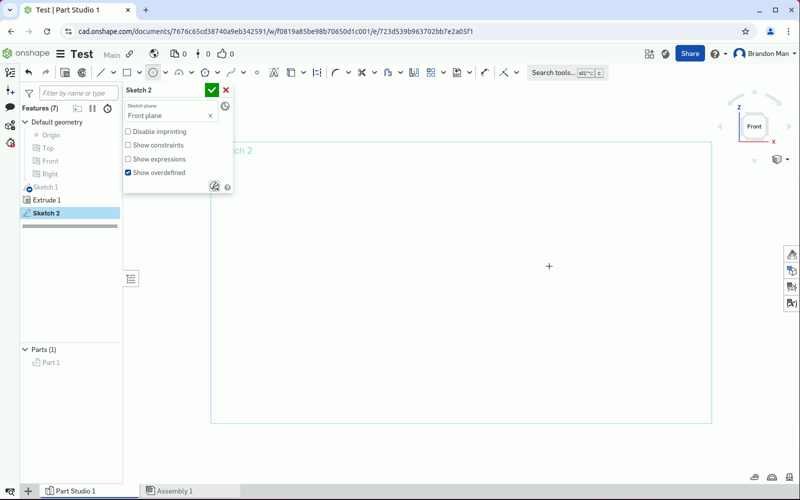
key_up(shift)
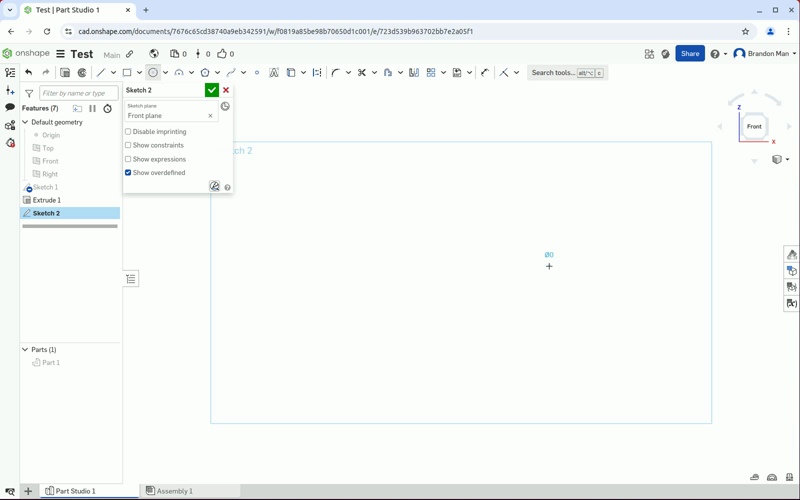
mouse_move(554, 265)
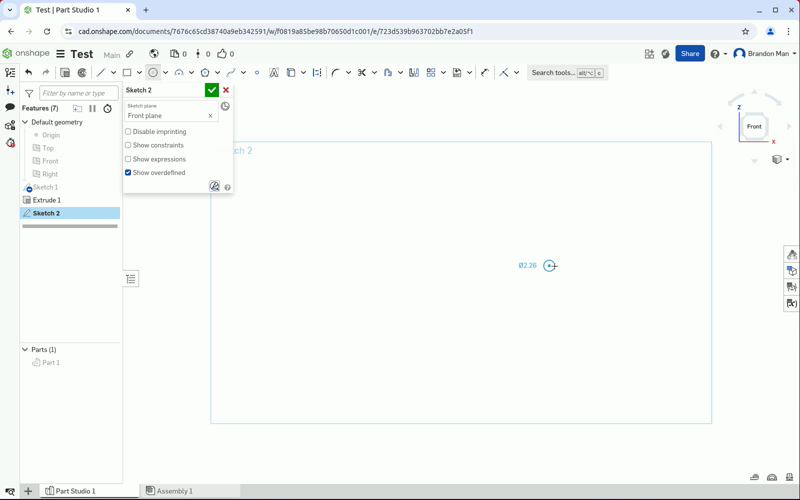
click(554, 265)
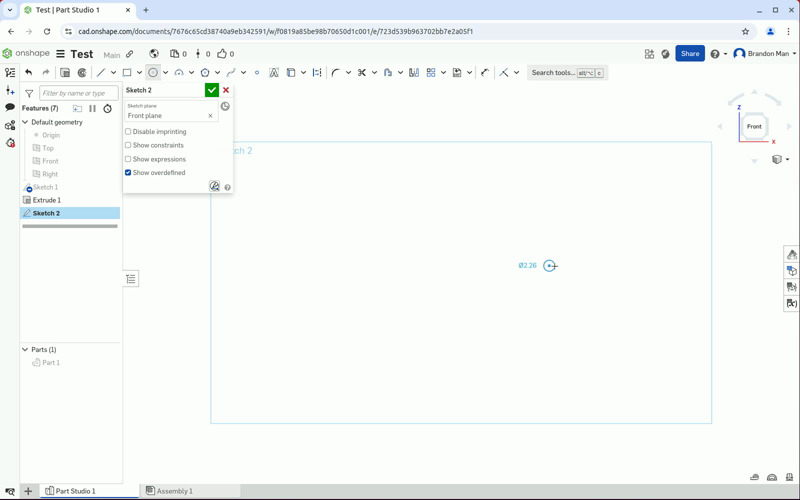
key(esc)
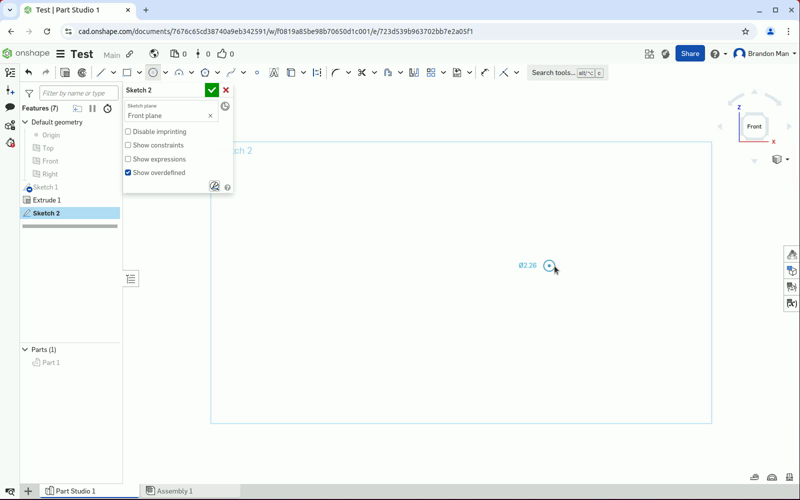
mouse_move(553, 262)
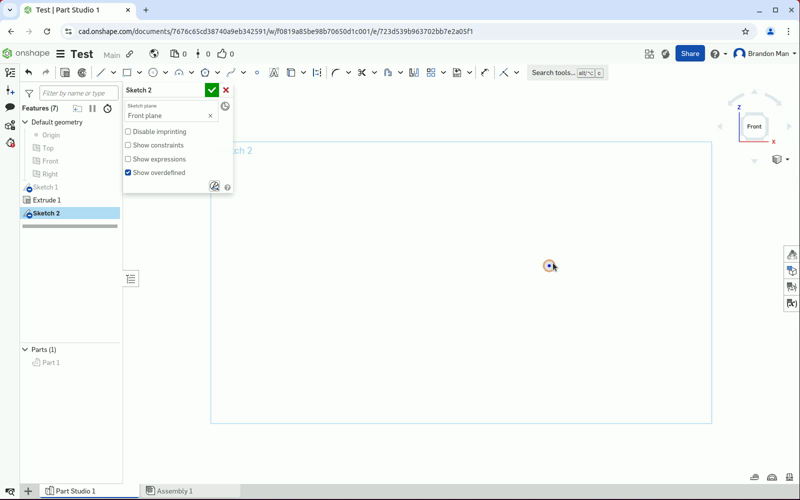
scroll(6)
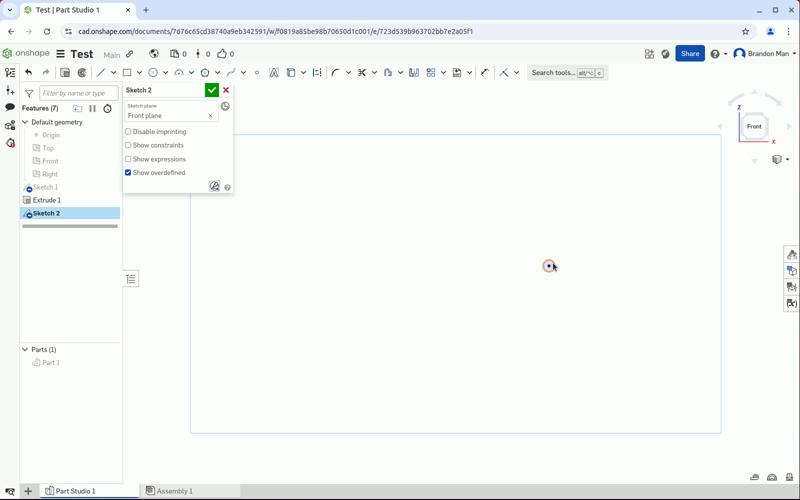
scroll(6)
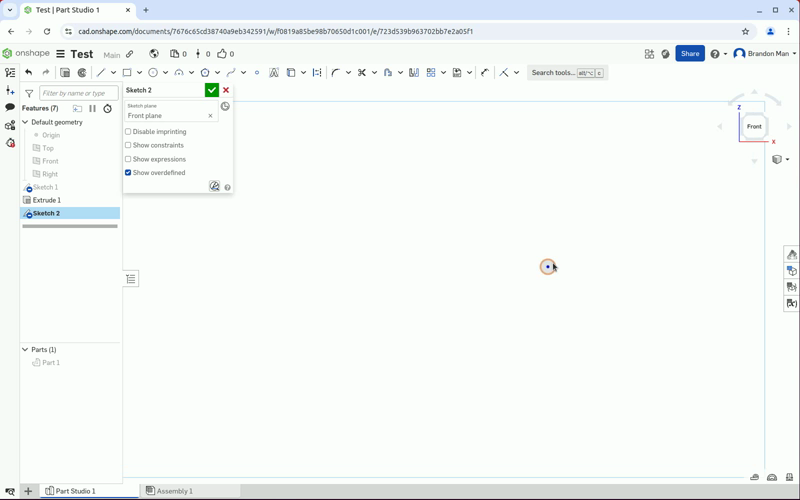
scroll(6)
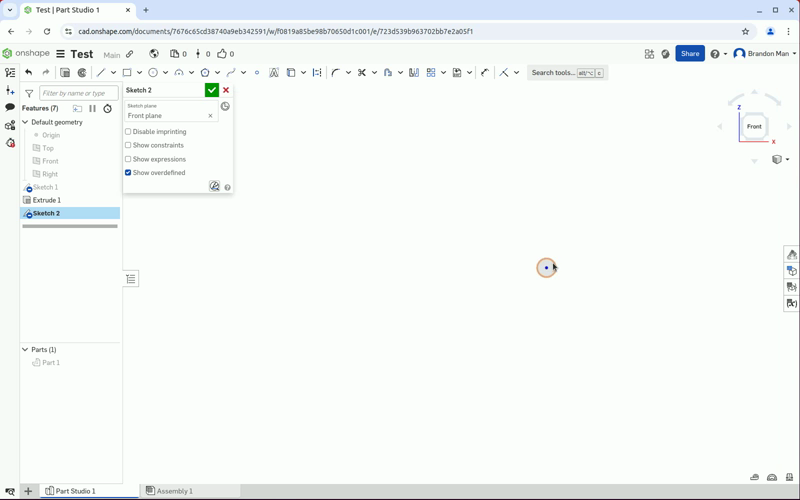
scroll(6)
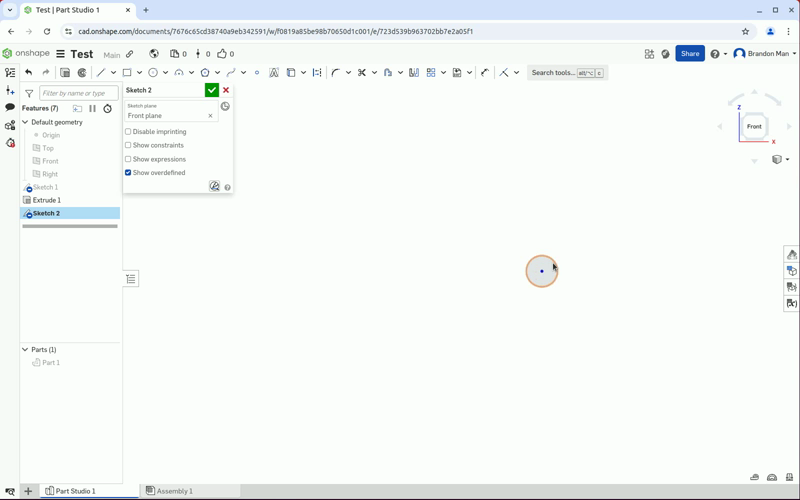
scroll(6)
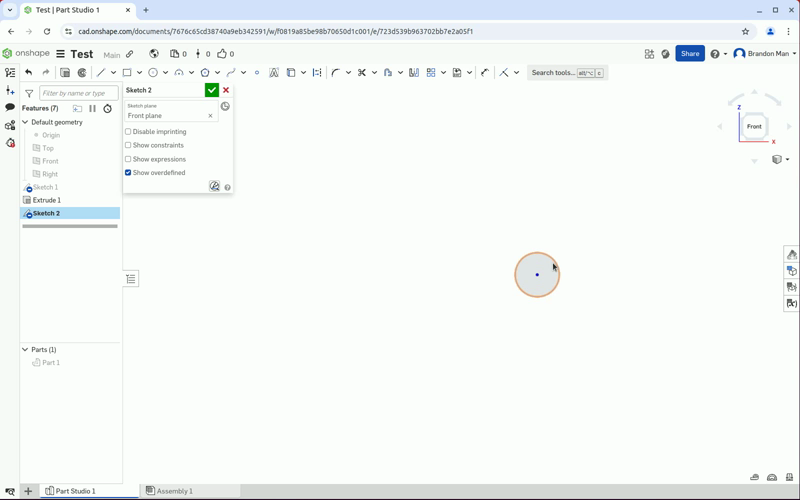
scroll(6)
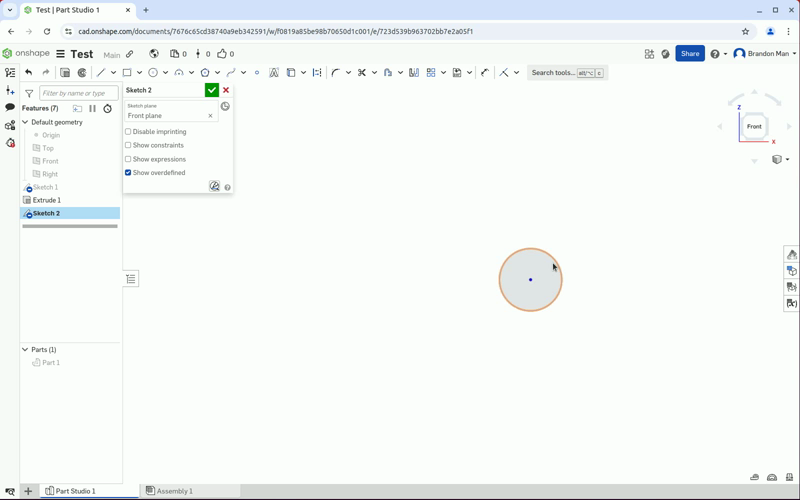
scroll(6)
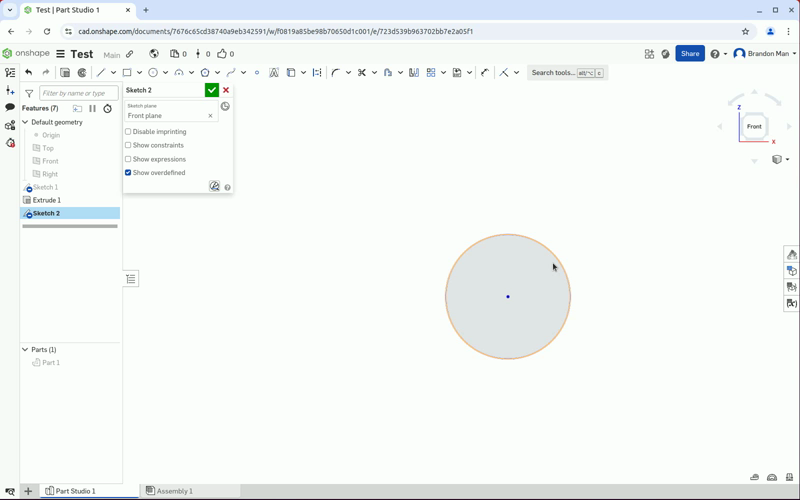
click(553, 262)
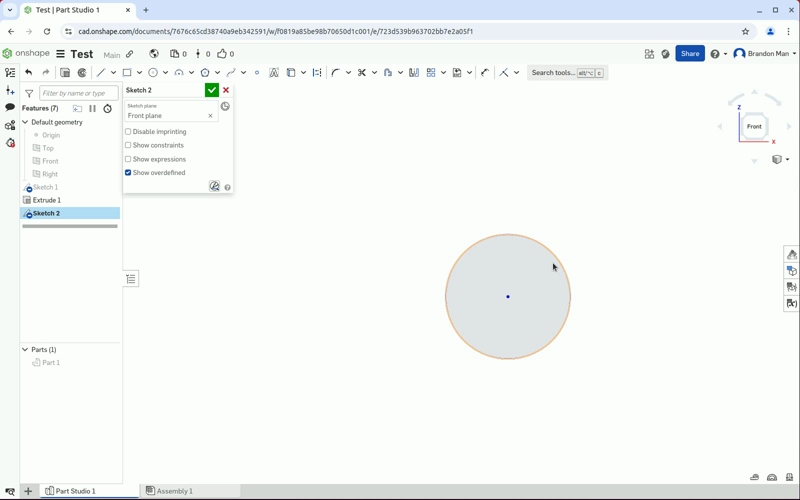
scroll(-6)
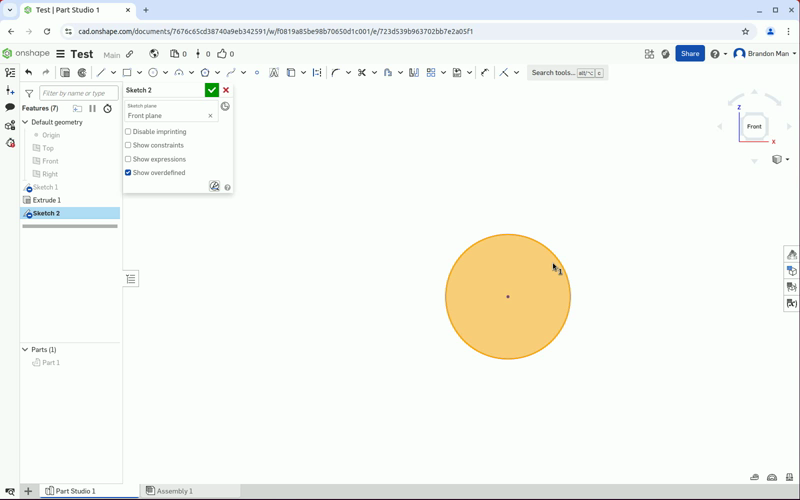
scroll(-6)
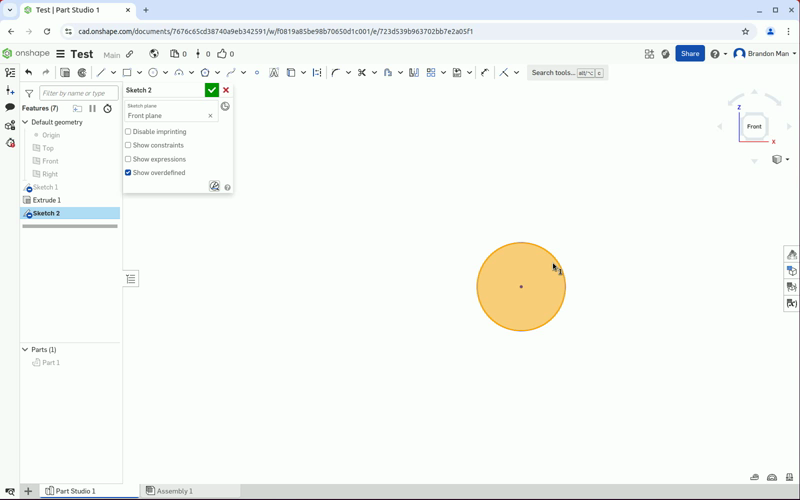
scroll(-6)
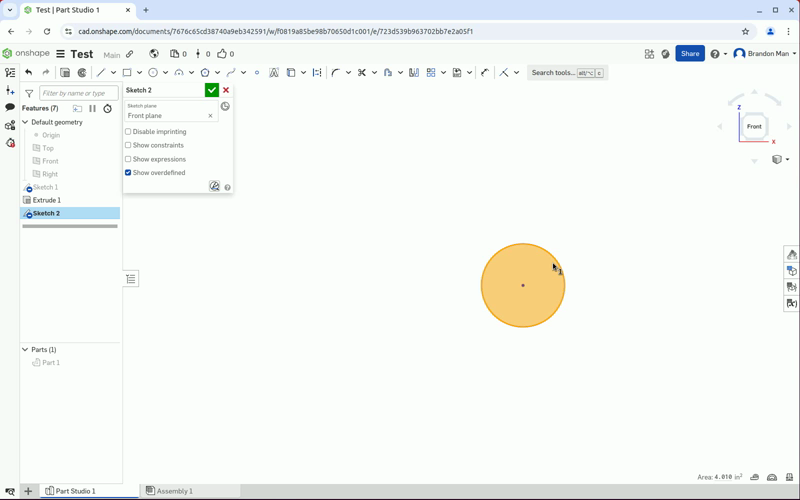
scroll(-6)
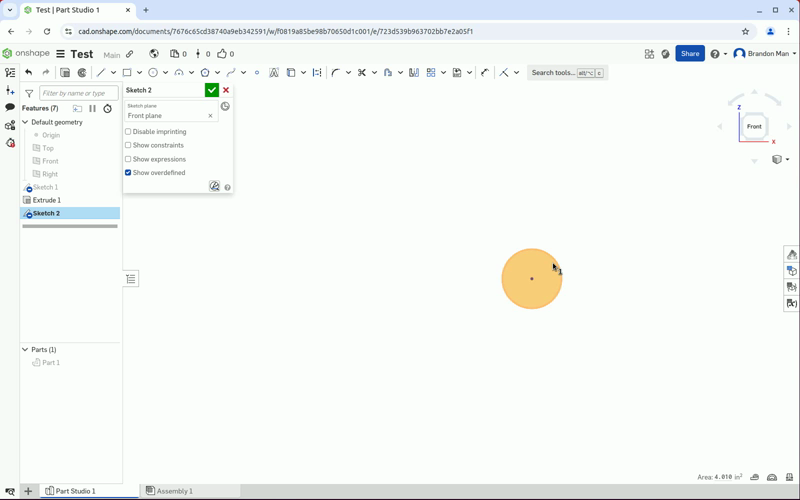
scroll(-6)
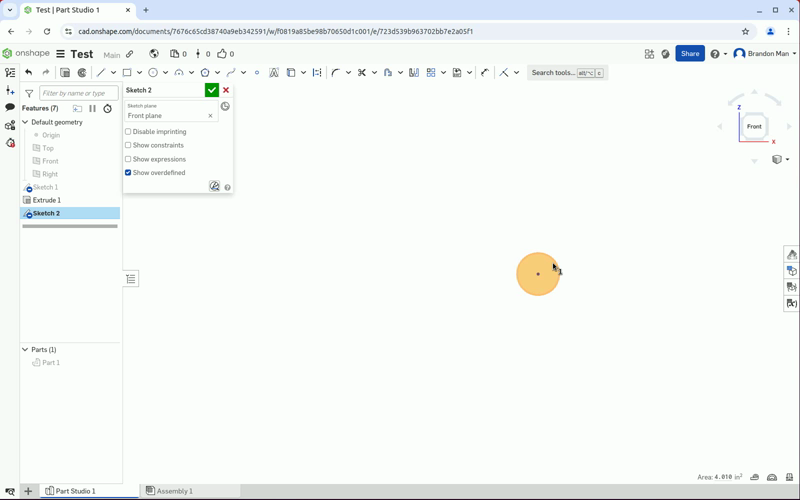
scroll(-6)
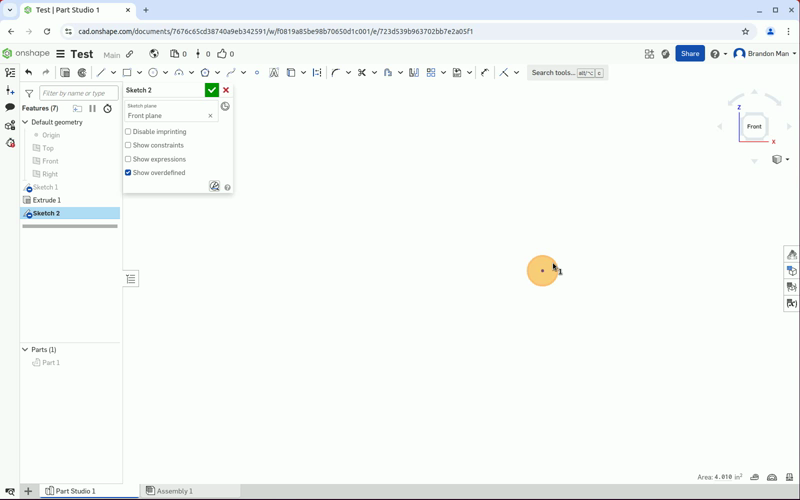
scroll(-6)
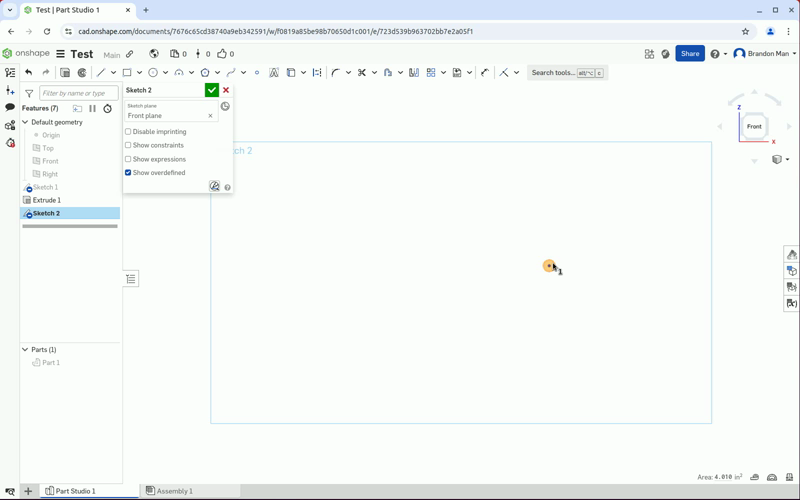
mouse_move(73, 352)
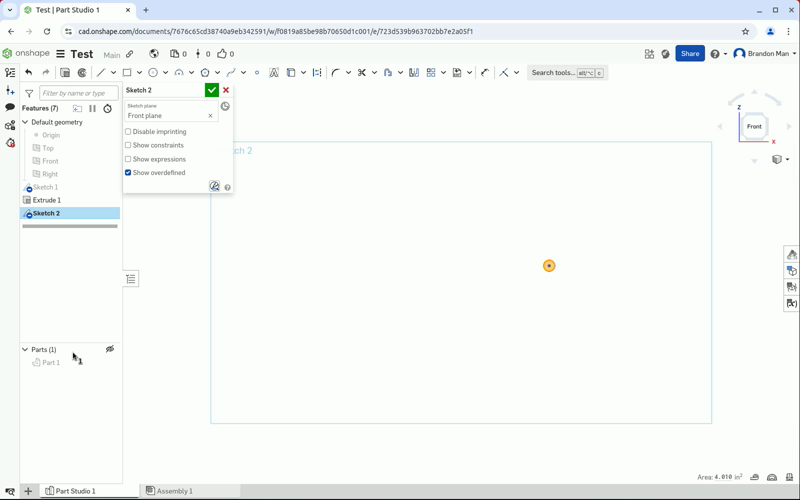
key(shift+y)
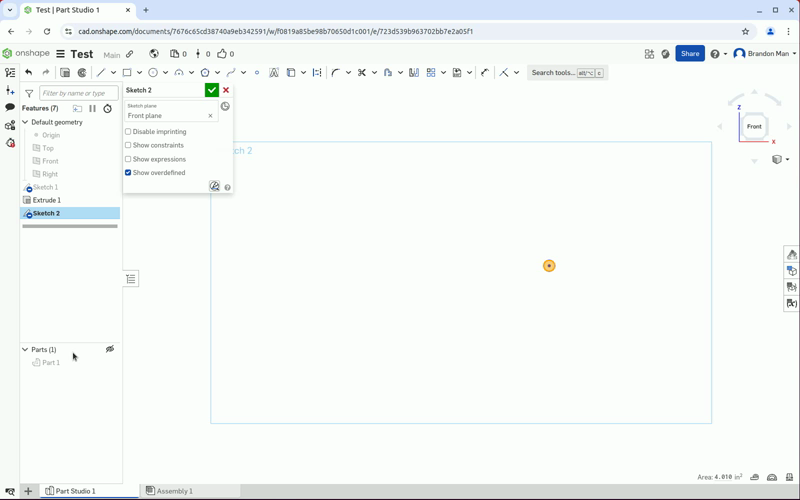
key(shift+e)
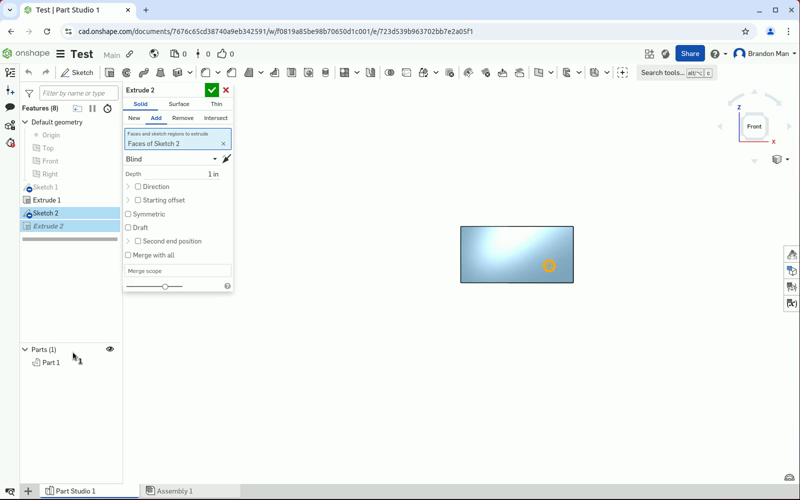
mouse_move(143, 106)
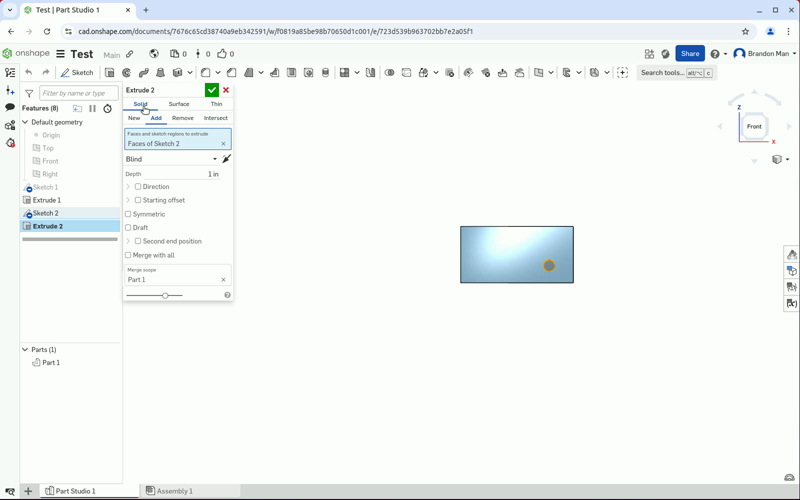
click(143, 106)
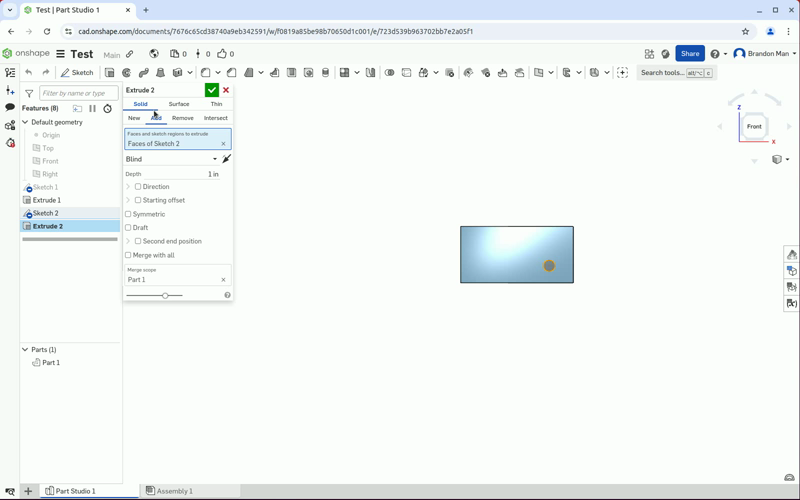
mouse_move(186, 120)
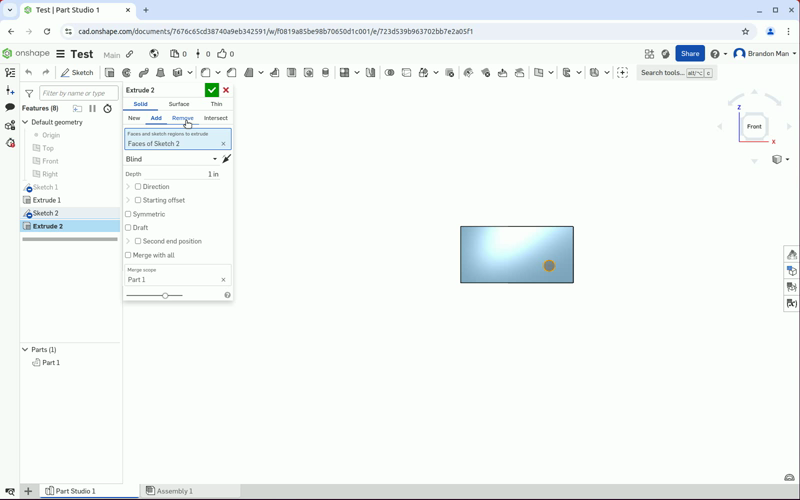
click(186, 120)
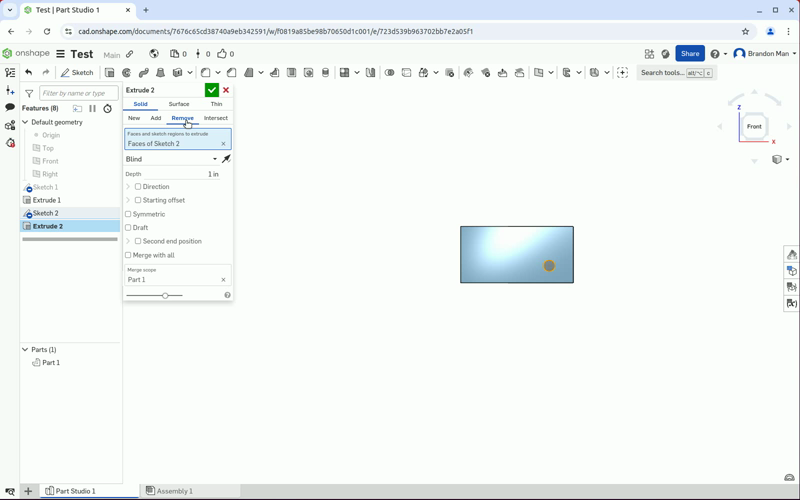
key(tab, 4)
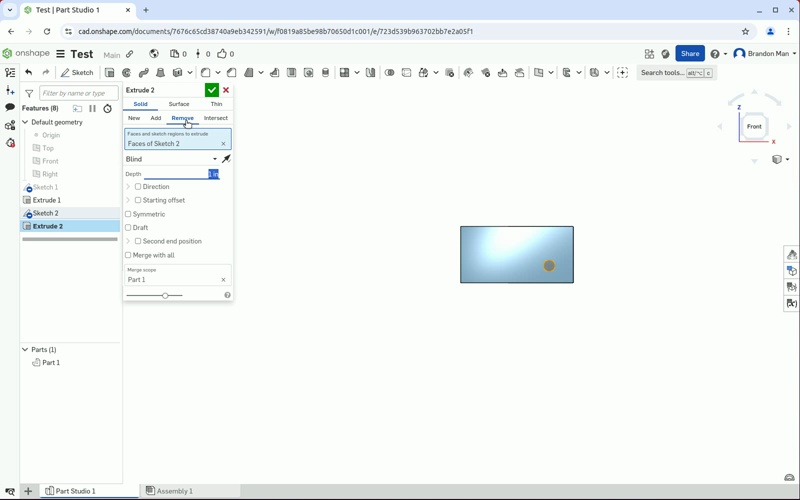
text(15.406)
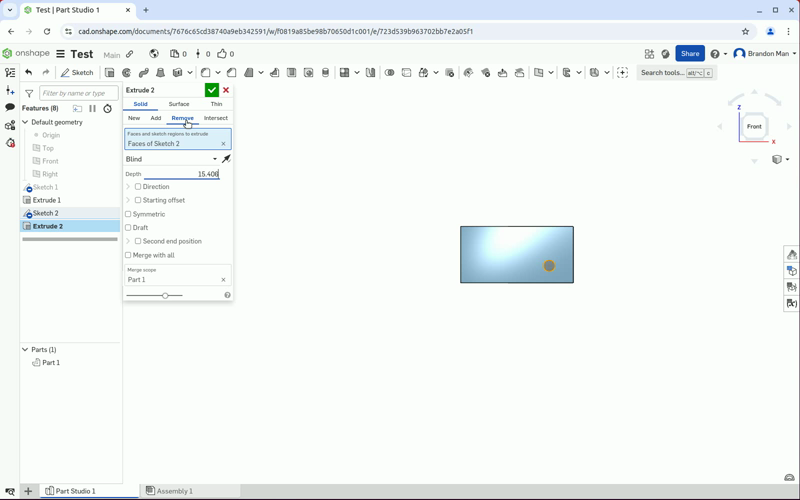
key(tab, 3)
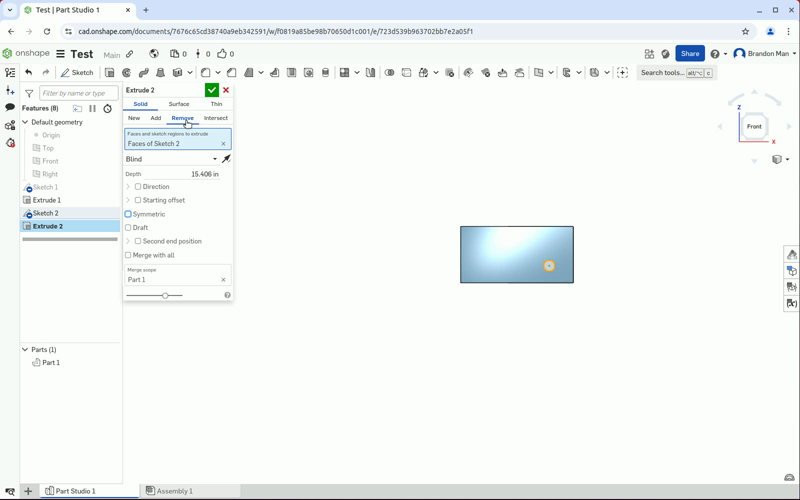
key(space)
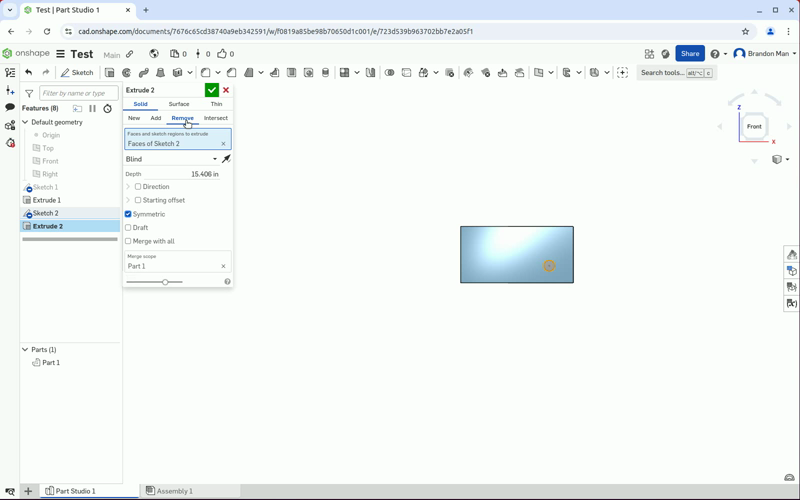
key(tab, 2)
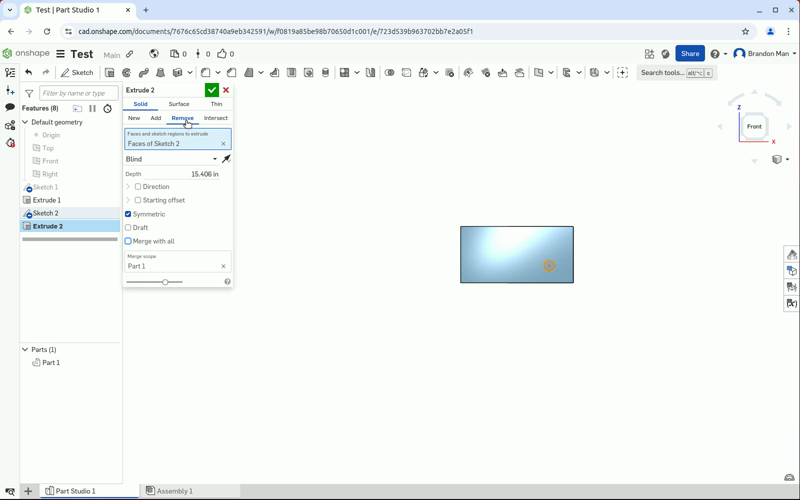
key(space)
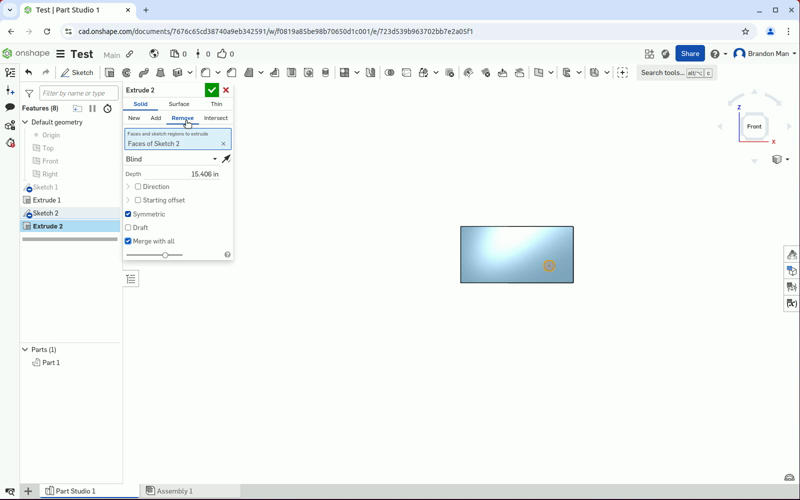
key(enter)
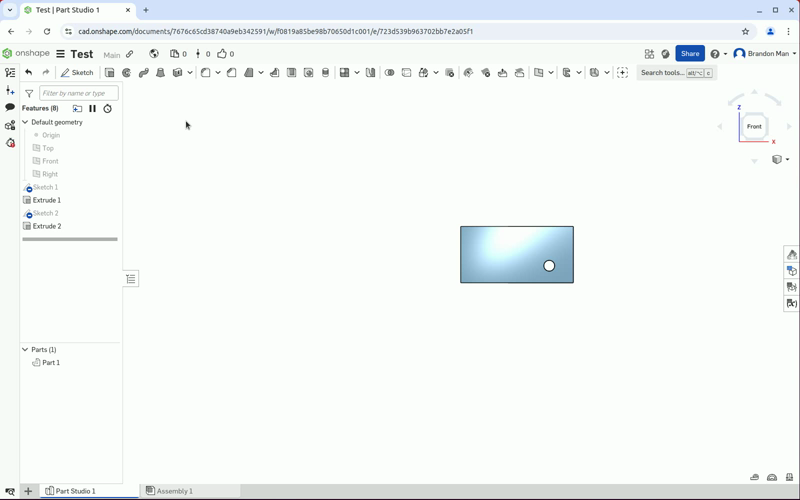
key(shift+h)
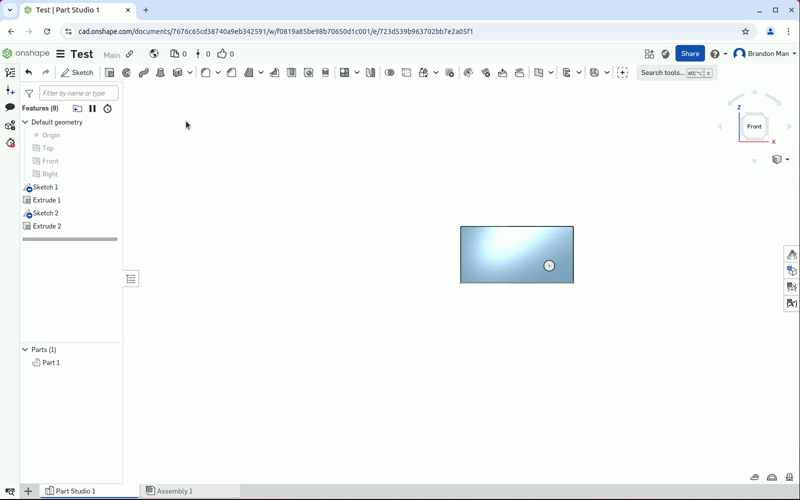
key(shift+h)
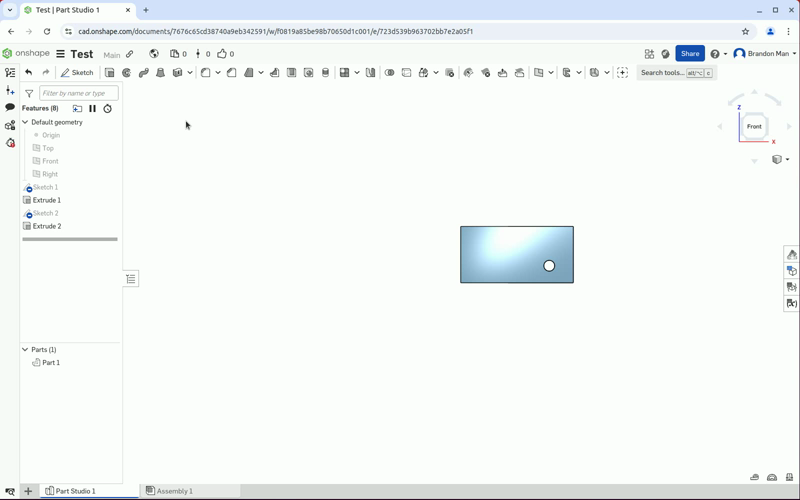
mouse_move(73, 189)
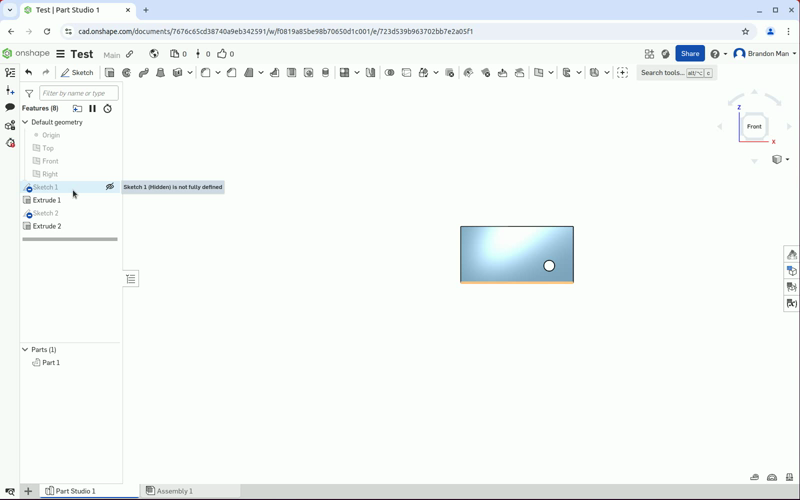
click(73, 189)
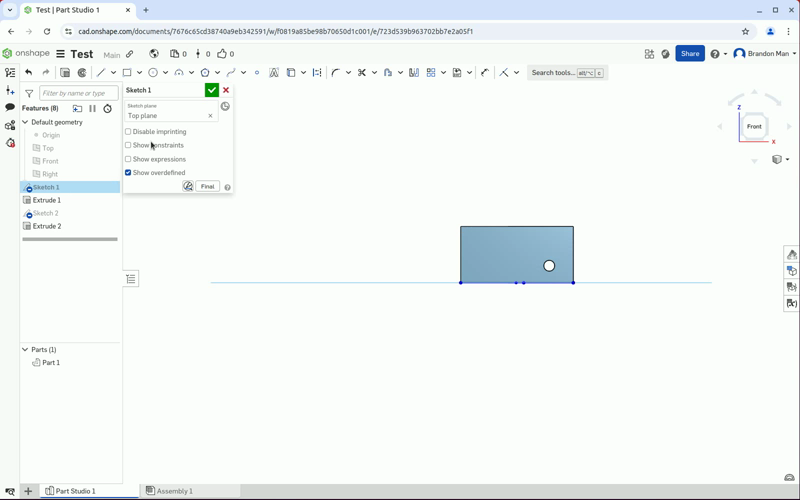
mouse_move(229, 92)
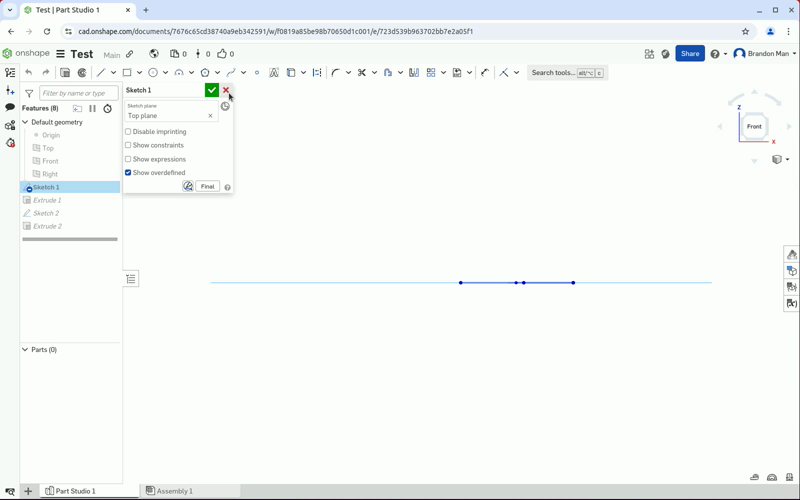
click(229, 92)
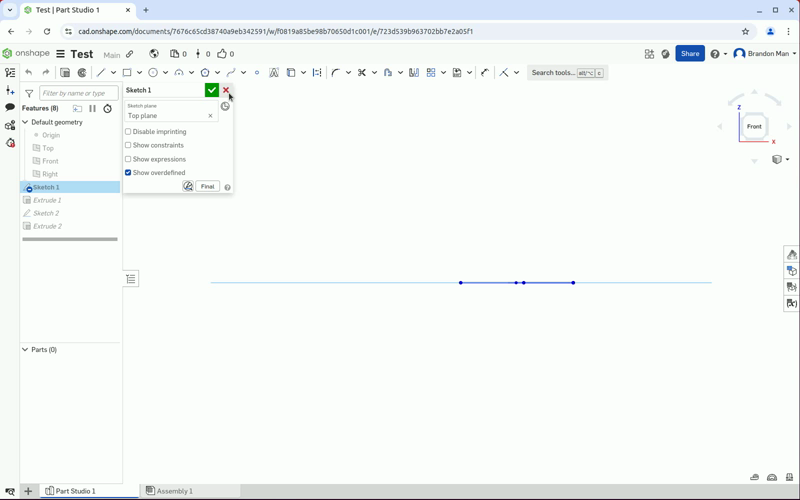
key(shift+s)
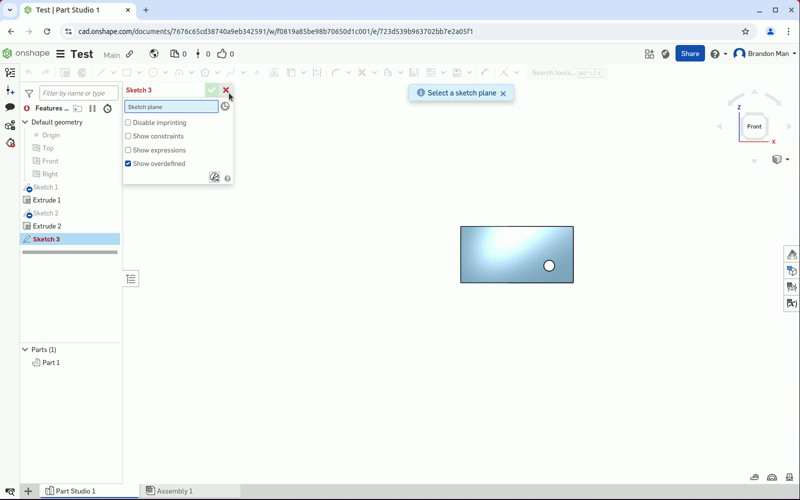
mouse_move(73, 163)
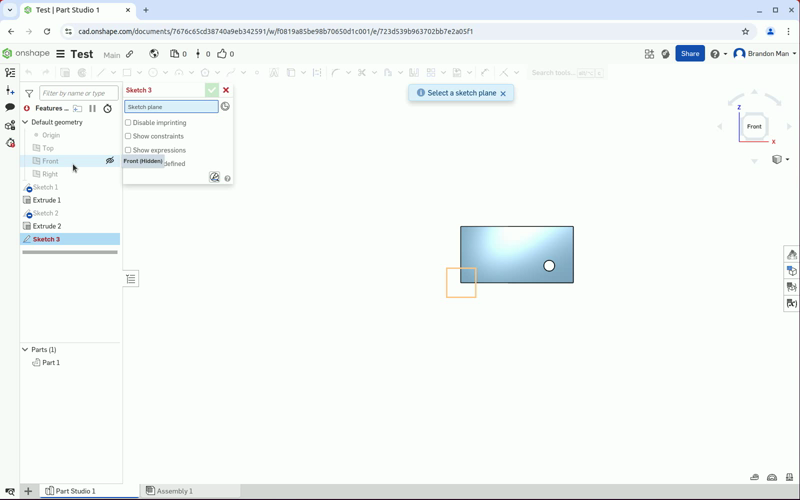
click(73, 163)
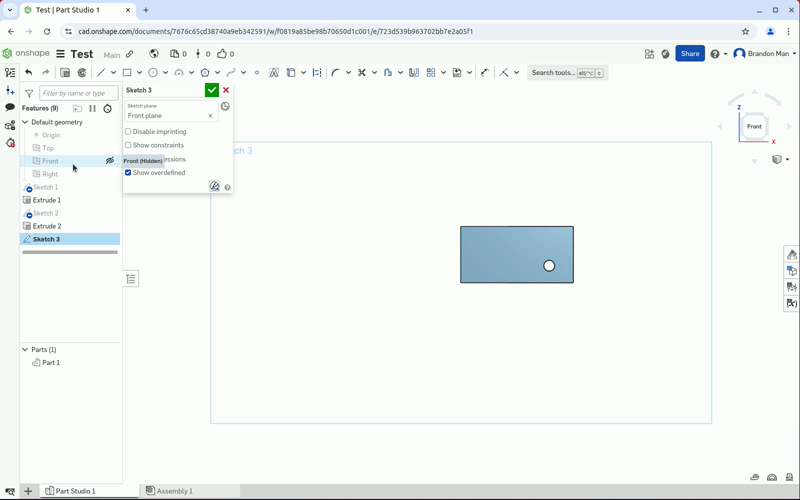
mouse_move(73, 352)
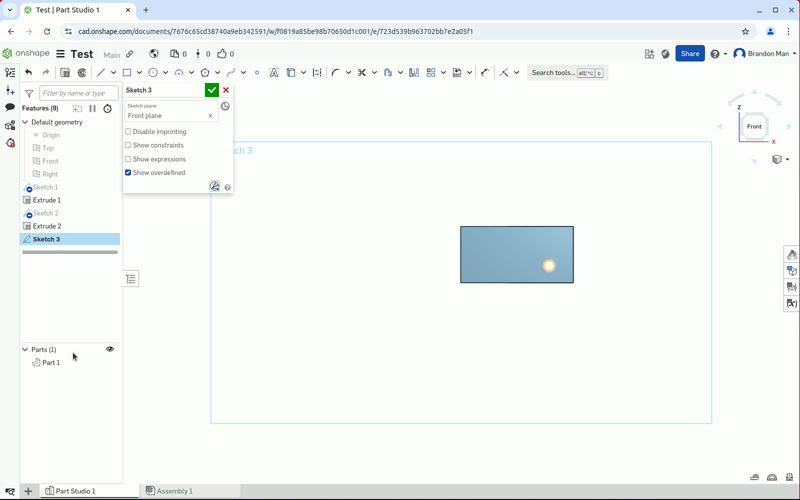
key(y)
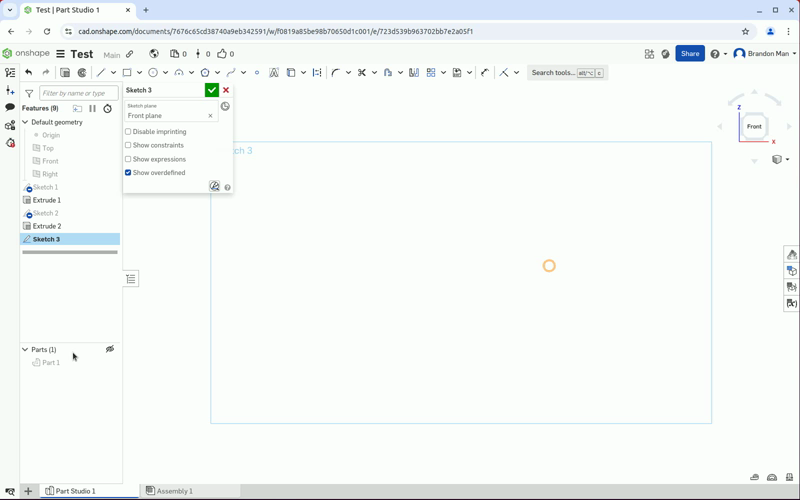
key(c)
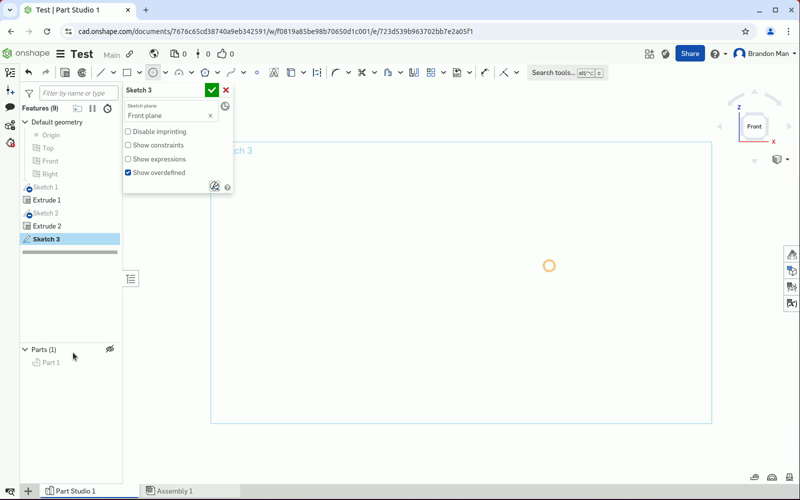
key_down(shift)
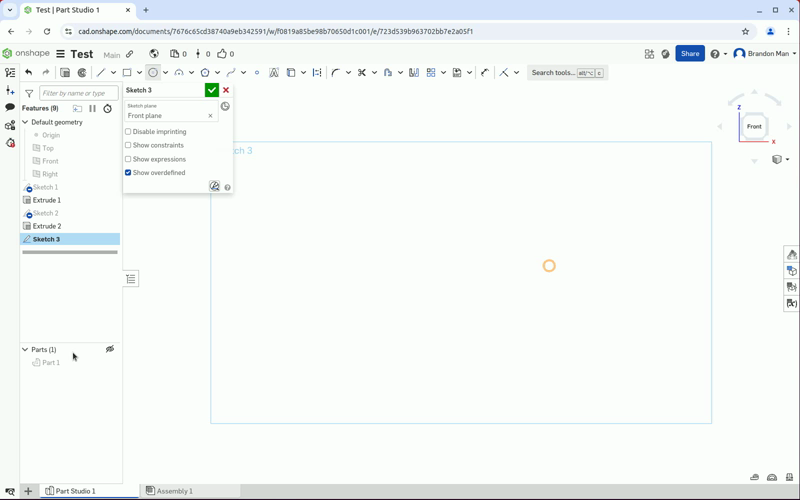
mouse_move(549, 244)
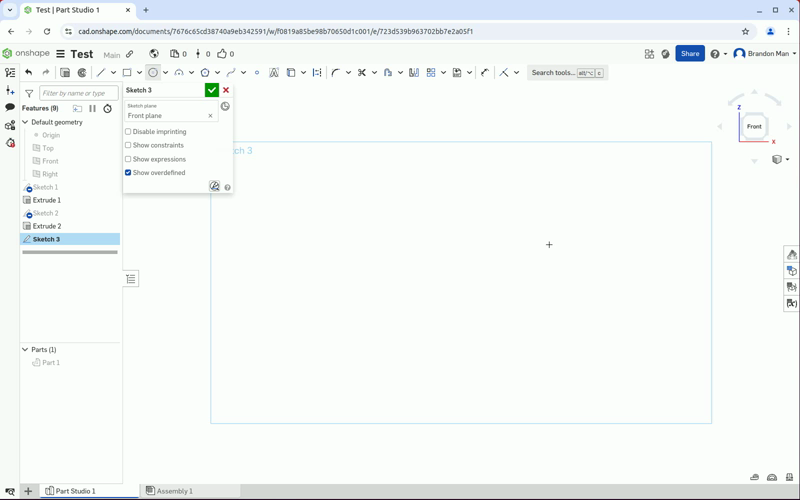
click(549, 244)
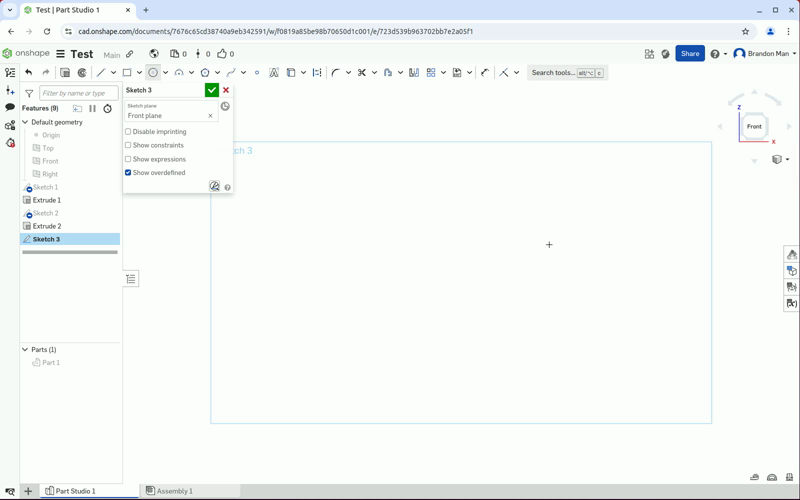
key_up(shift)
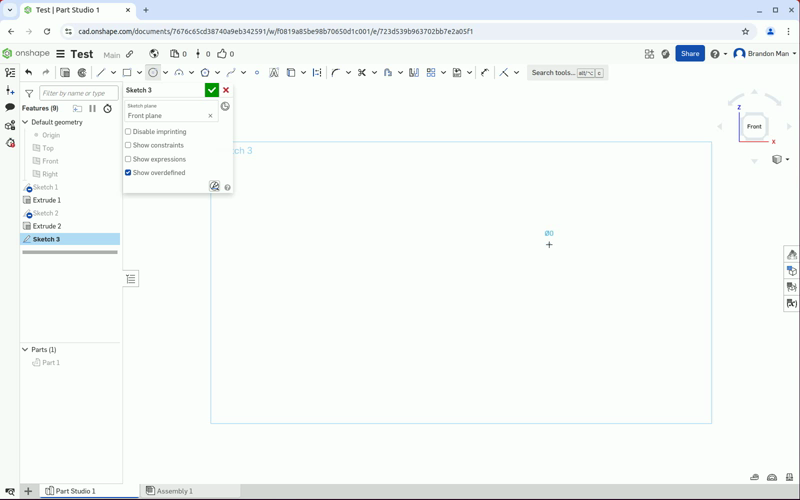
mouse_move(554, 244)
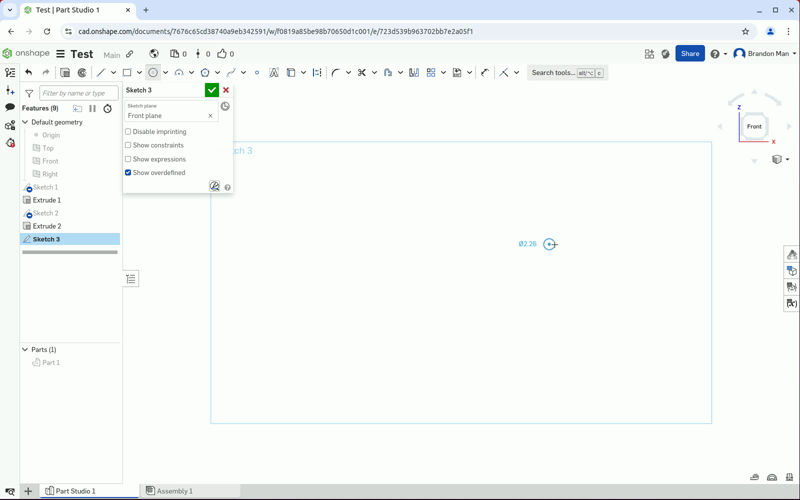
click(554, 244)
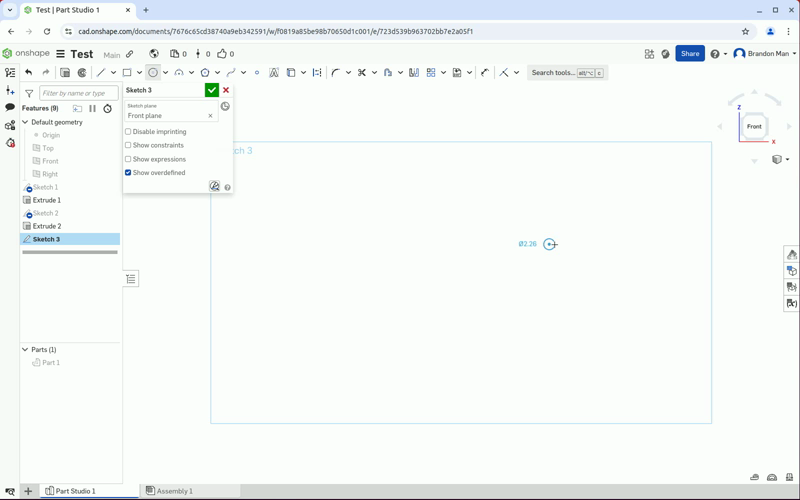
key(esc)
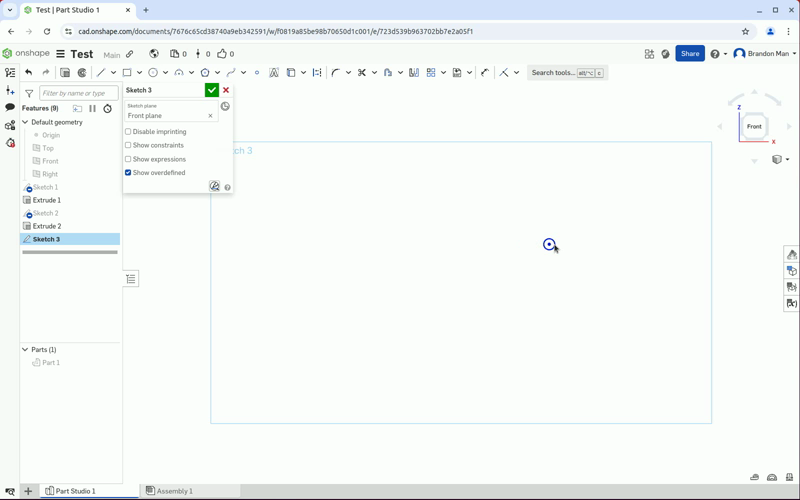
mouse_move(549, 244)
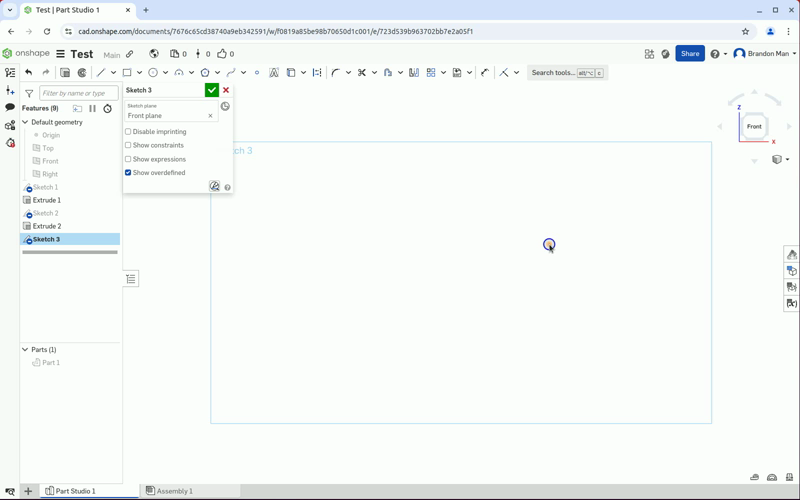
scroll(6)
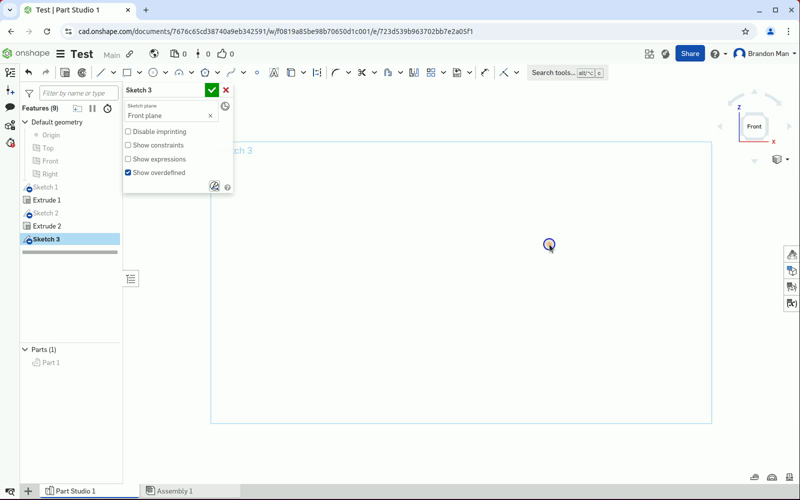
scroll(6)
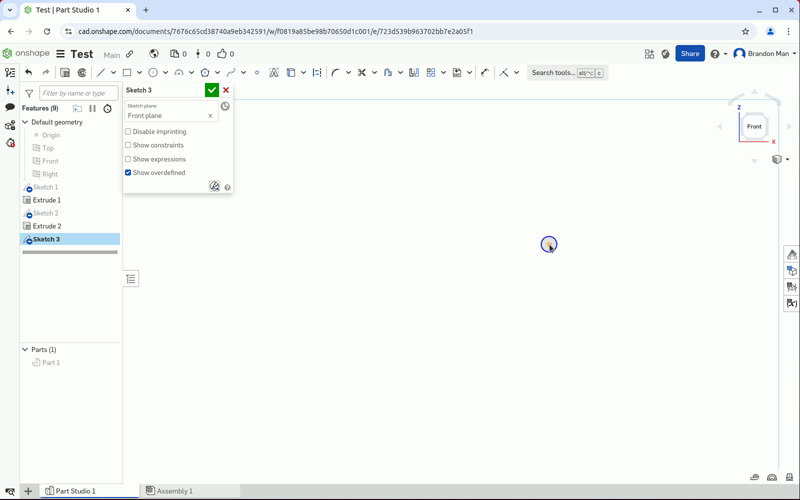
scroll(6)
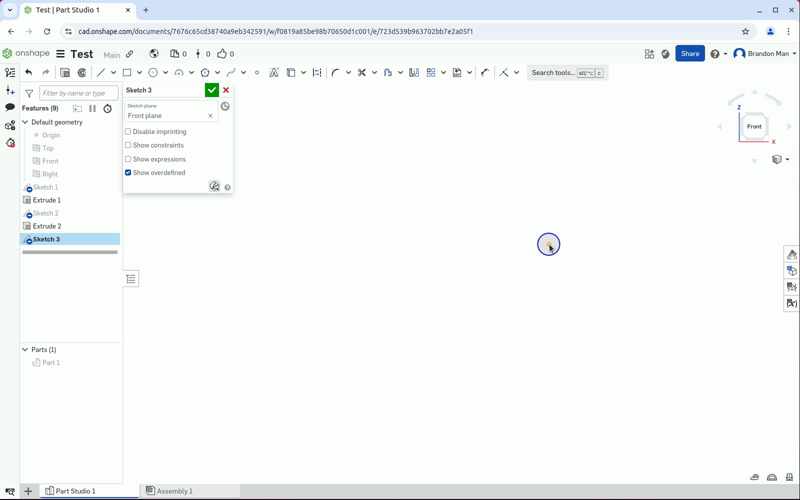
scroll(6)
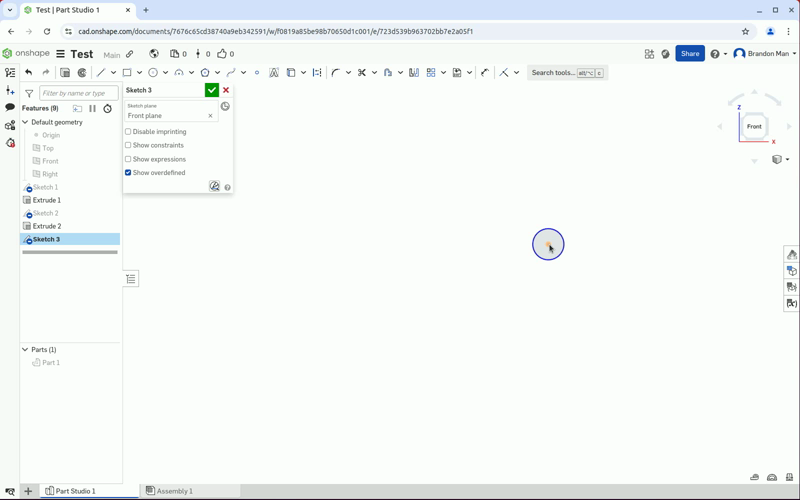
scroll(6)
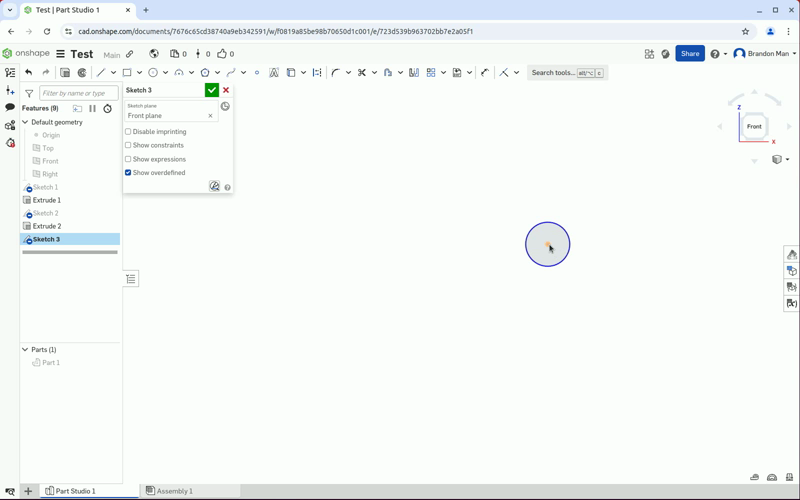
scroll(6)
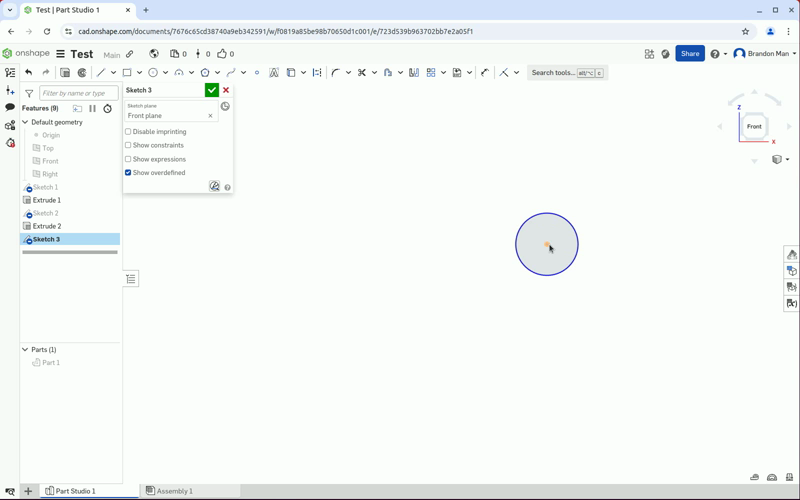
scroll(6)
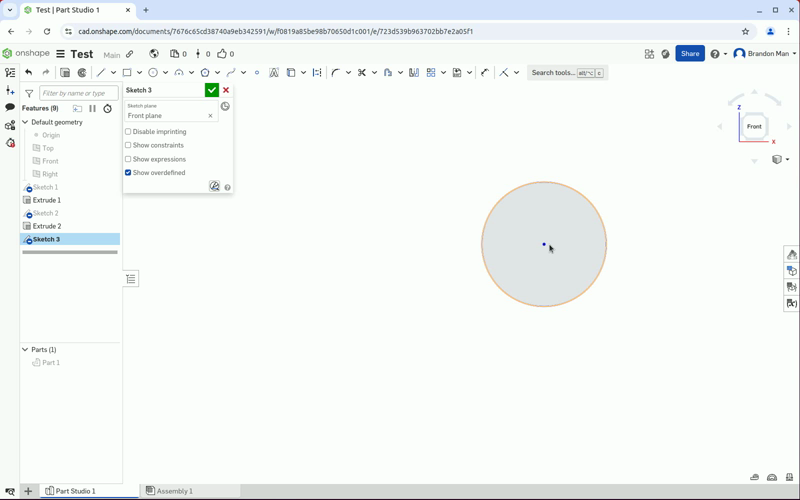
click(549, 244)
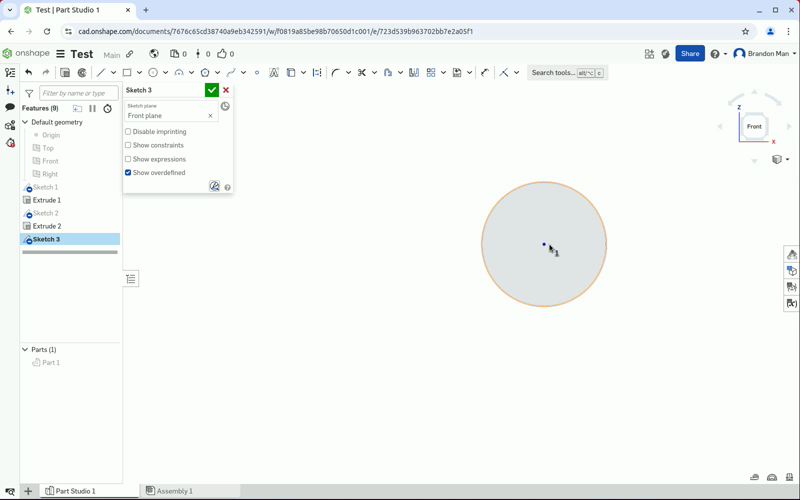
scroll(-6)
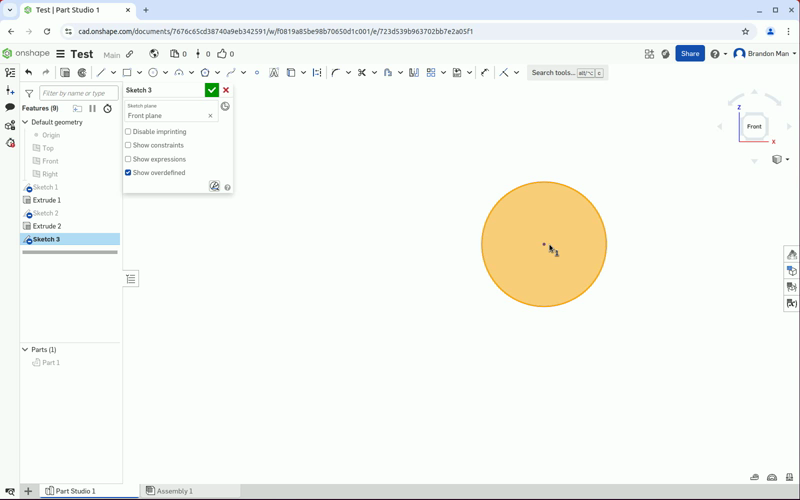
scroll(-6)
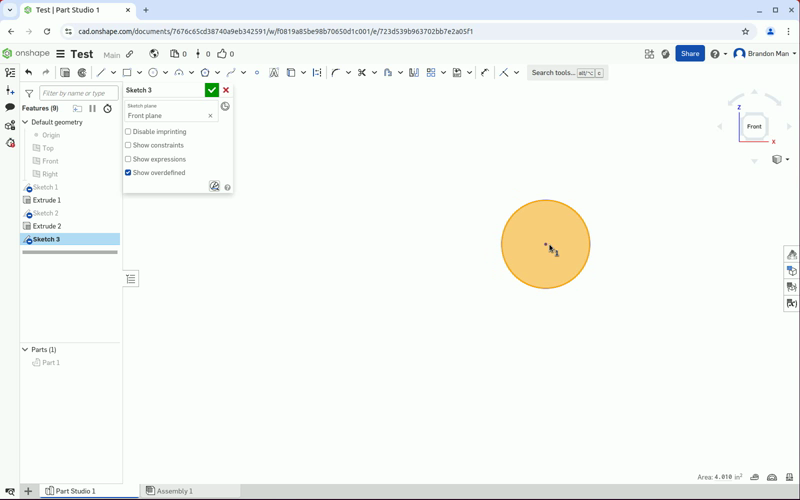
scroll(-6)
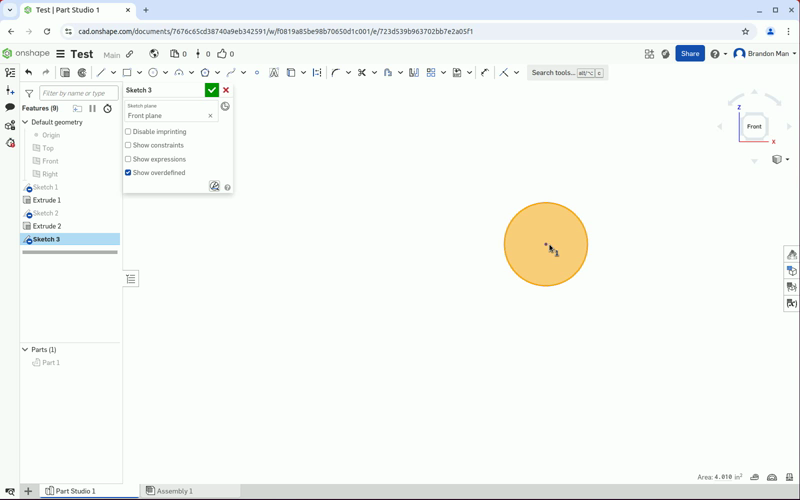
scroll(-6)
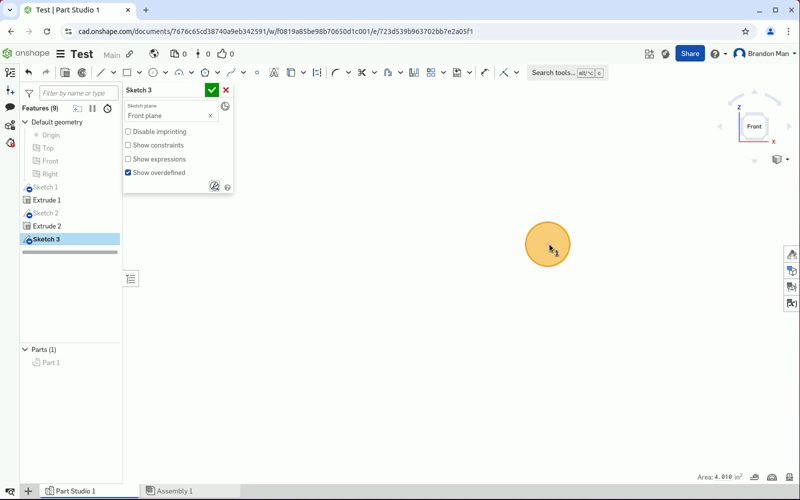
scroll(-6)
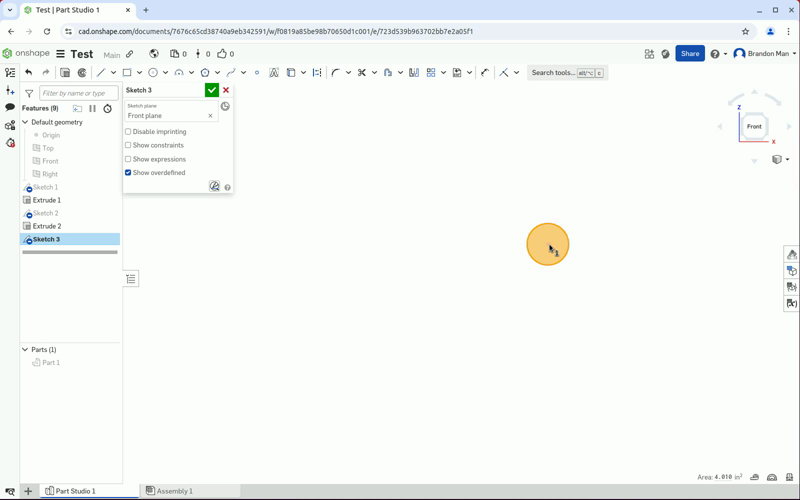
scroll(-6)
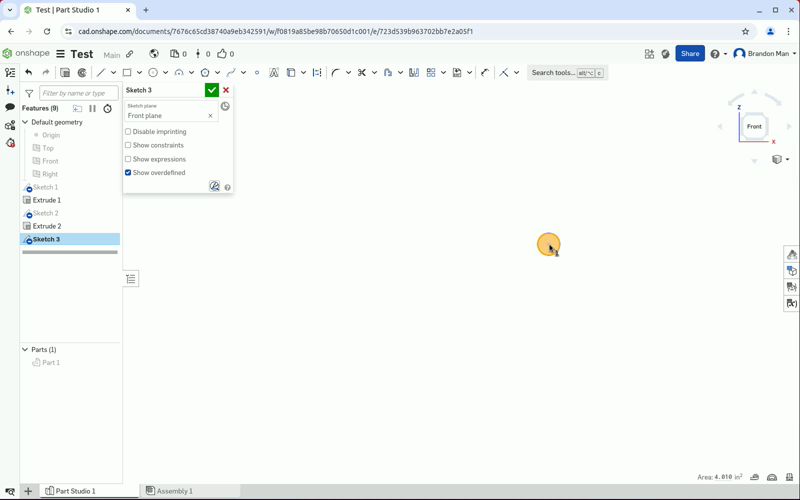
scroll(-6)
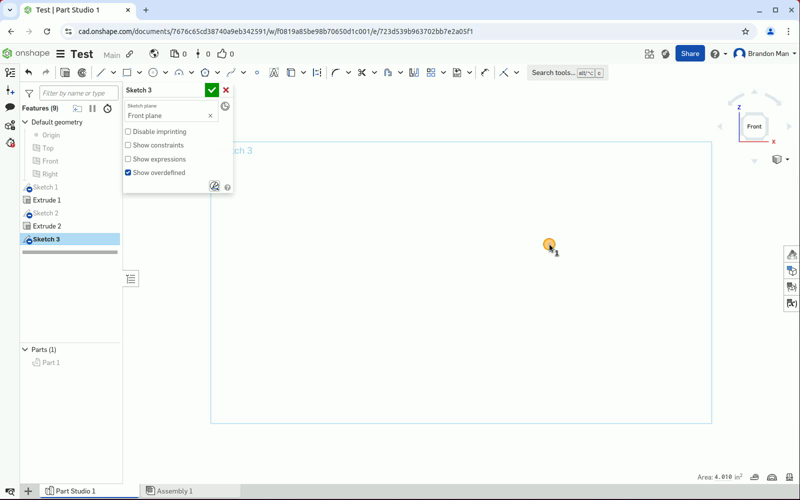
mouse_move(73, 352)
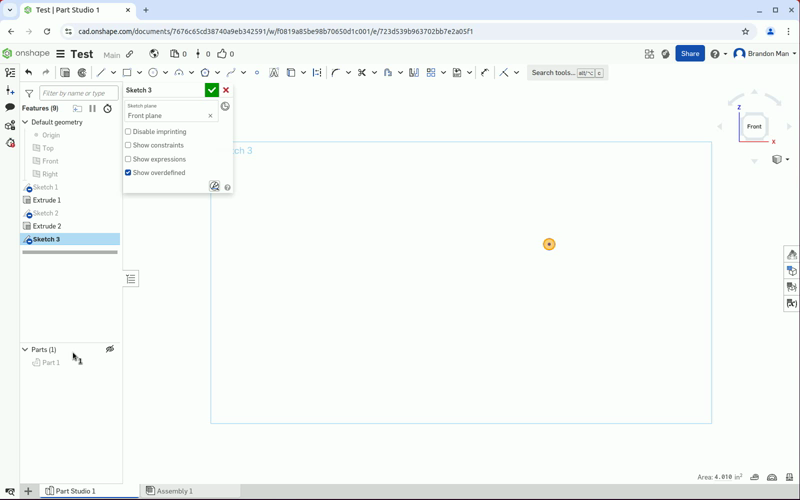
key(shift+y)
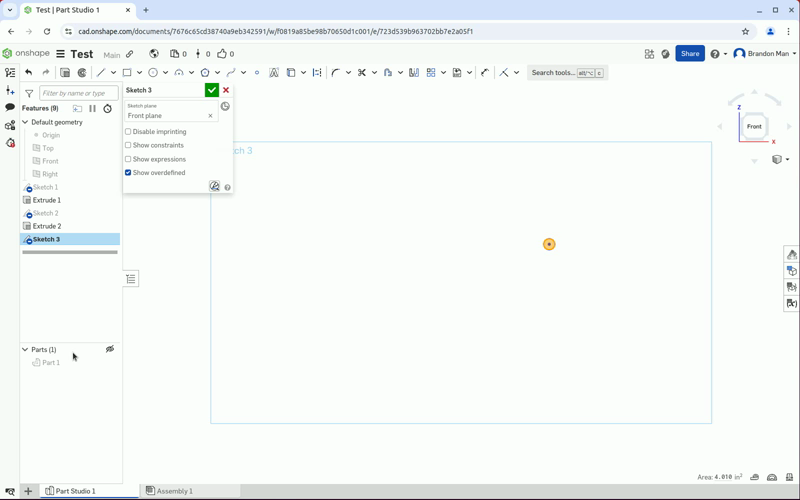
key(shift+e)
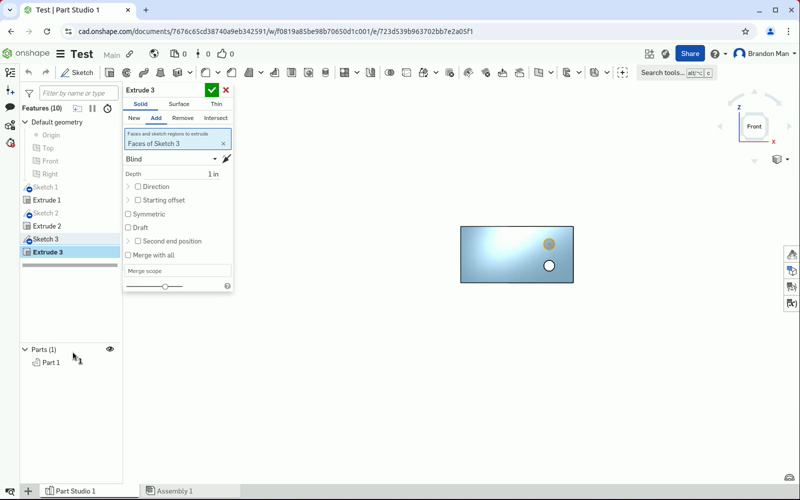
mouse_move(143, 106)
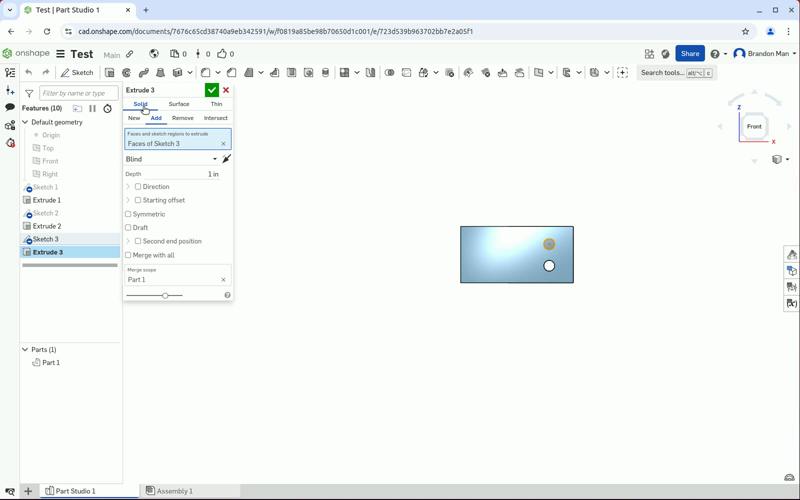
click(143, 106)
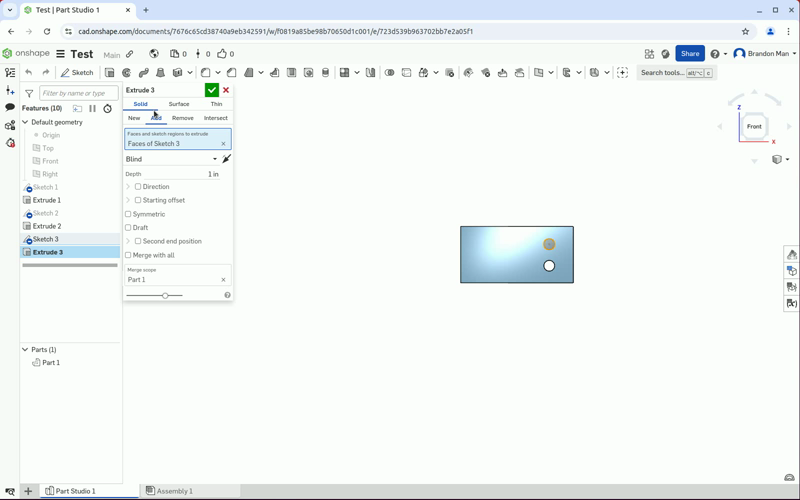
mouse_move(186, 120)
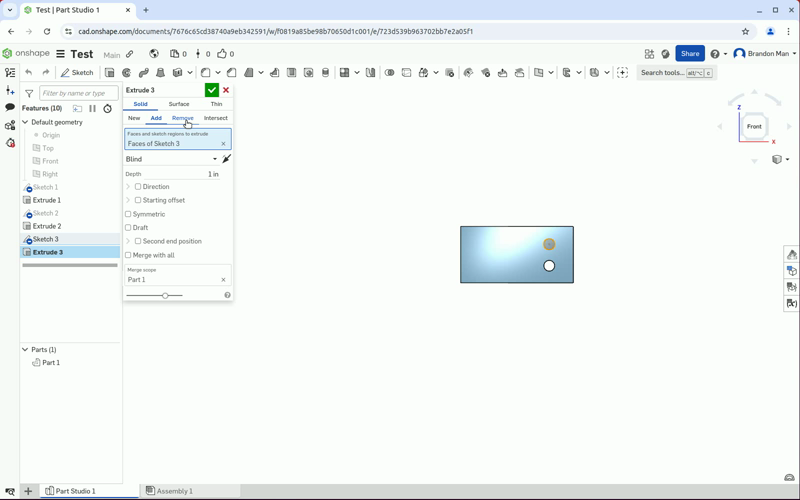
click(186, 120)
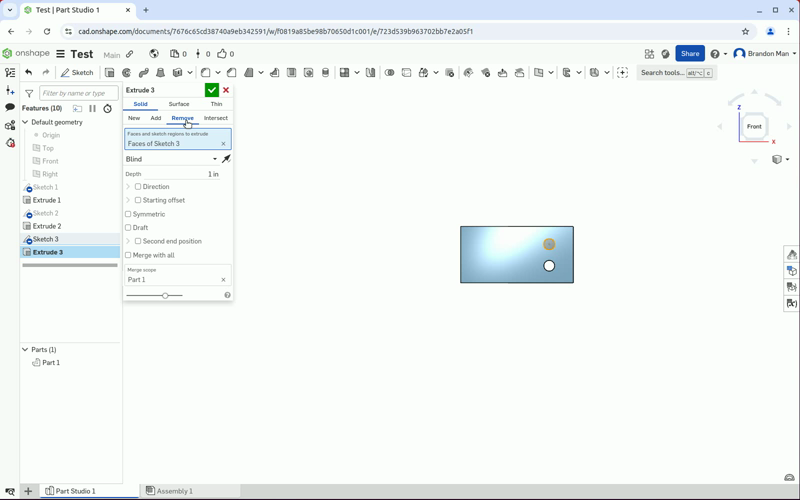
key(tab, 4)
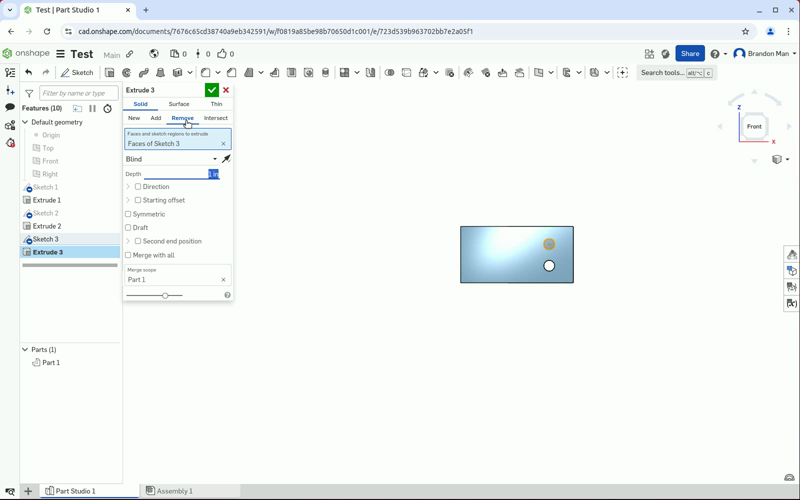
text(15.406)
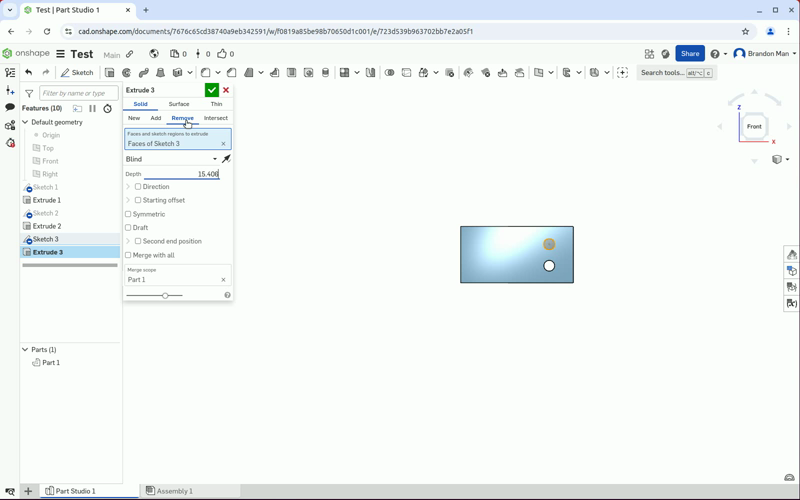
key(tab, 3)
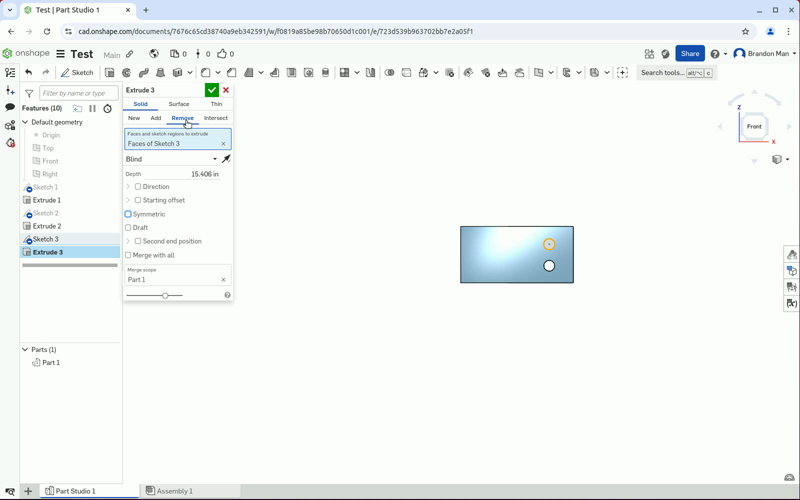
key(space)
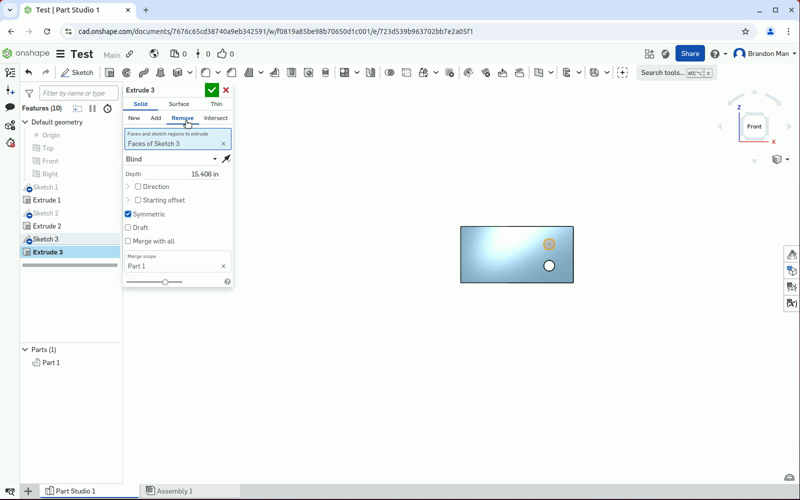
key(tab, 2)
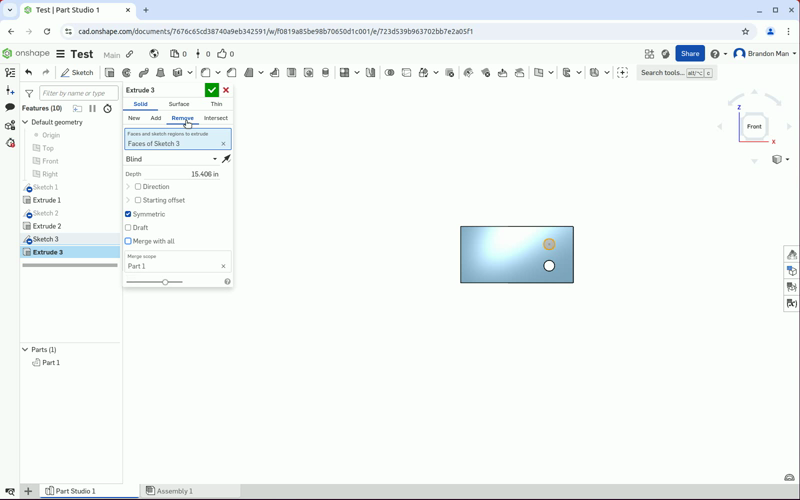
key(space)
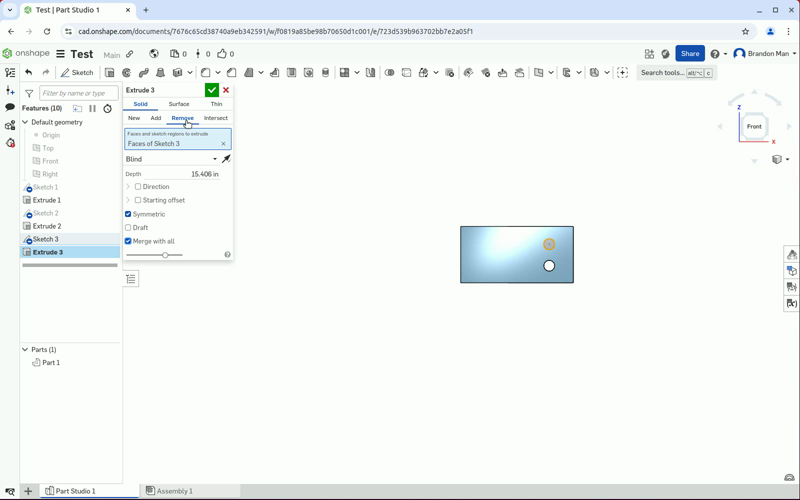
key(enter)
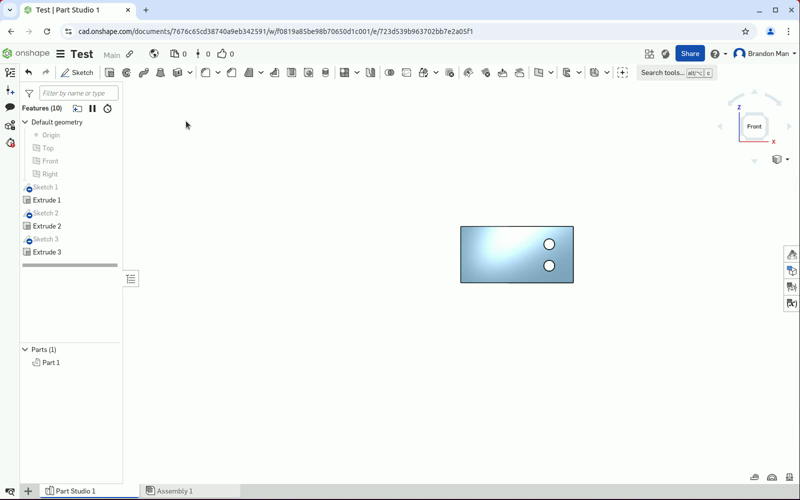
key(shift+h)
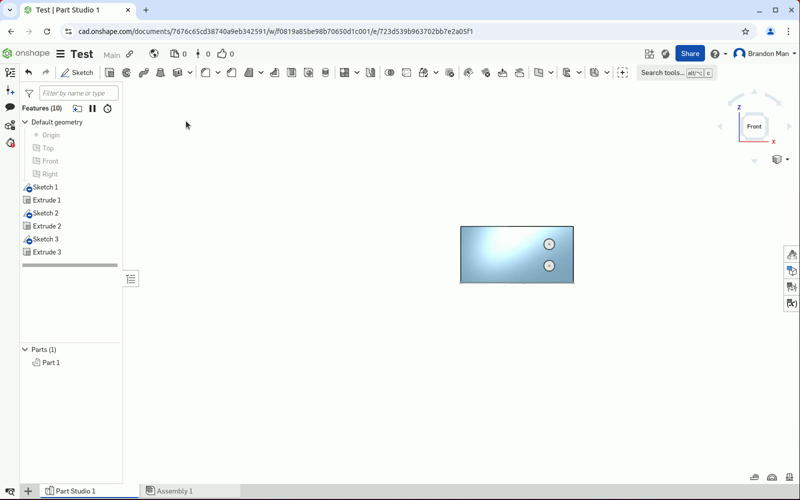
key(shift+h)
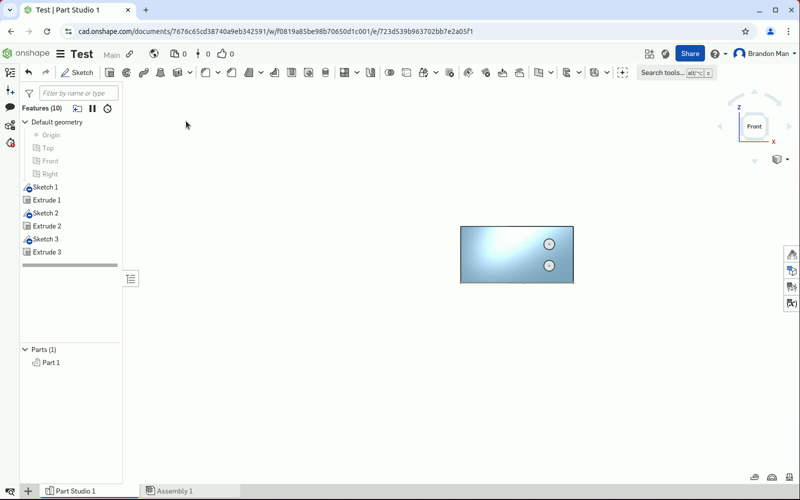
key(shift+7)
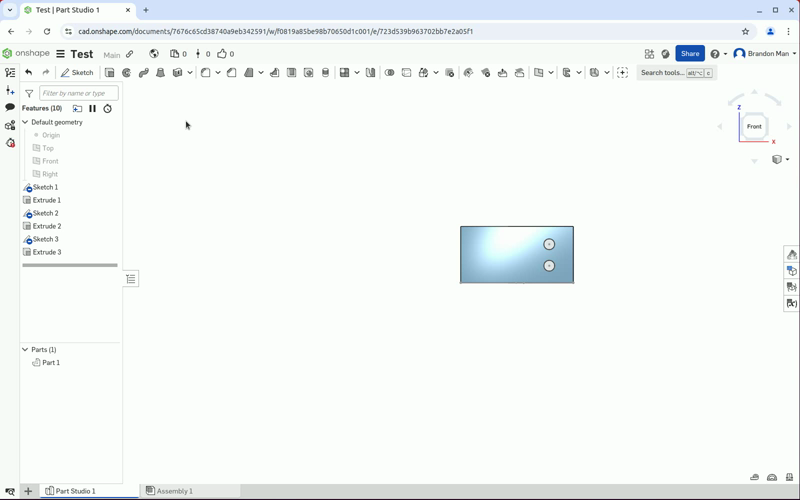
key(left, 2)
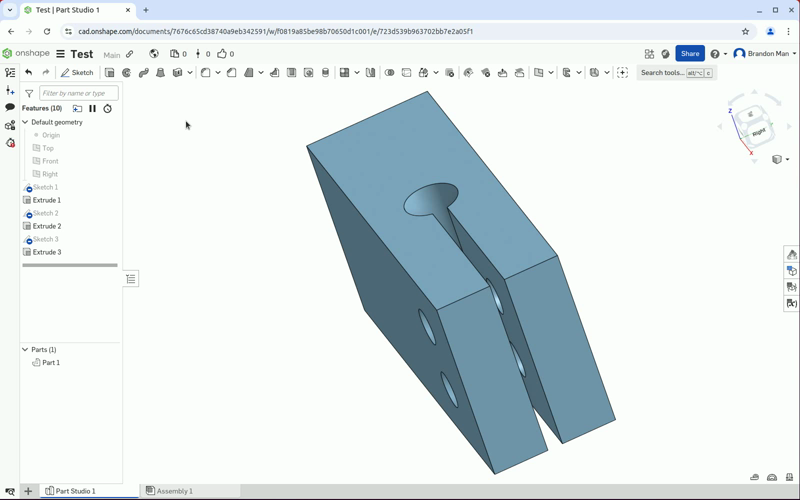
key(down, 2)
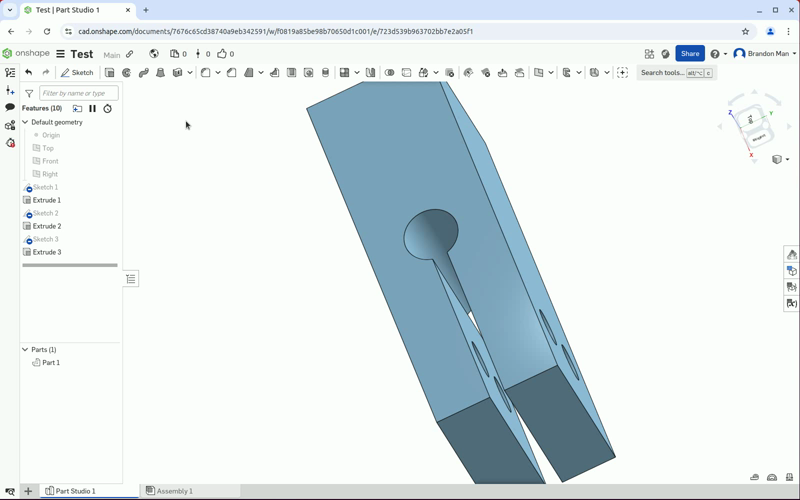
key(up, 2)
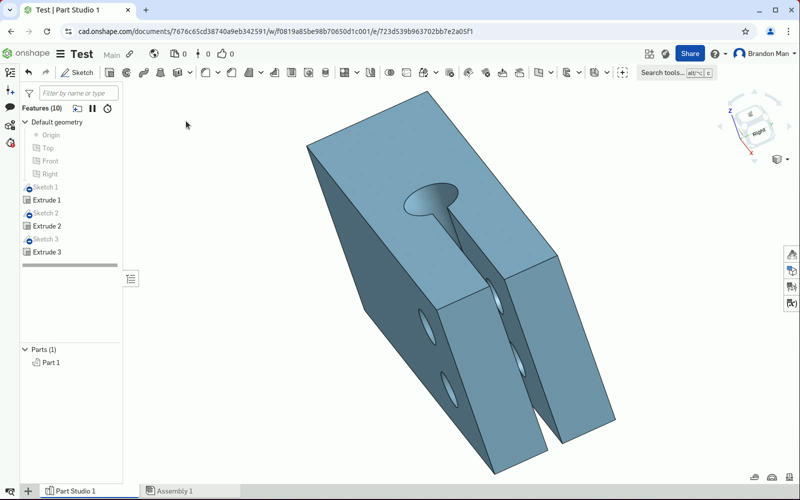
key(right, 2)
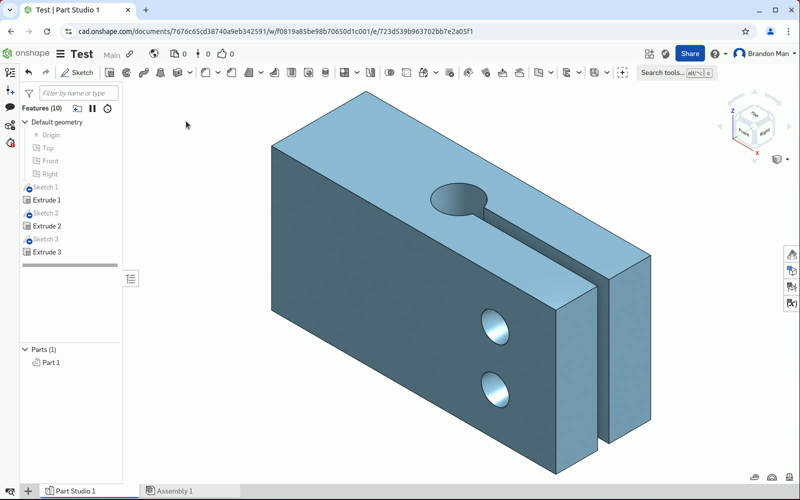
mouse_move(73, 189)
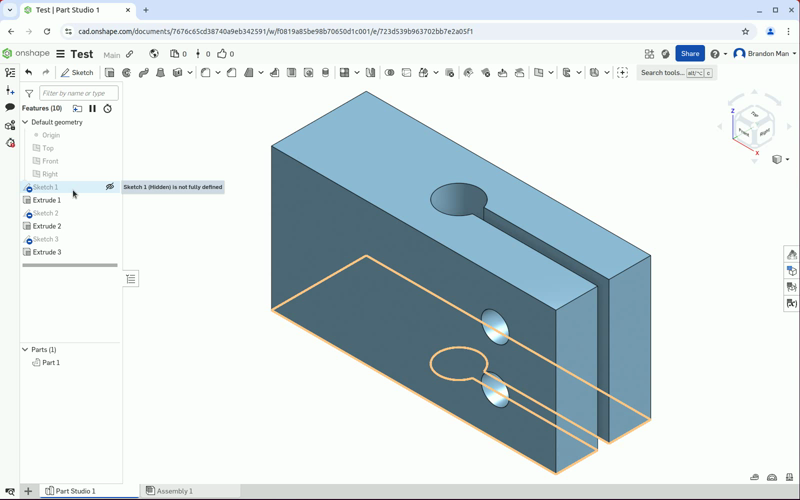
click(73, 189)